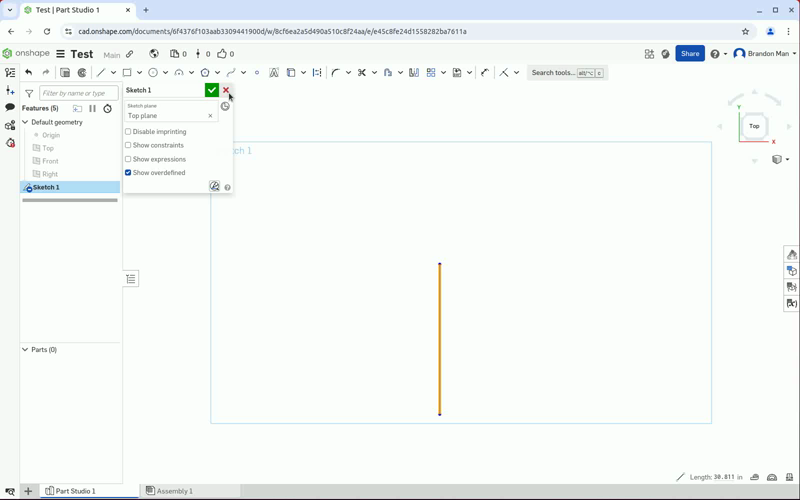
key(shift+h)
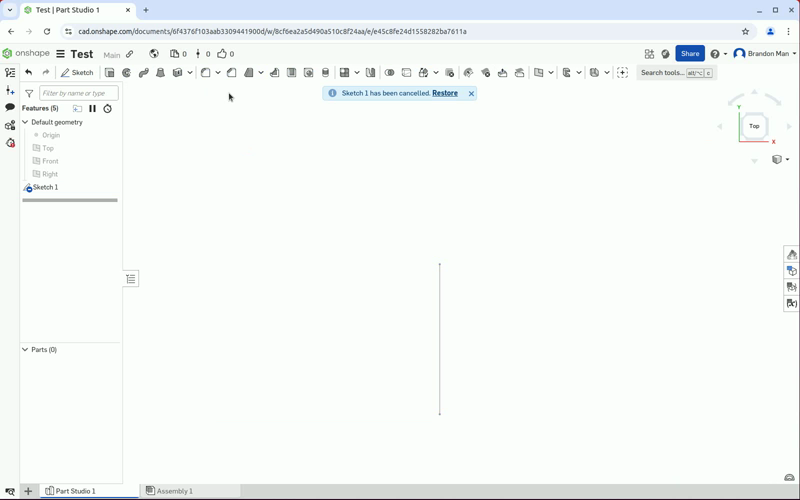
key(shift+s)
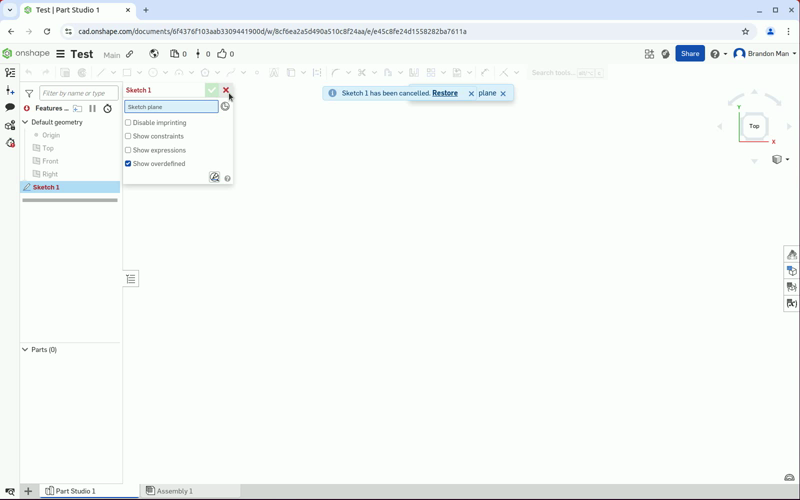
mouse_move(73, 150)
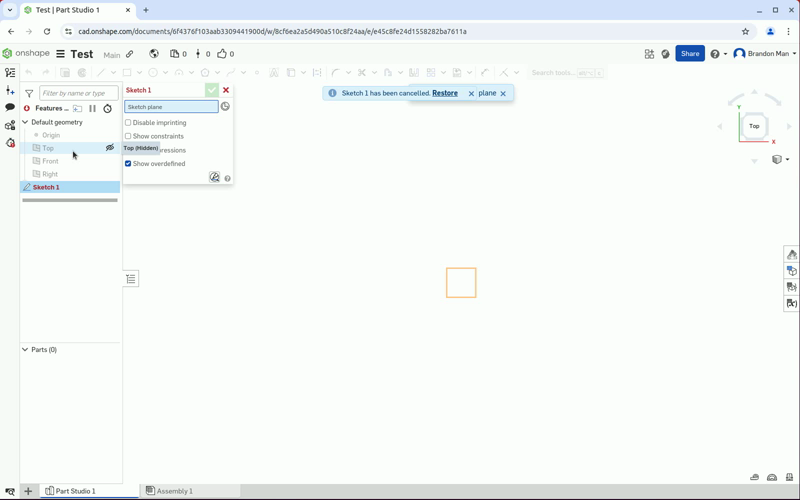
click(73, 150)
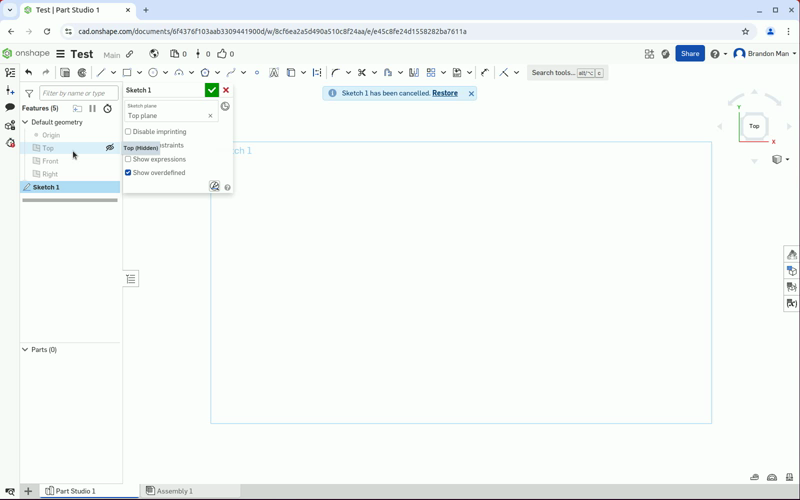
mouse_move(73, 352)
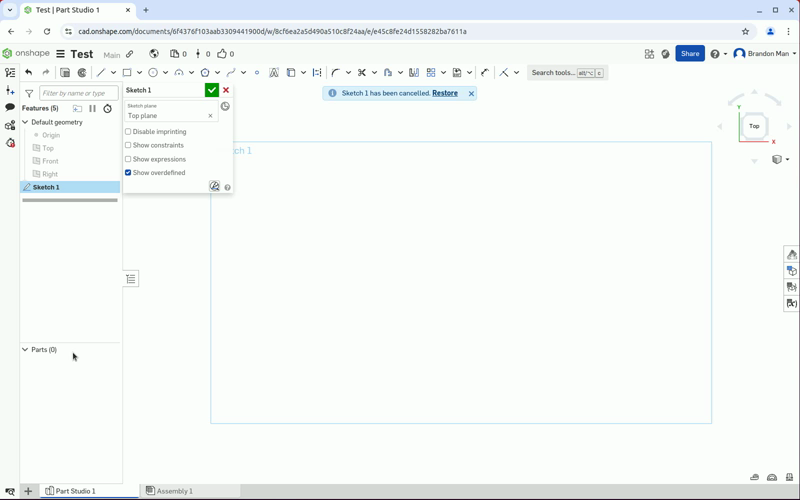
key(y)
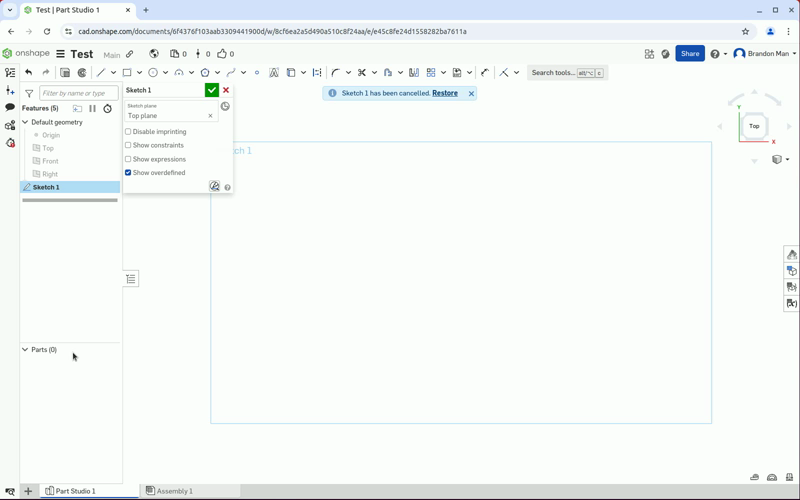
key(l)
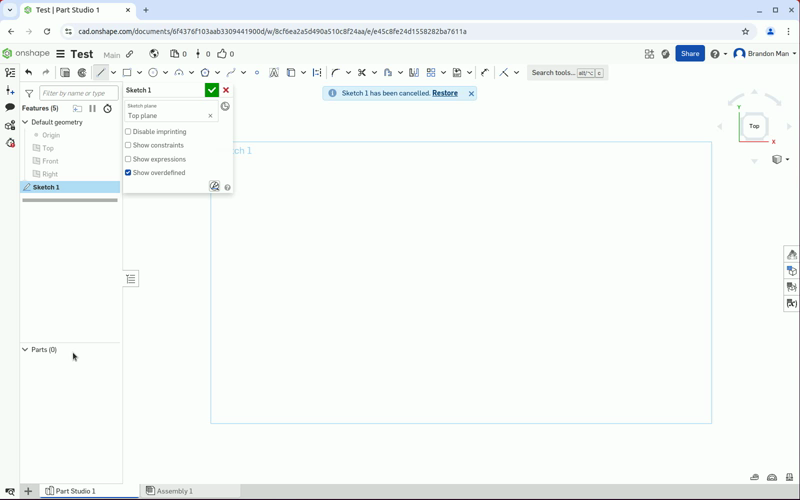
key_down(shift)
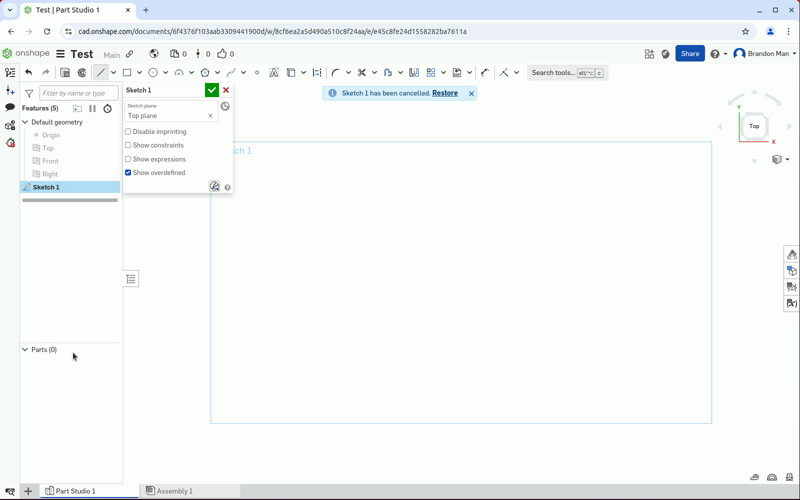
mouse_move(460, 282)
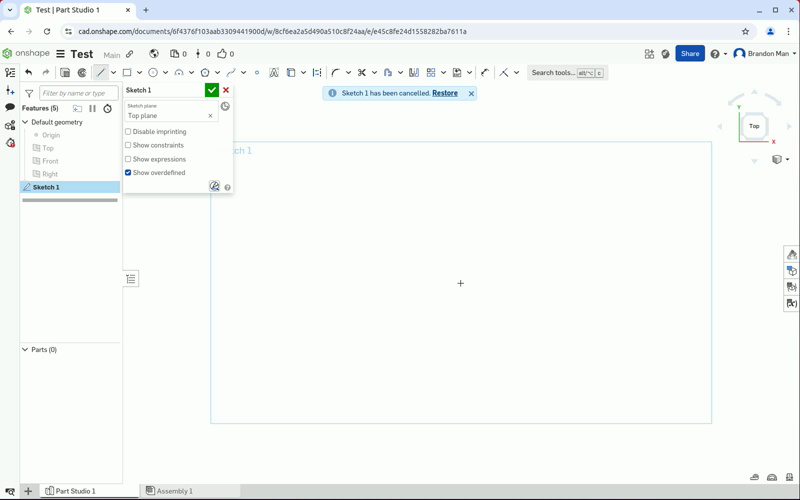
click(460, 282)
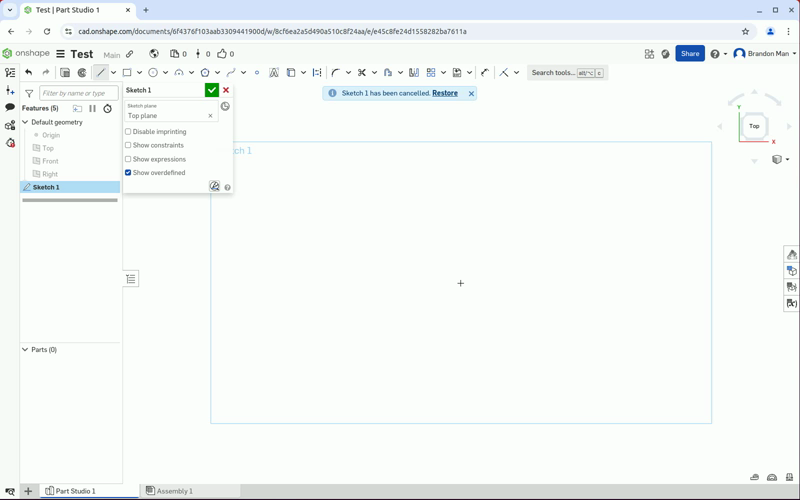
key_up(shift)
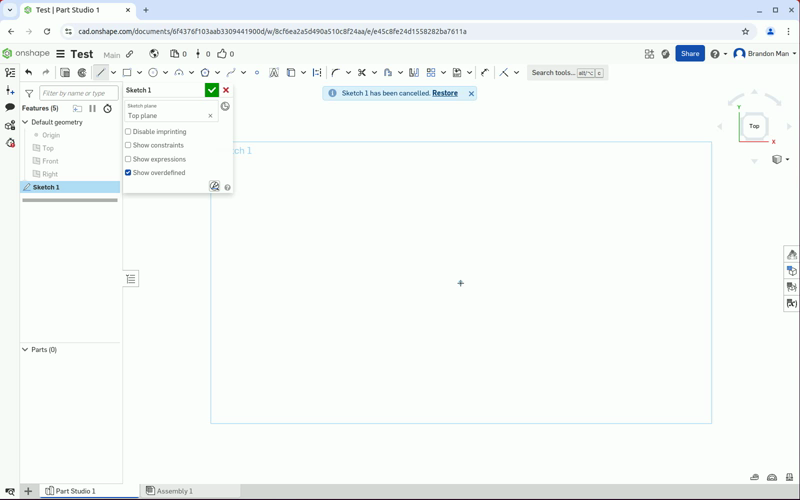
key_down(shift)
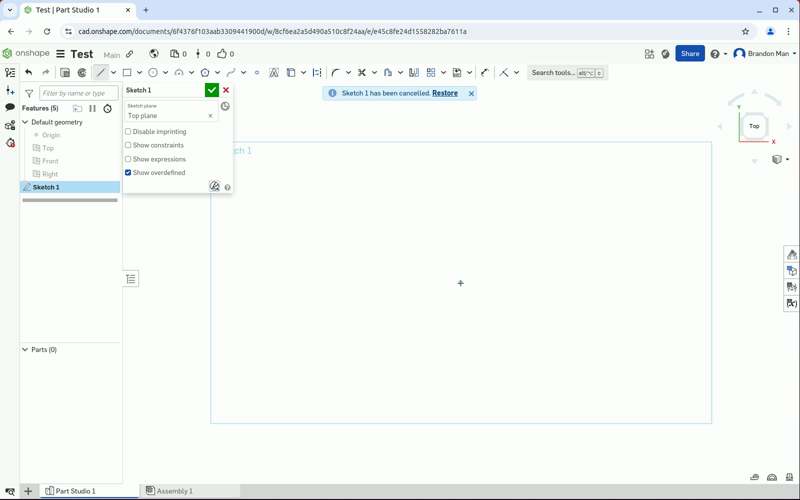
mouse_move(490, 282)
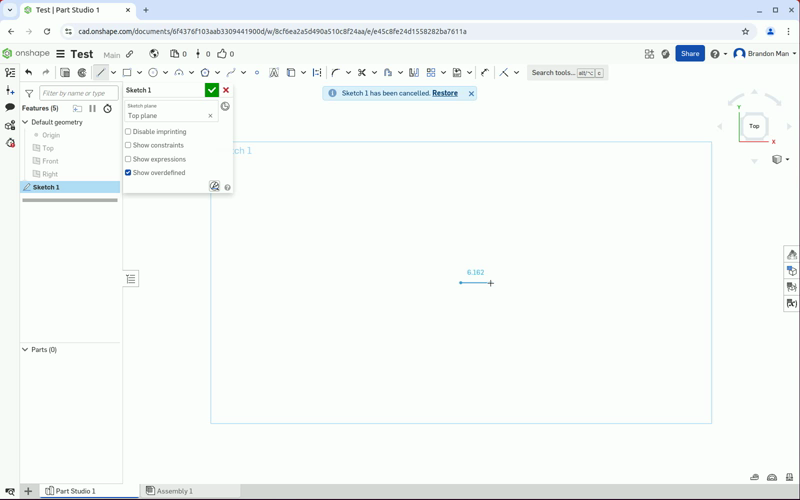
mouse_move(480, 282)
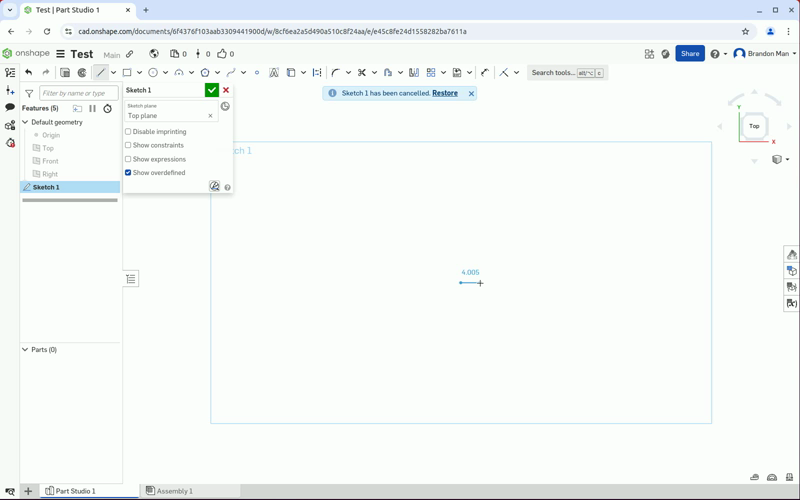
click(480, 282)
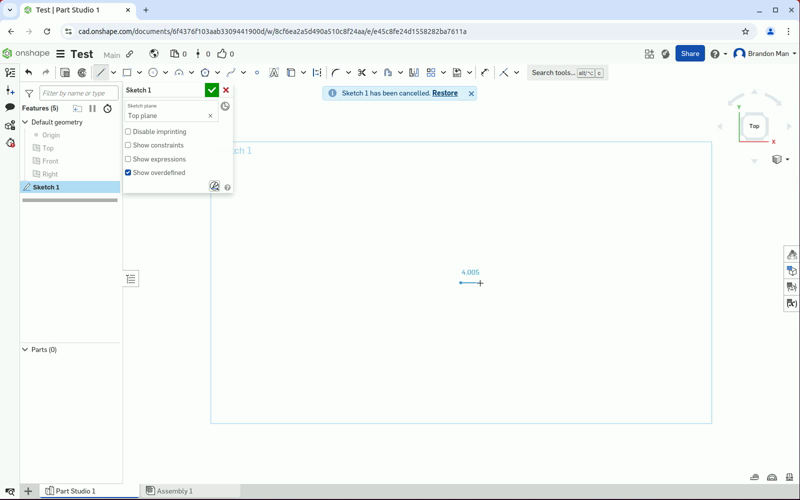
key_up(shift)
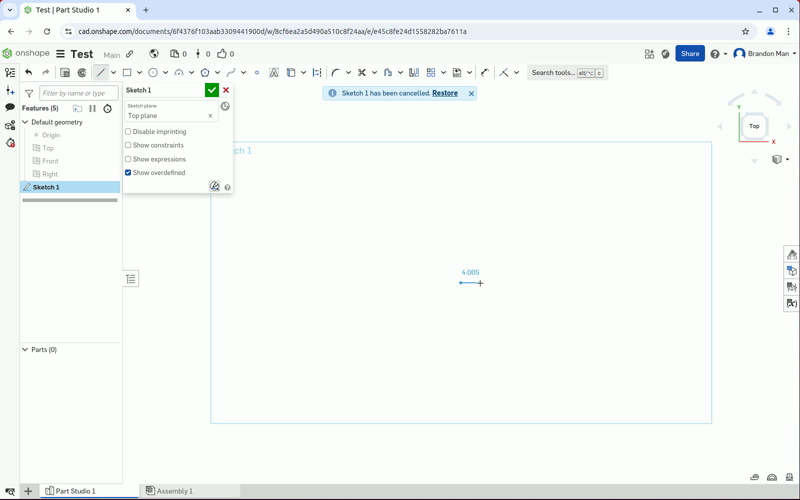
key_down(shift)
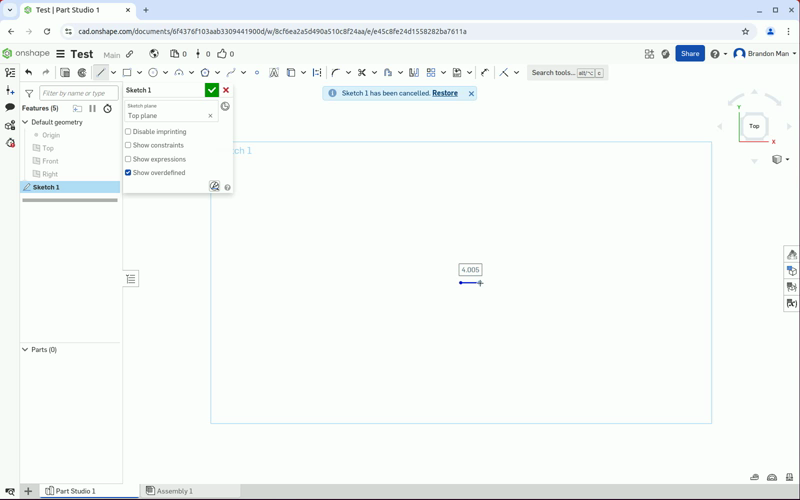
mouse_move(510, 282)
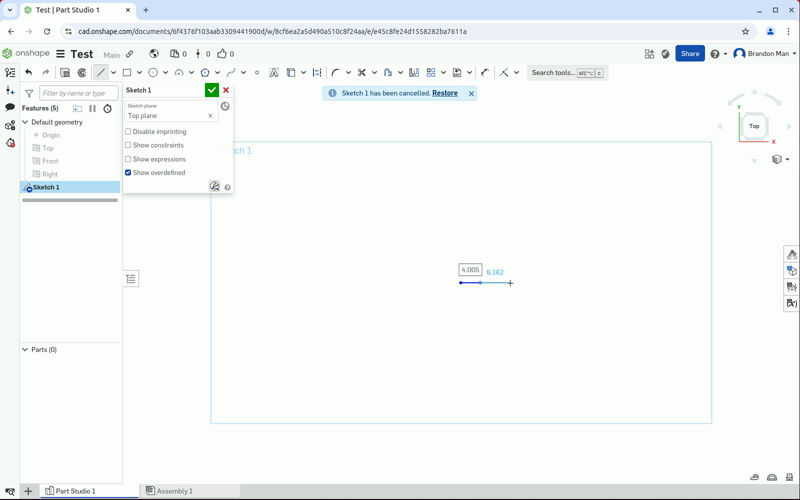
mouse_move(480, 263)
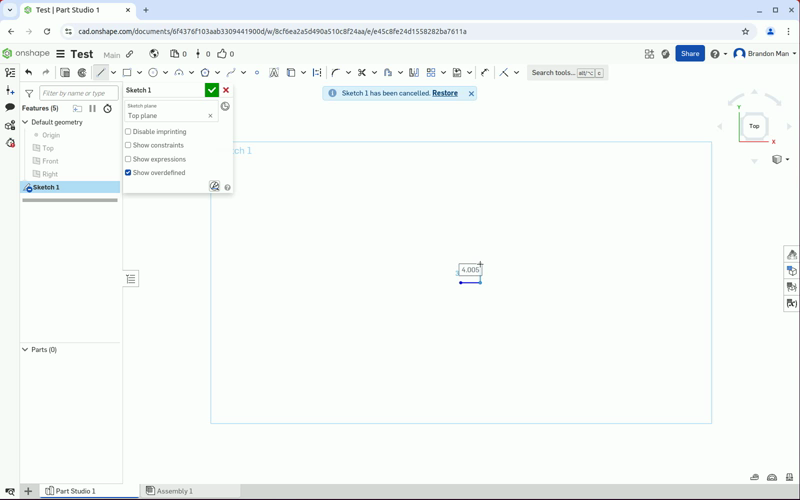
click(480, 263)
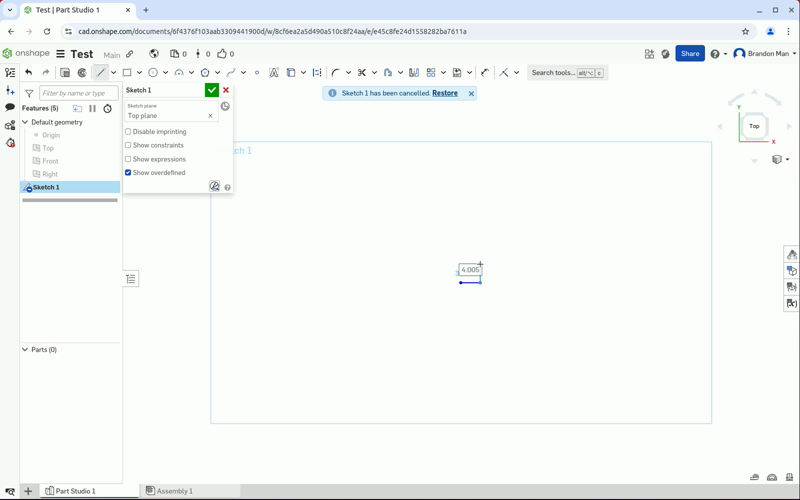
key_up(shift)
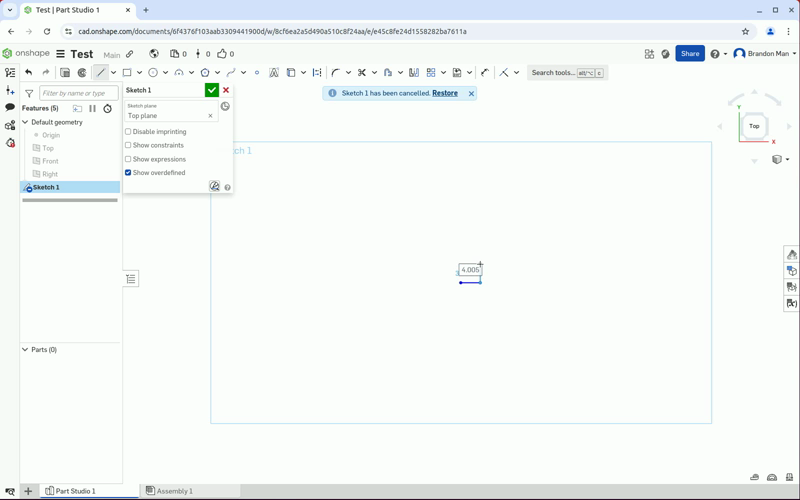
key_down(shift)
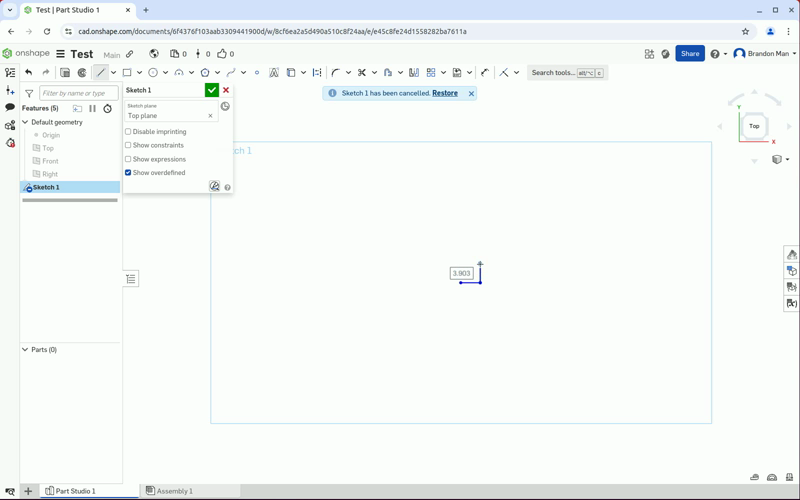
mouse_move(510, 263)
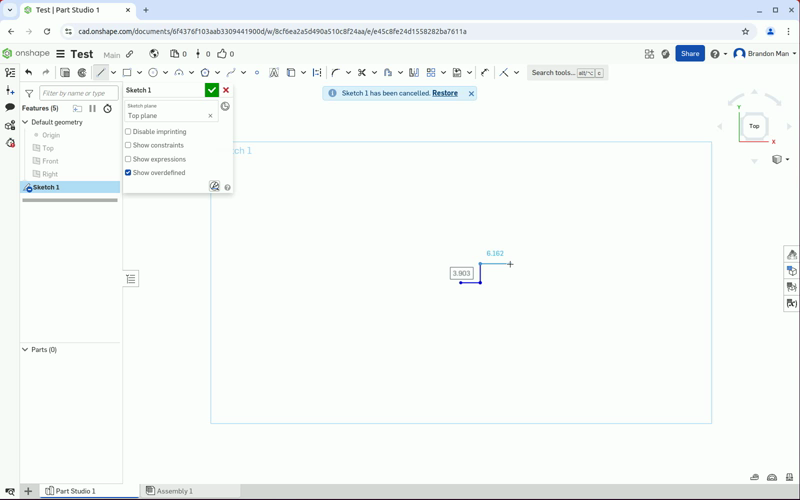
mouse_move(480, 245)
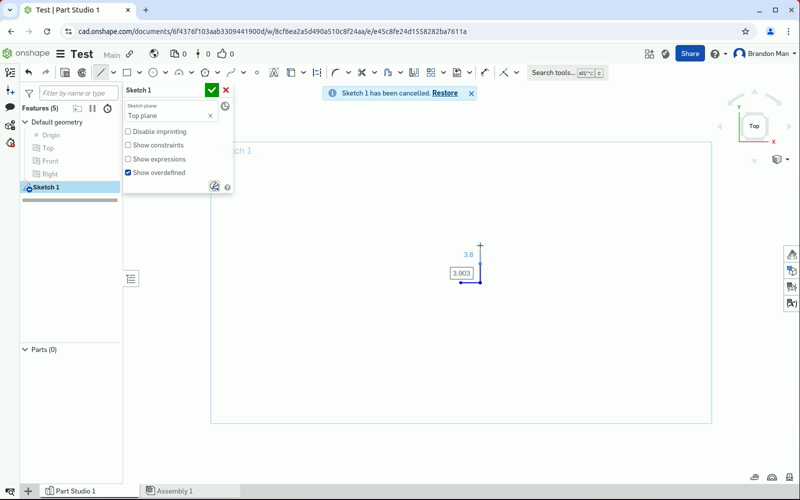
click(480, 245)
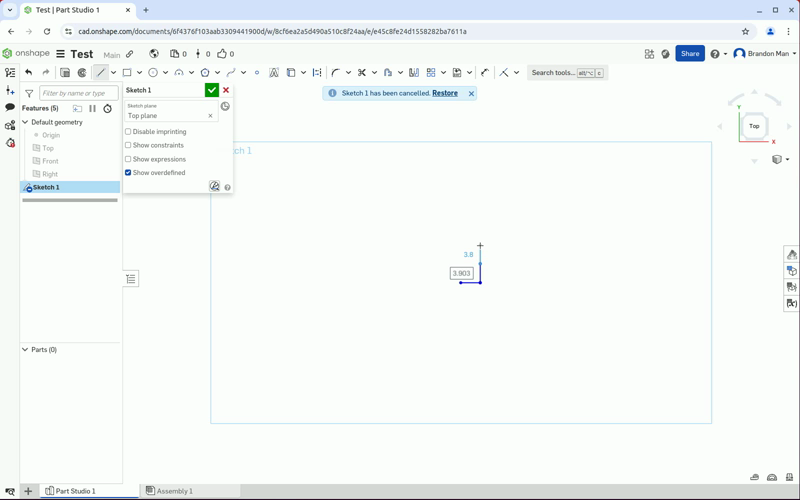
key_up(shift)
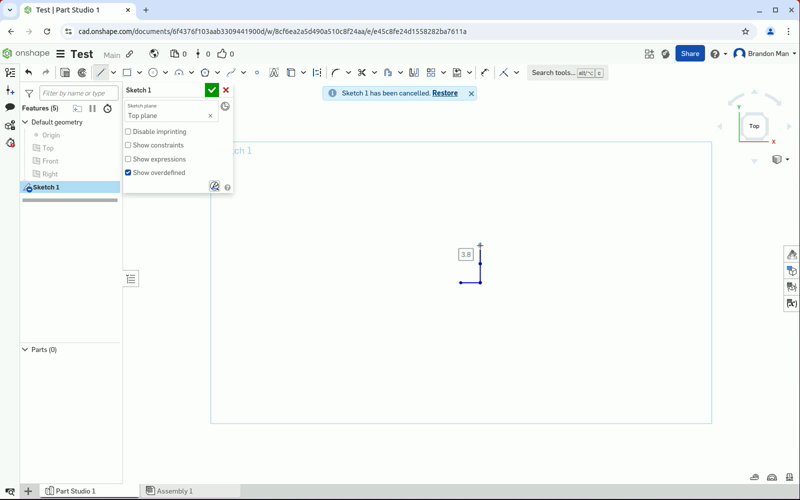
key_down(shift)
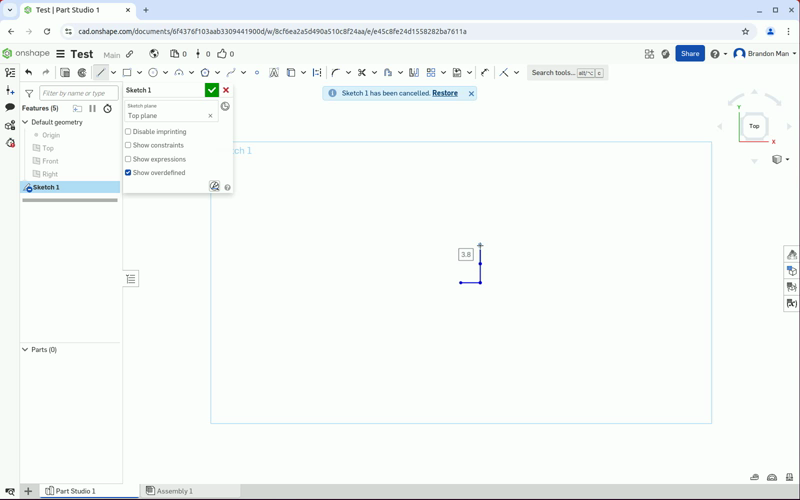
mouse_move(510, 245)
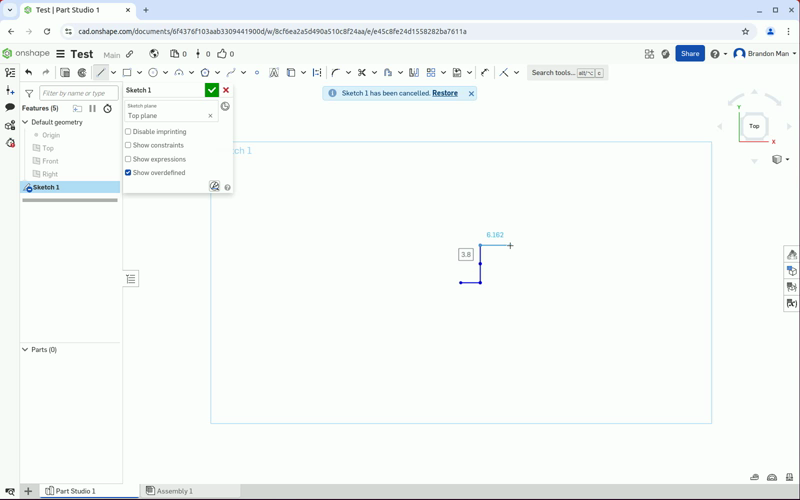
mouse_move(480, 226)
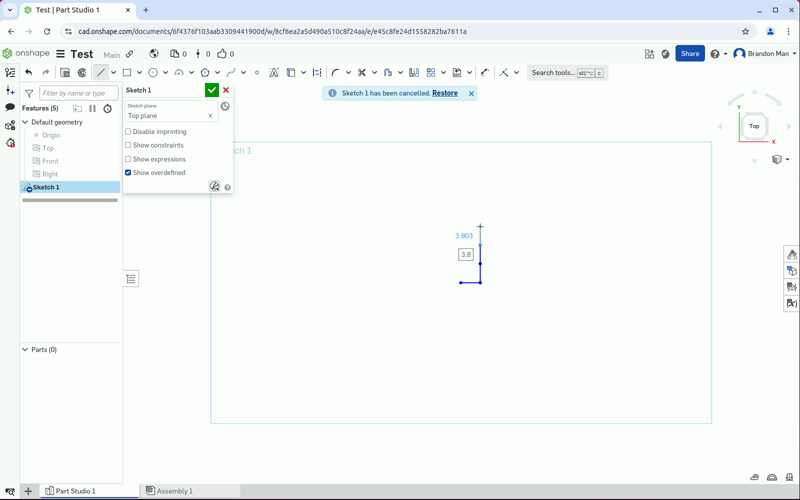
click(480, 226)
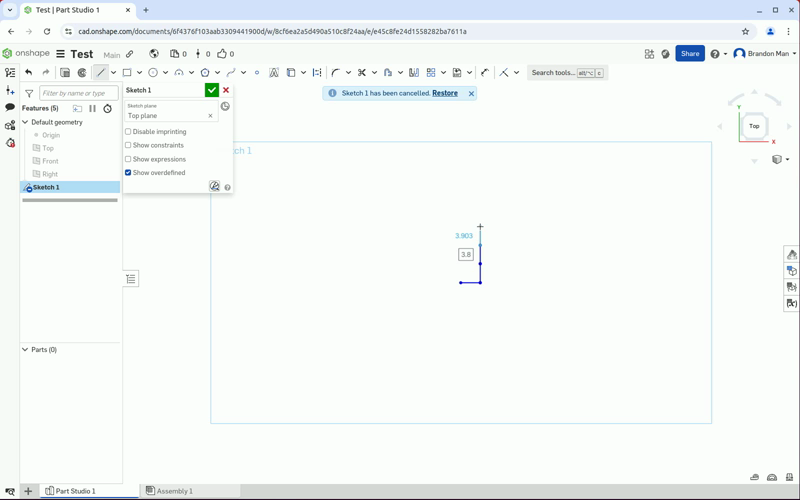
key_up(shift)
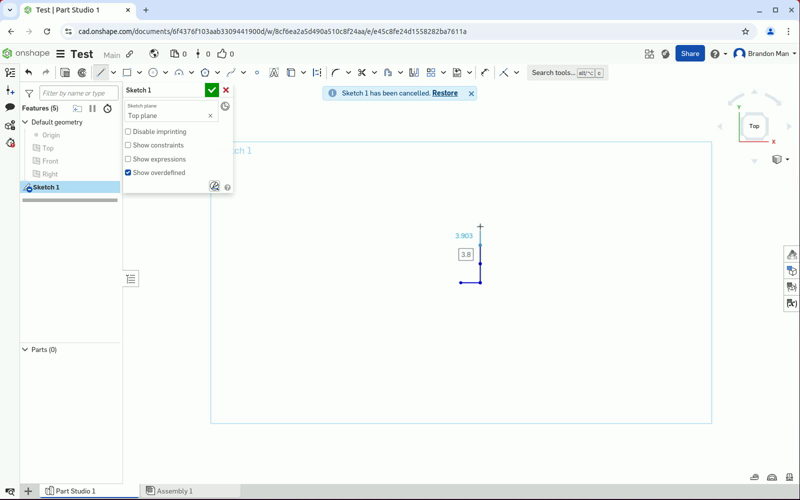
key_down(shift)
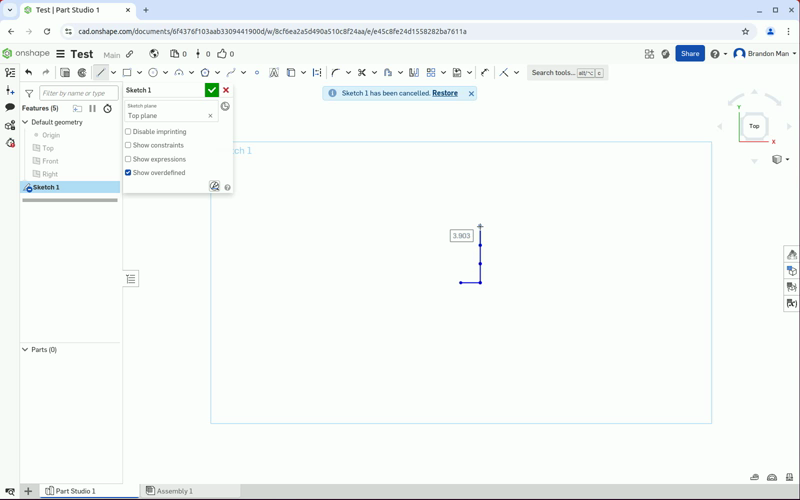
mouse_move(510, 226)
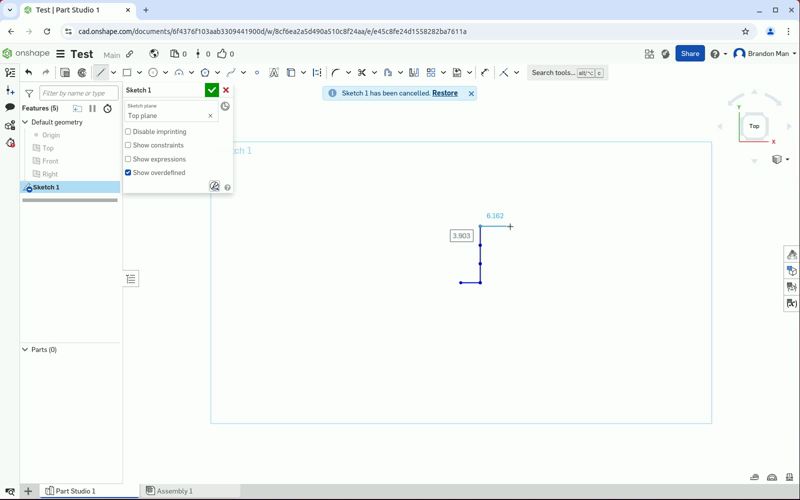
mouse_move(460, 226)
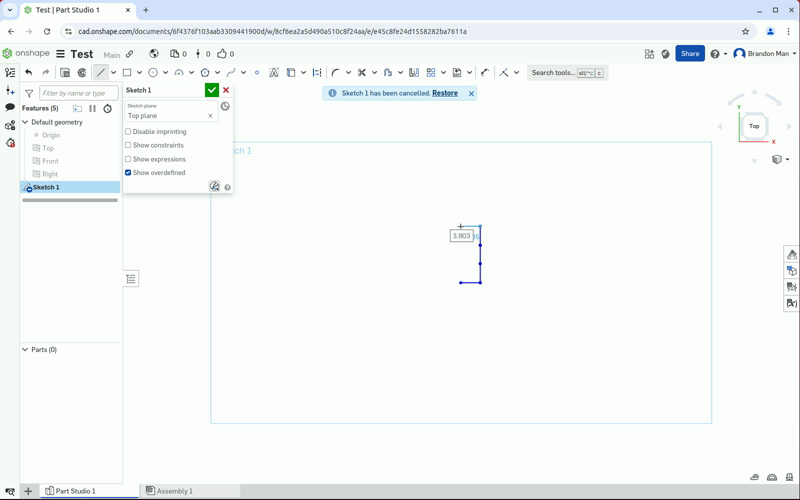
click(460, 226)
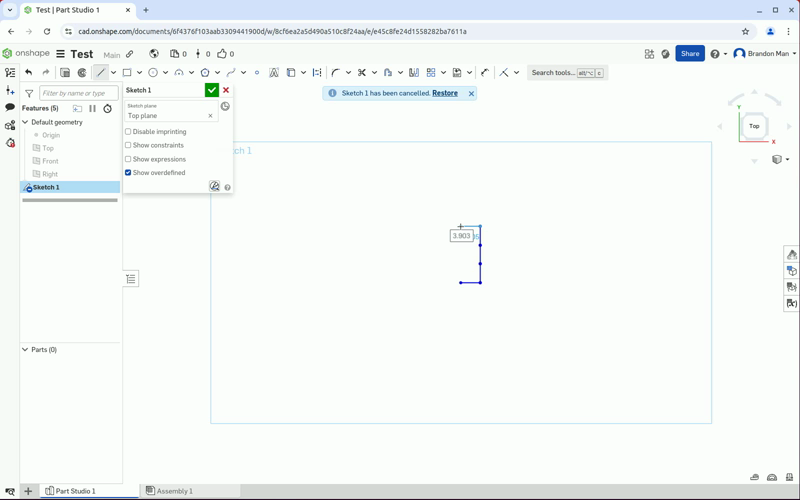
key_up(shift)
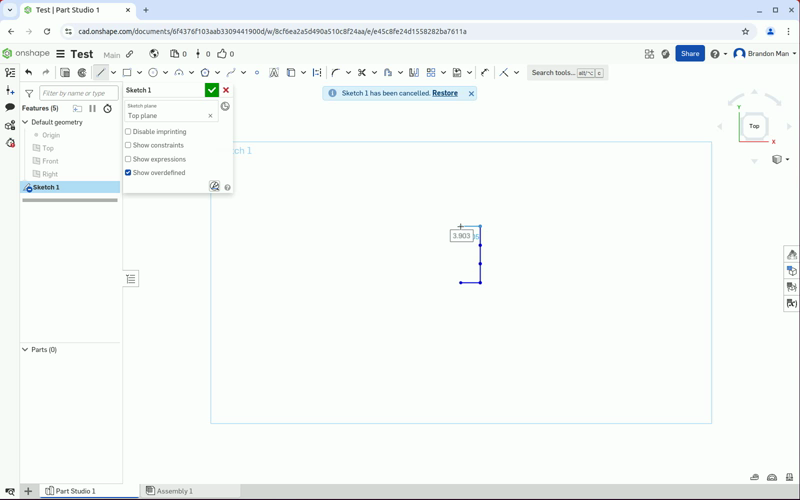
mouse_move(490, 226)
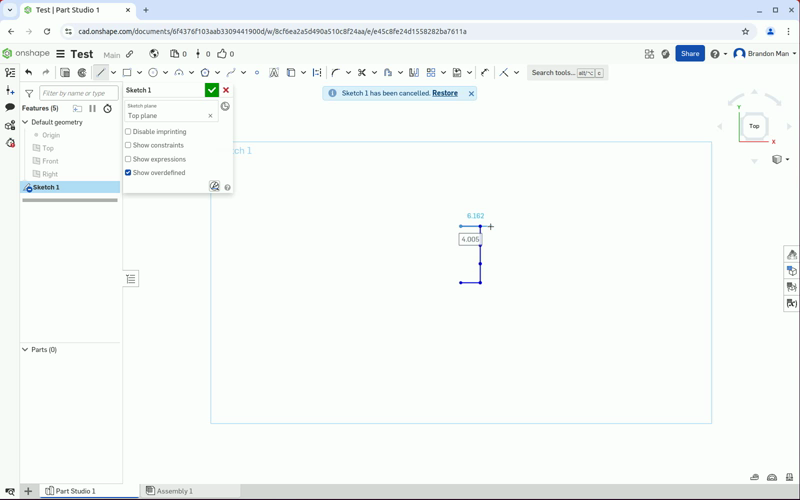
key_down(shift)
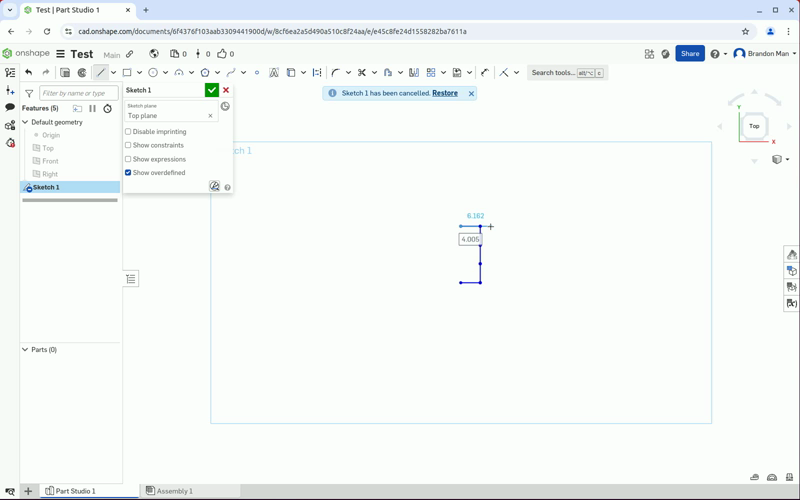
mouse_move(460, 282)
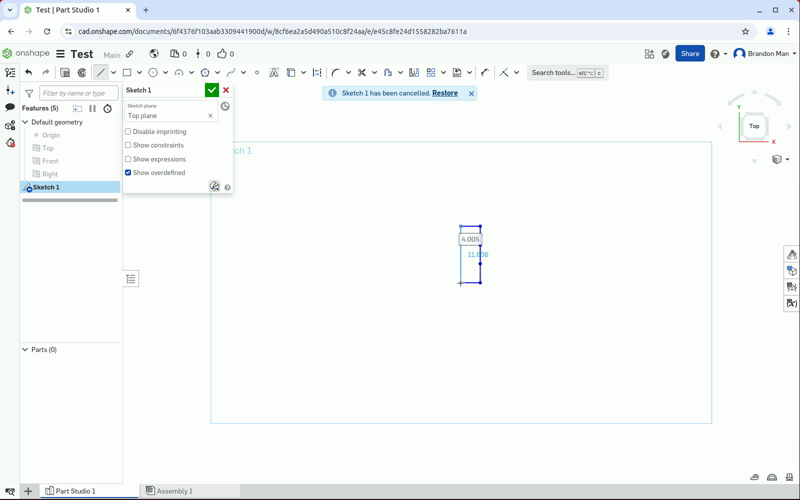
key_up(shift)
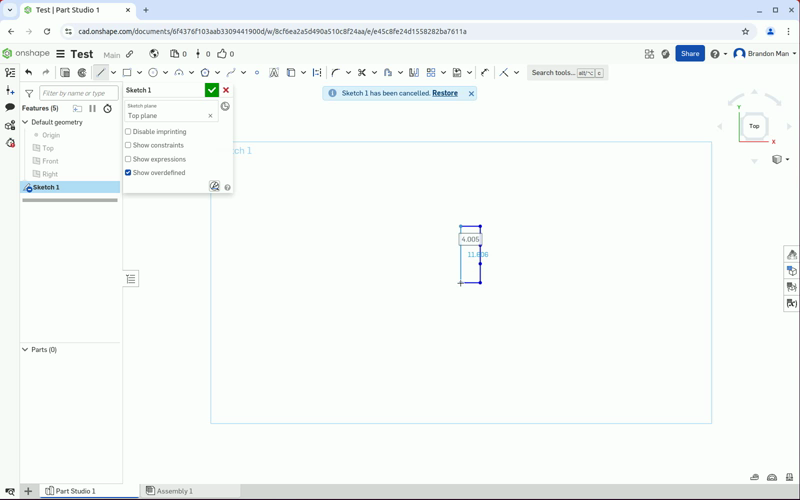
click(460, 282)
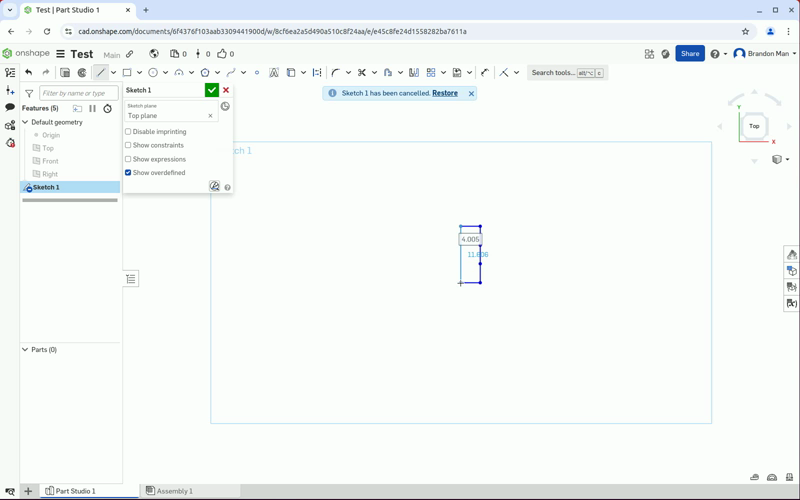
key(esc)
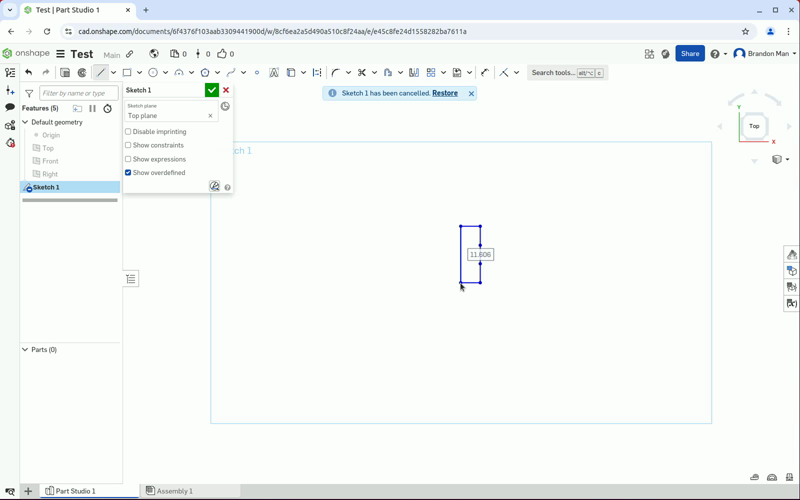
mouse_move(475, 279)
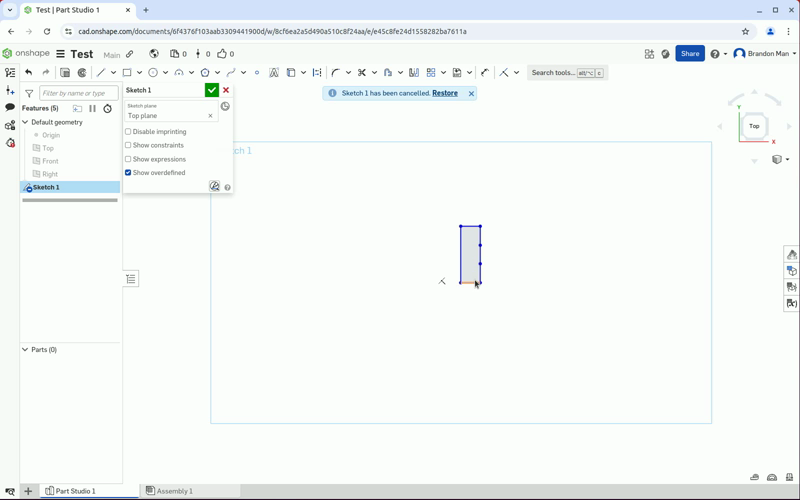
scroll(6)
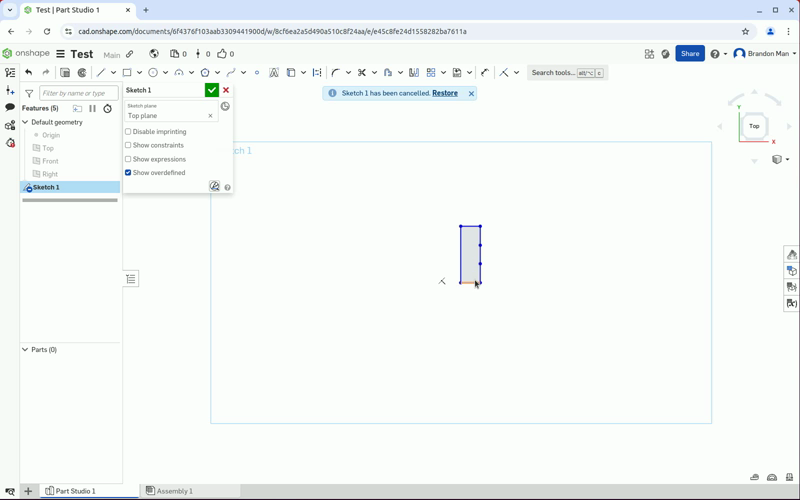
scroll(6)
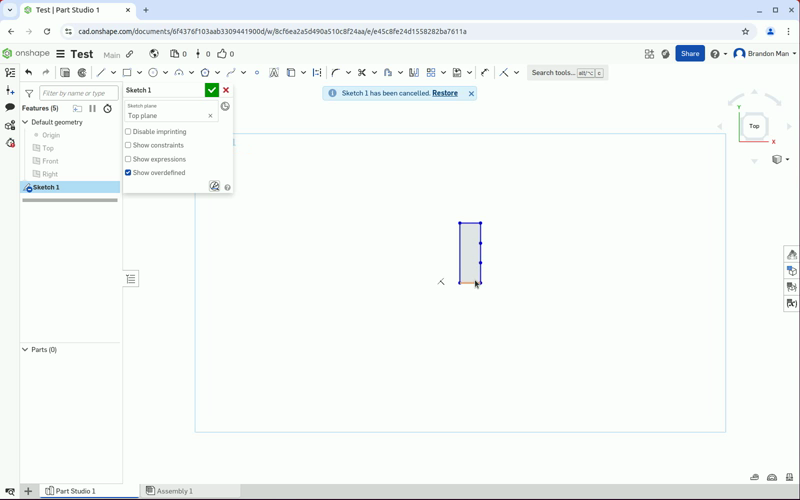
scroll(6)
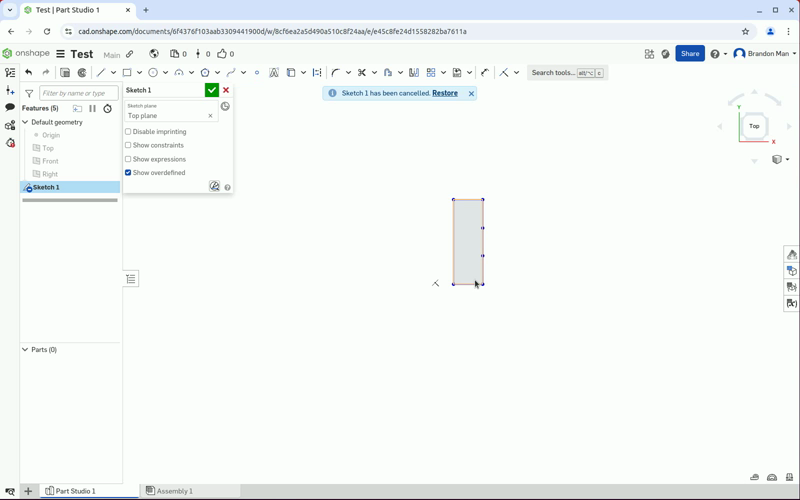
scroll(6)
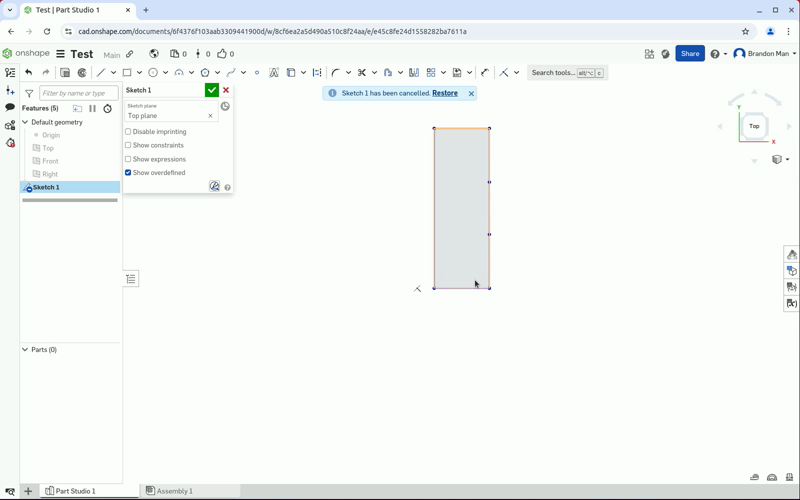
scroll(6)
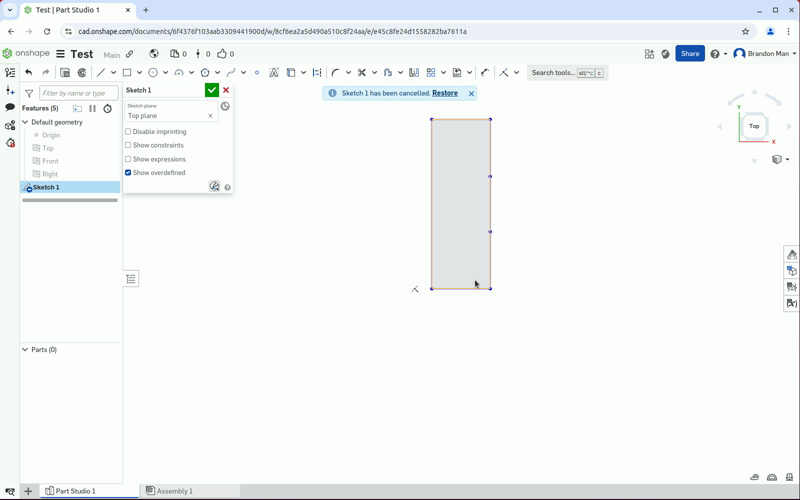
scroll(6)
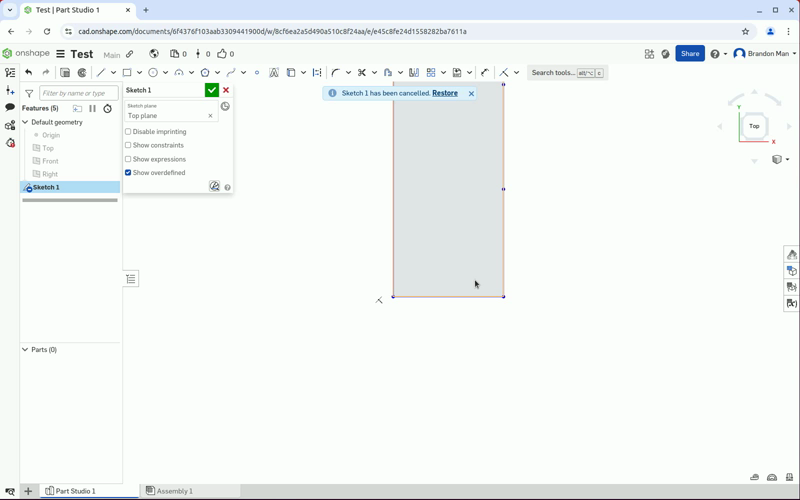
scroll(6)
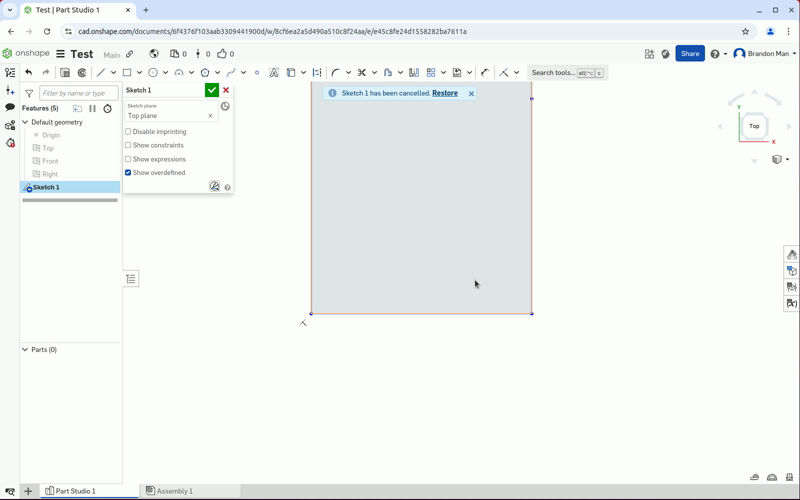
click(475, 279)
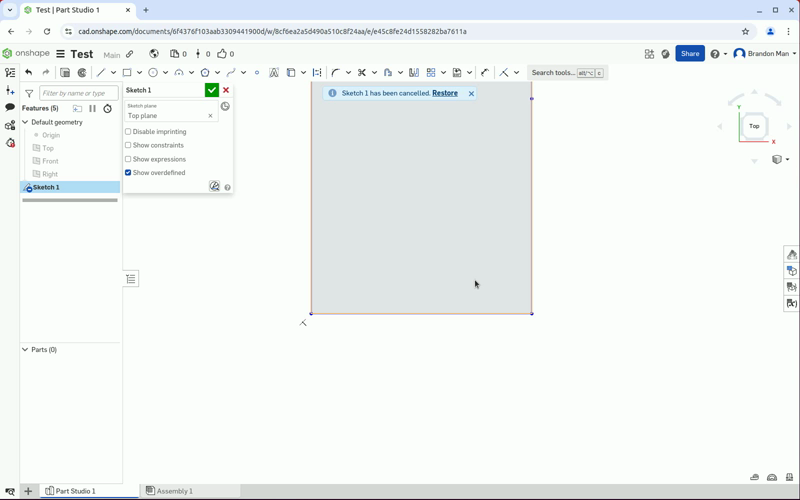
scroll(-6)
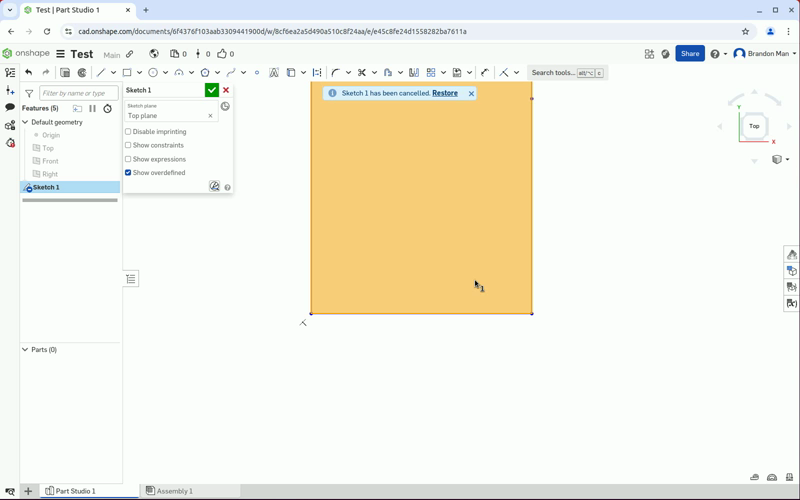
scroll(-6)
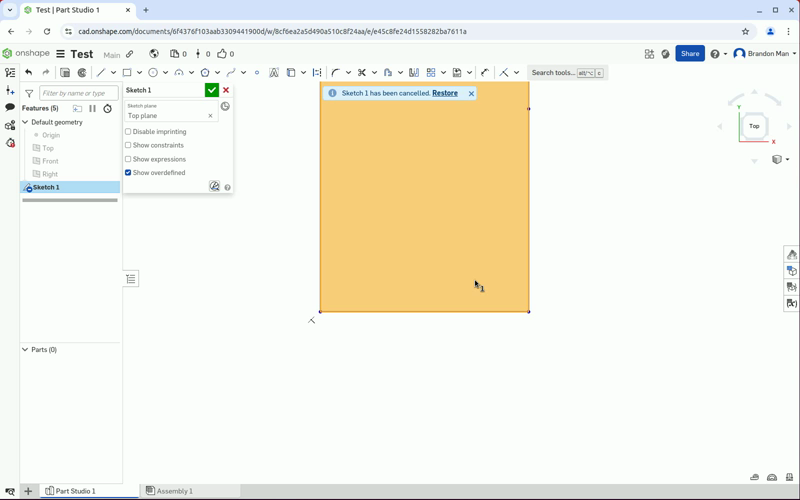
scroll(-6)
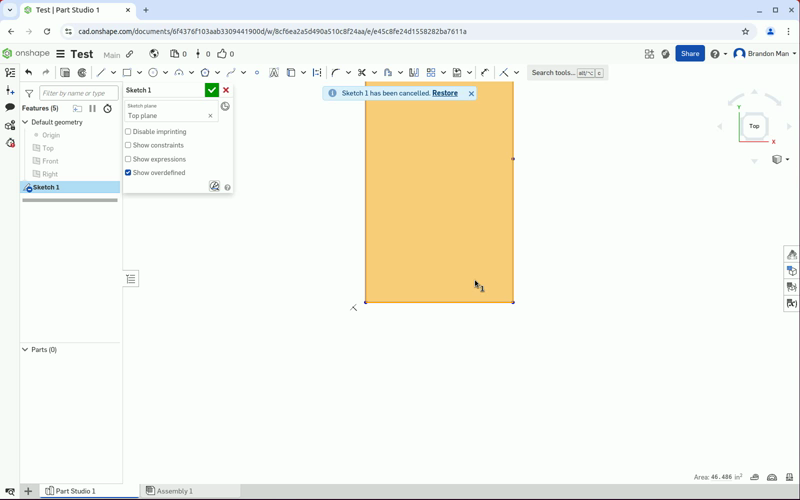
scroll(-6)
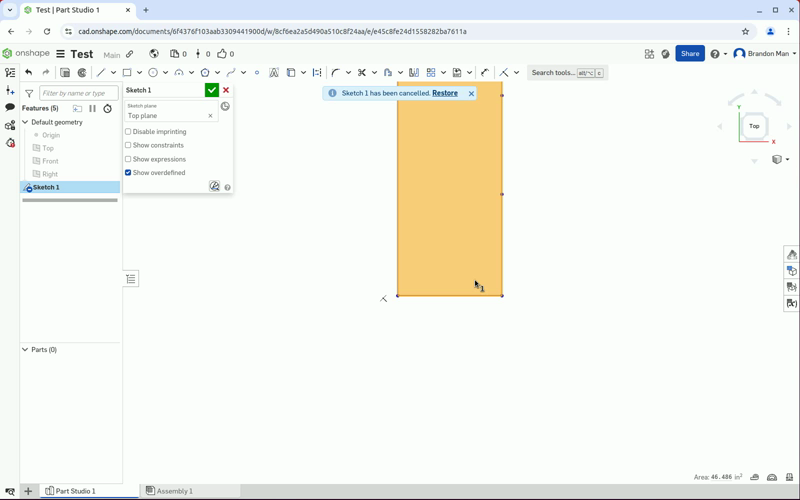
scroll(-6)
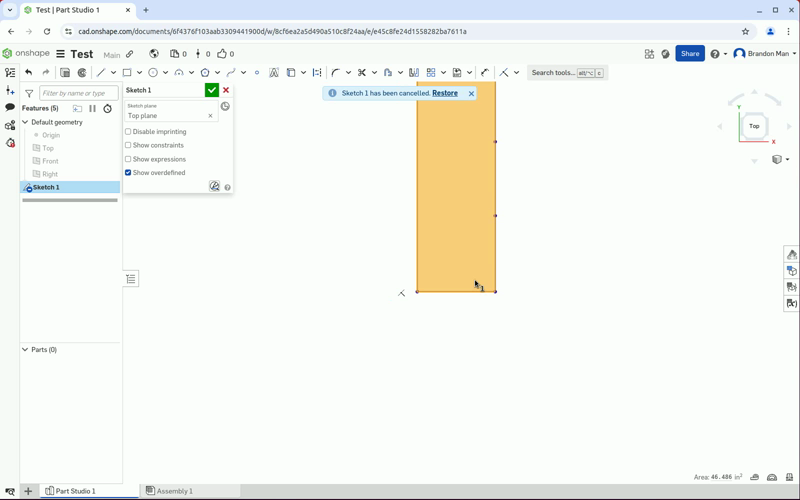
scroll(-6)
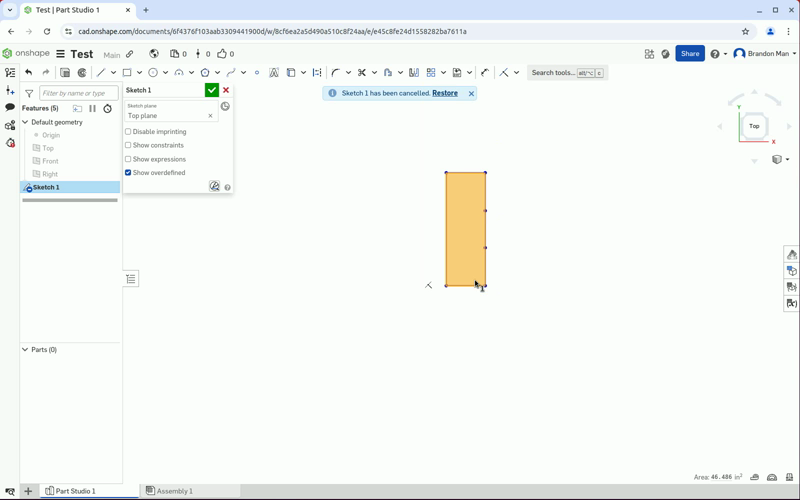
scroll(-6)
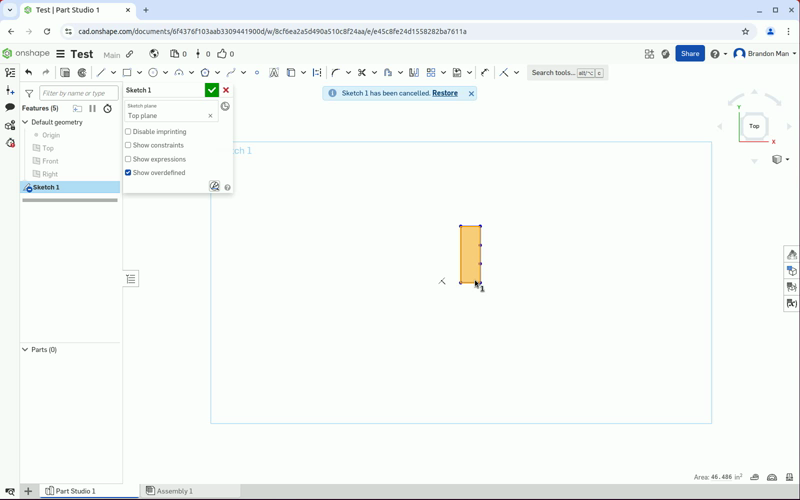
mouse_move(73, 352)
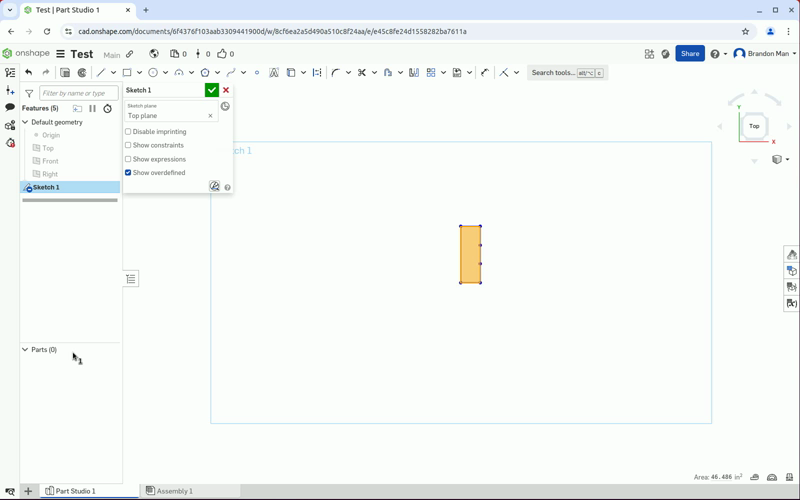
key(shift+y)
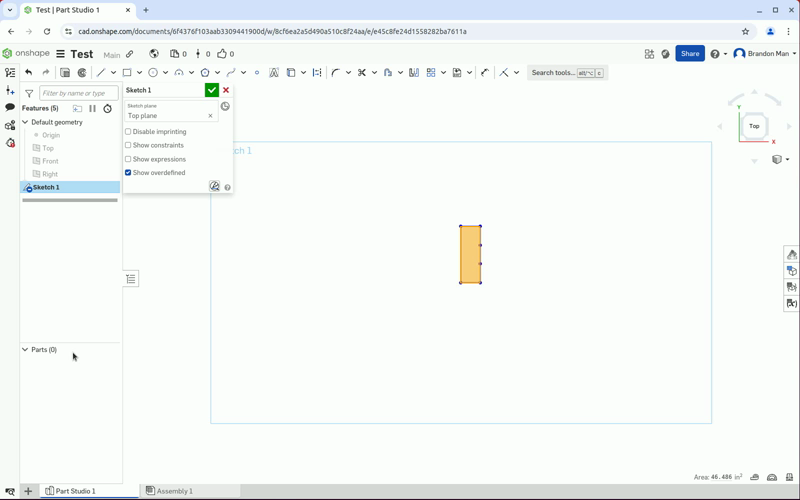
key(shift+e)
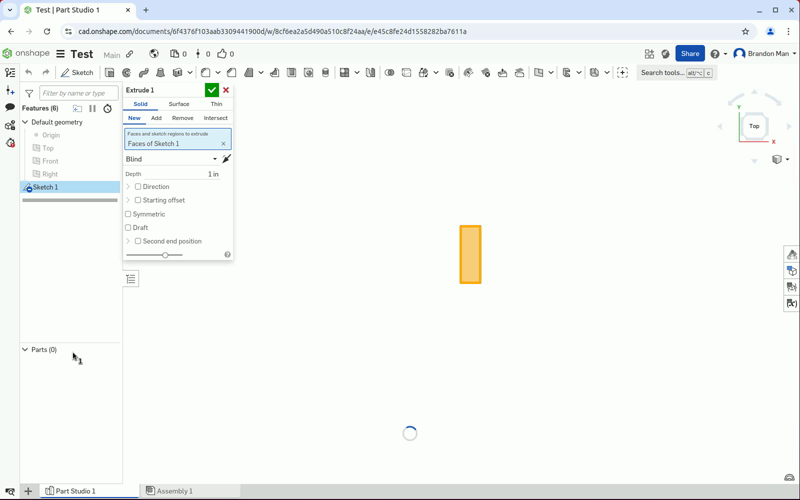
mouse_move(143, 106)
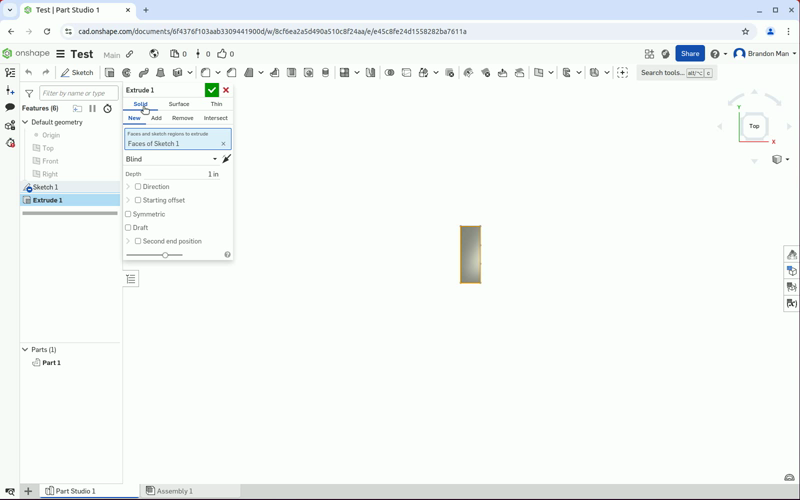
click(143, 106)
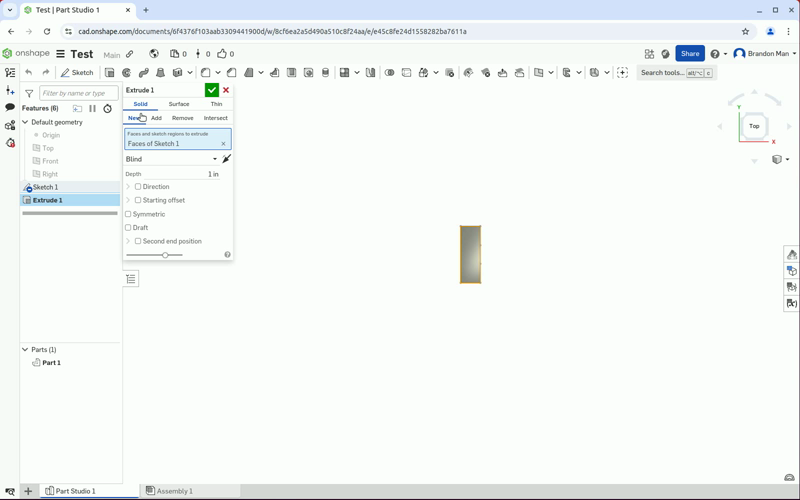
mouse_move(137, 120)
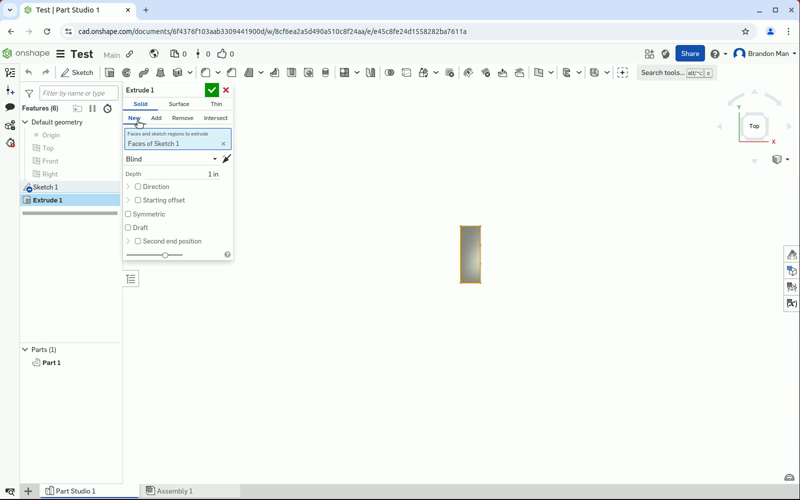
click(137, 120)
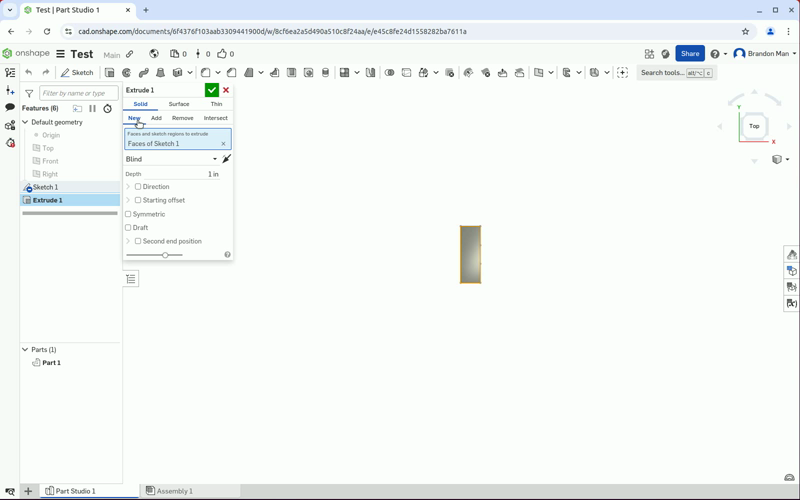
key(tab, 4)
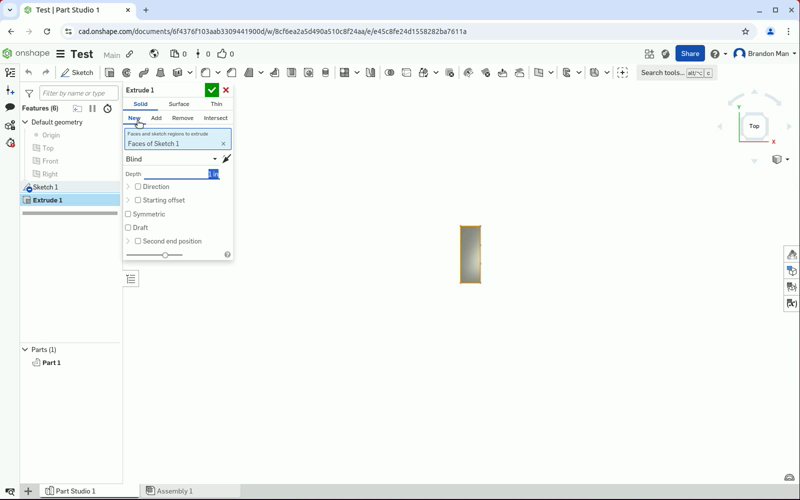
text(7.703)
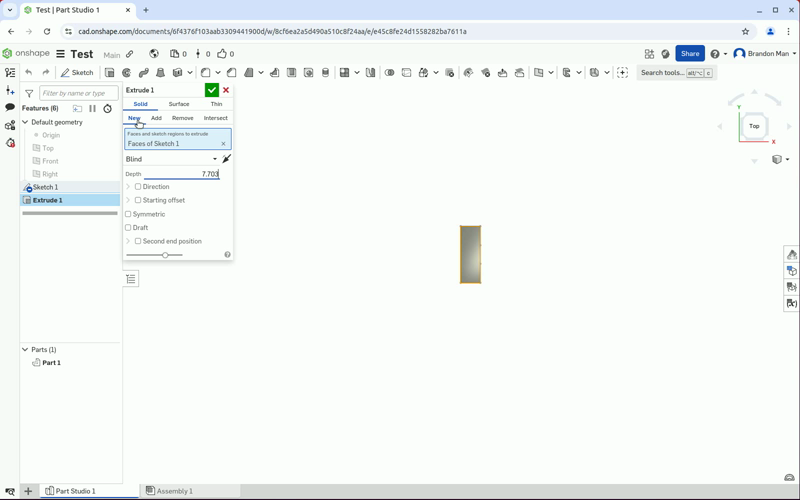
key(enter)
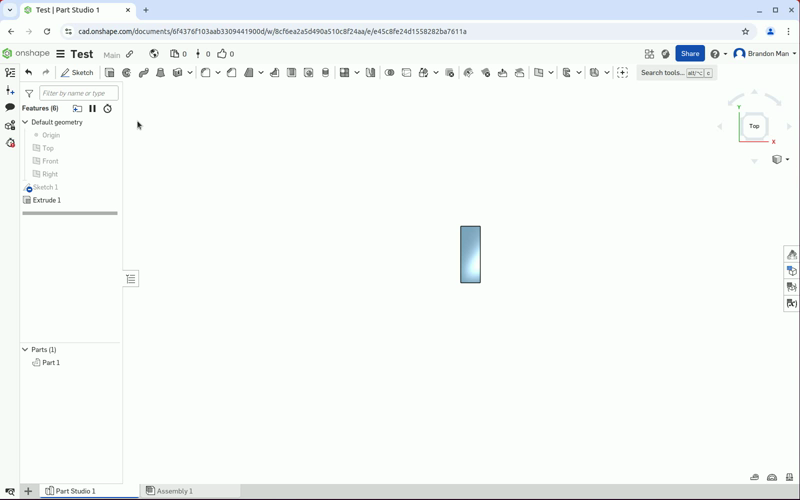
key(shift+h)
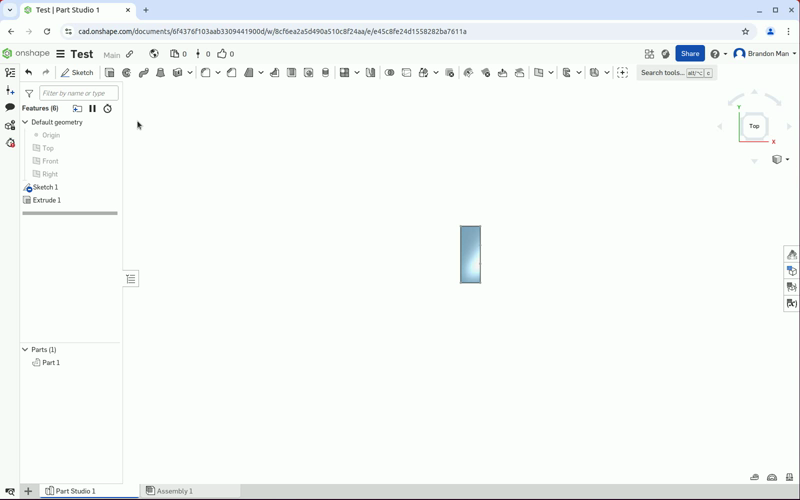
key(shift+h)
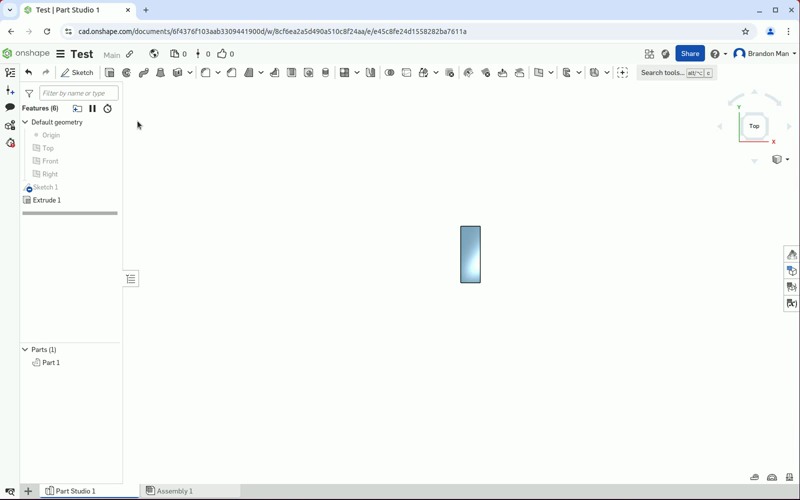
mouse_move(73, 189)
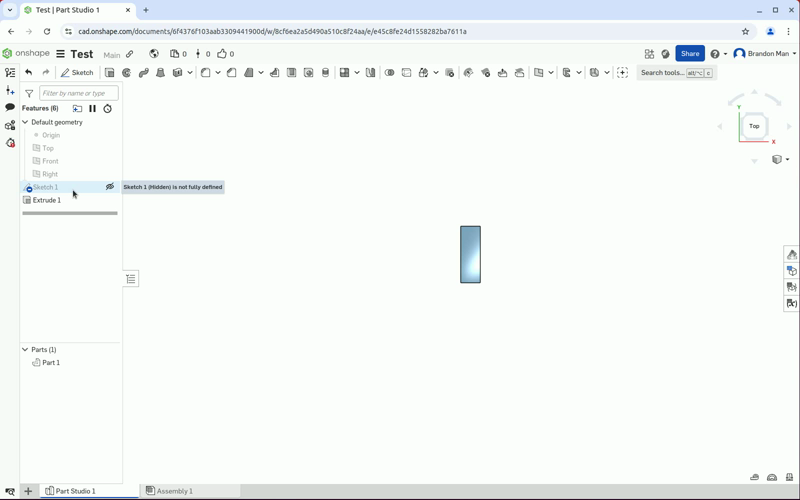
click(73, 189)
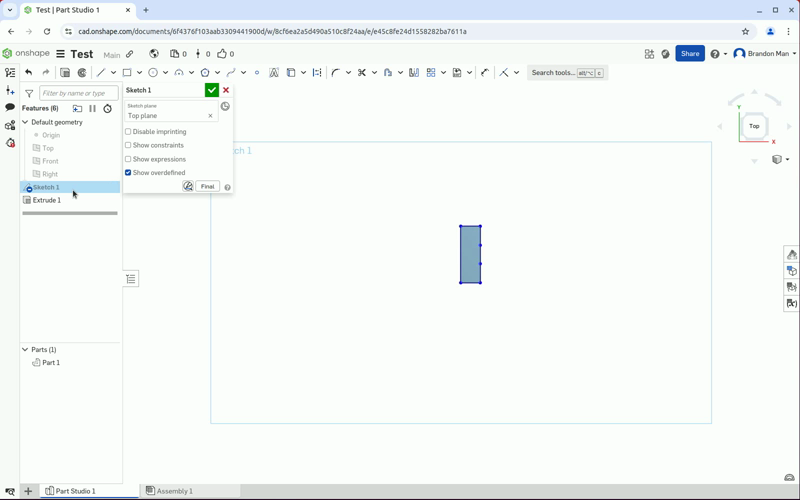
mouse_move(229, 92)
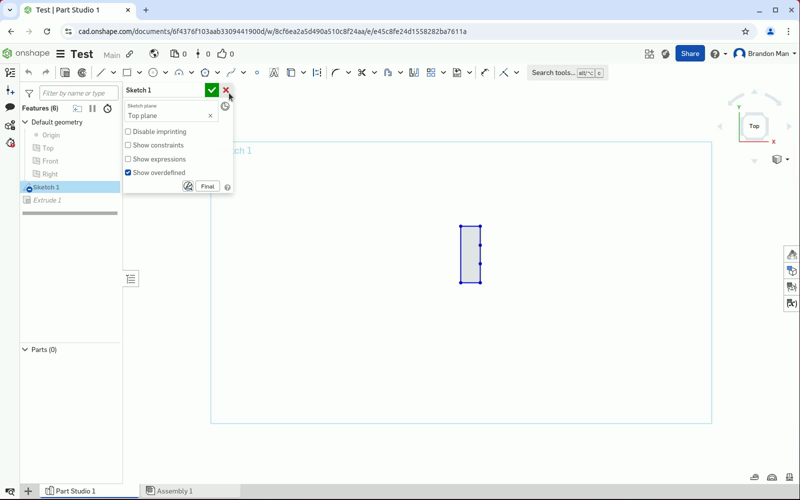
click(229, 92)
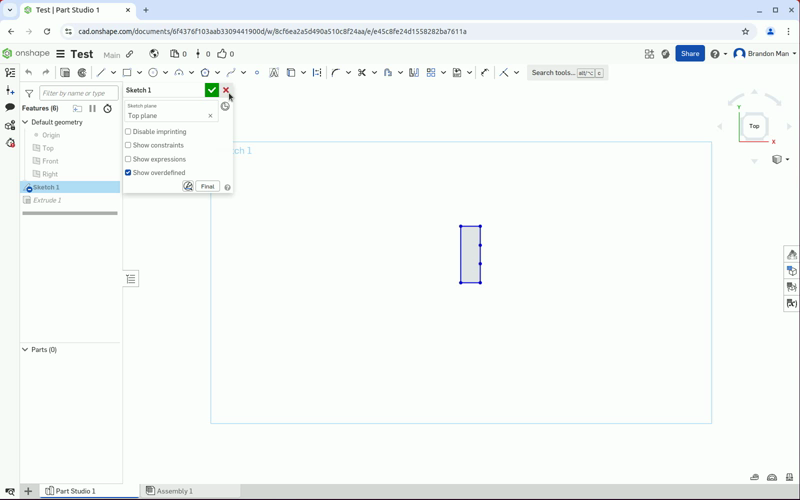
key(shift+s)
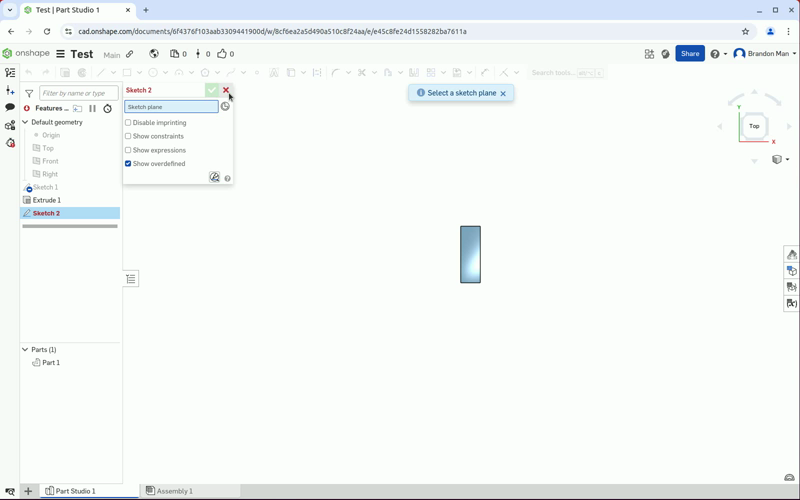
mouse_move(73, 150)
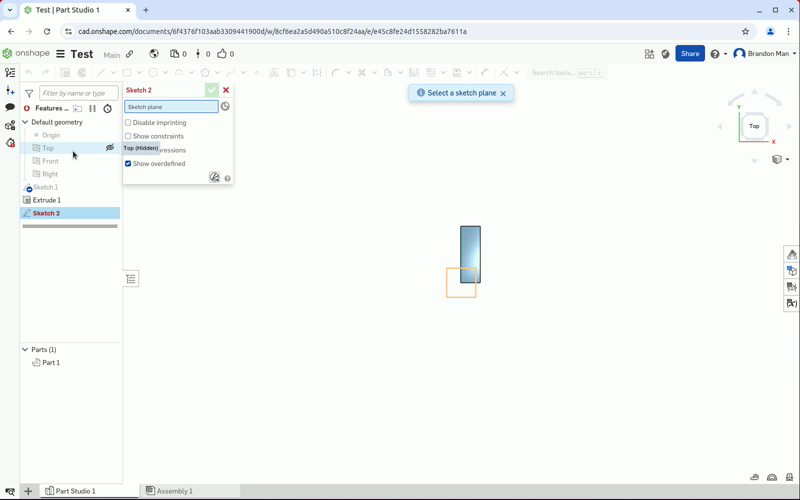
click(73, 150)
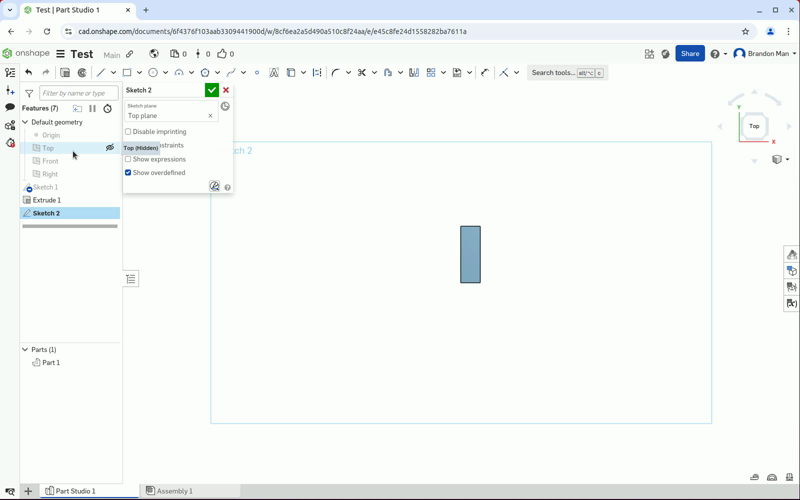
mouse_move(73, 352)
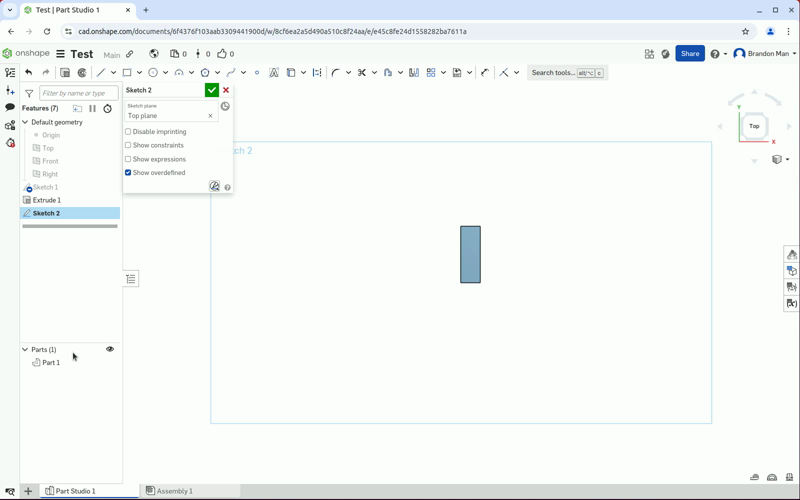
key(y)
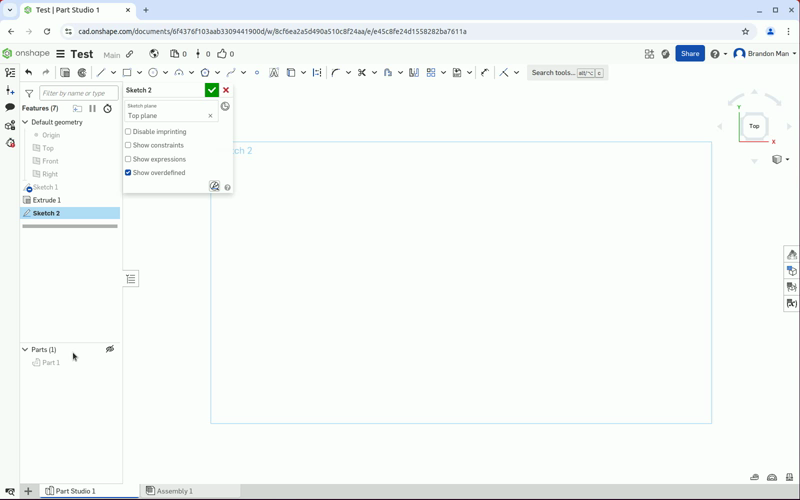
key(l)
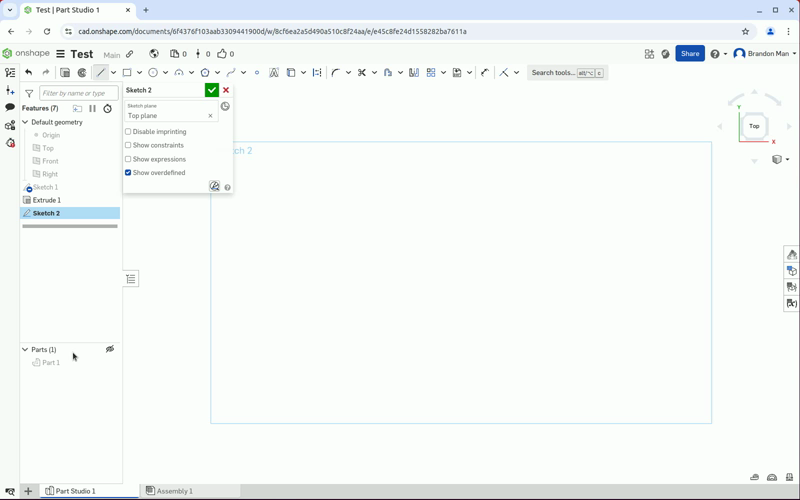
key_down(shift)
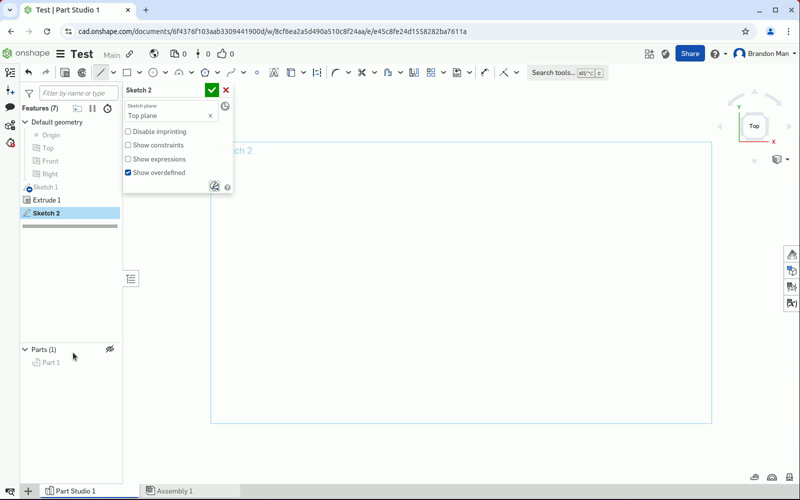
mouse_move(479, 282)
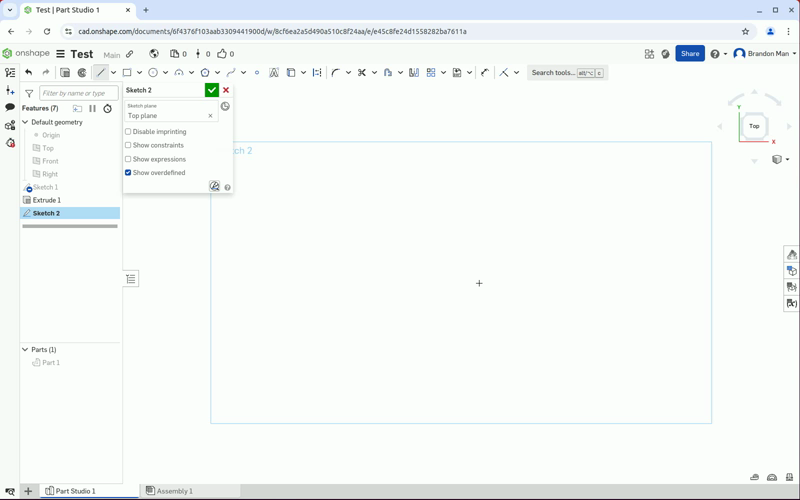
click(479, 282)
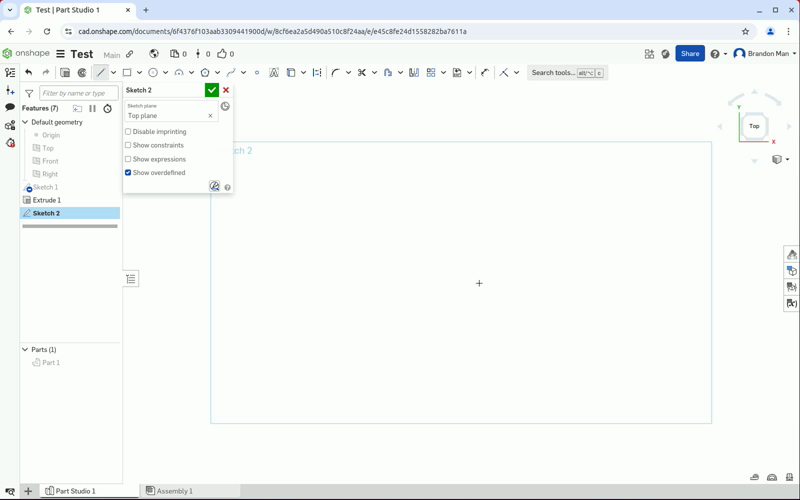
key_up(shift)
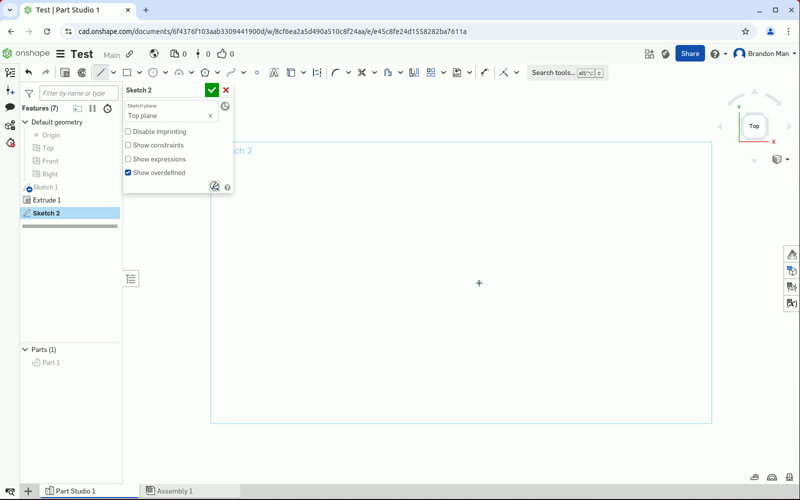
key_down(shift)
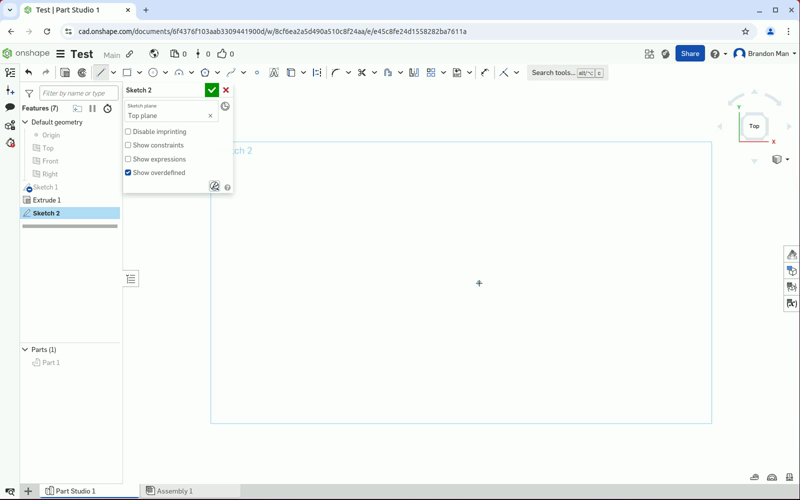
mouse_move(573, 282)
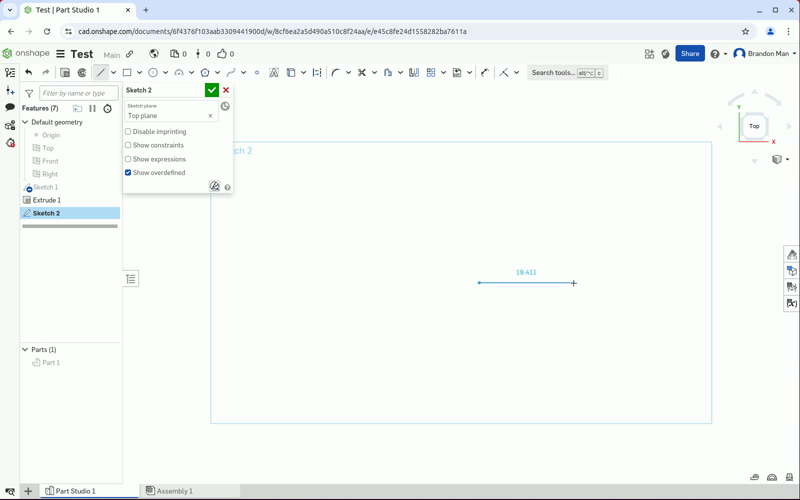
click(573, 282)
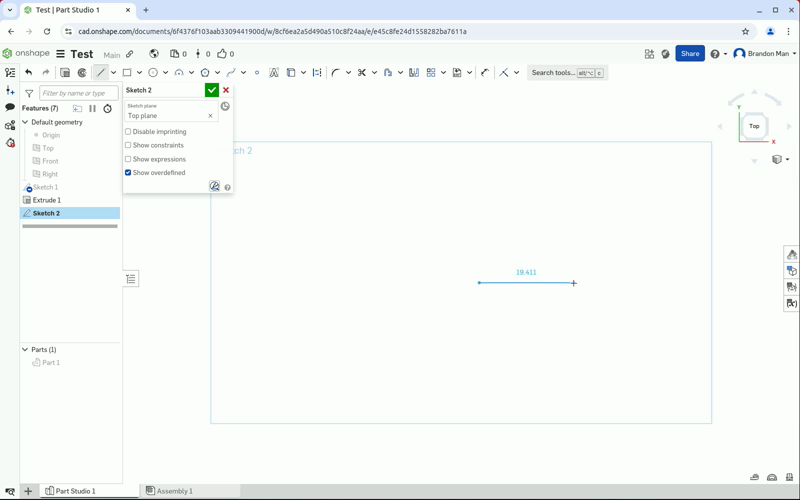
key_up(shift)
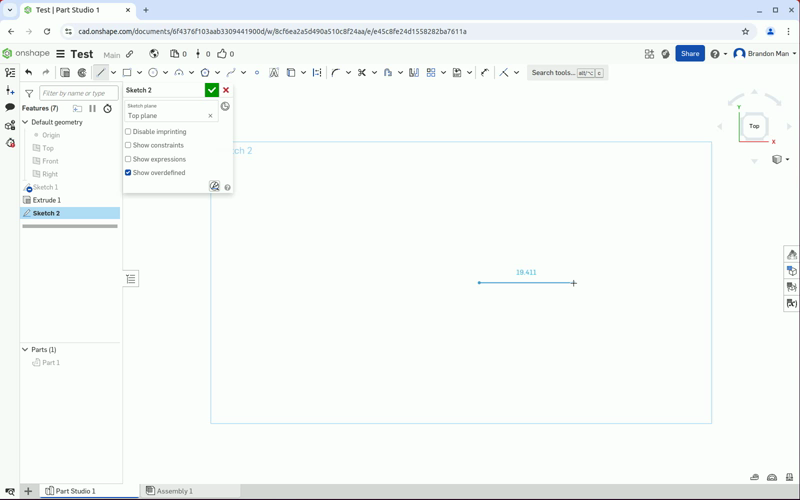
key_down(shift)
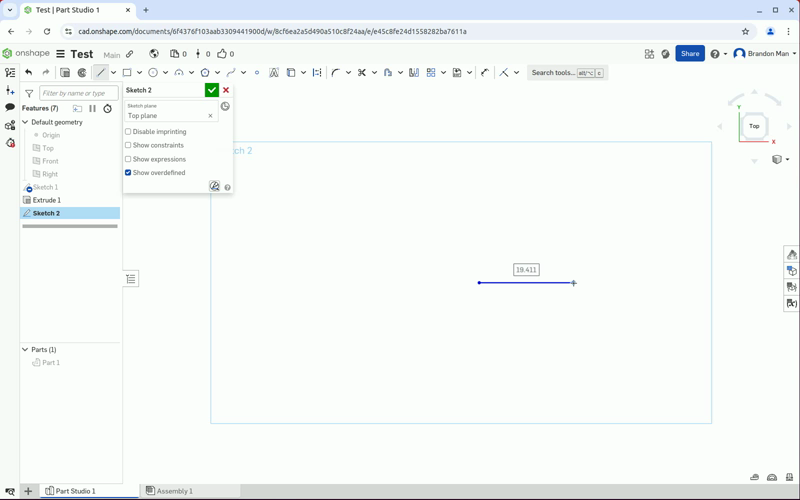
mouse_move(589, 282)
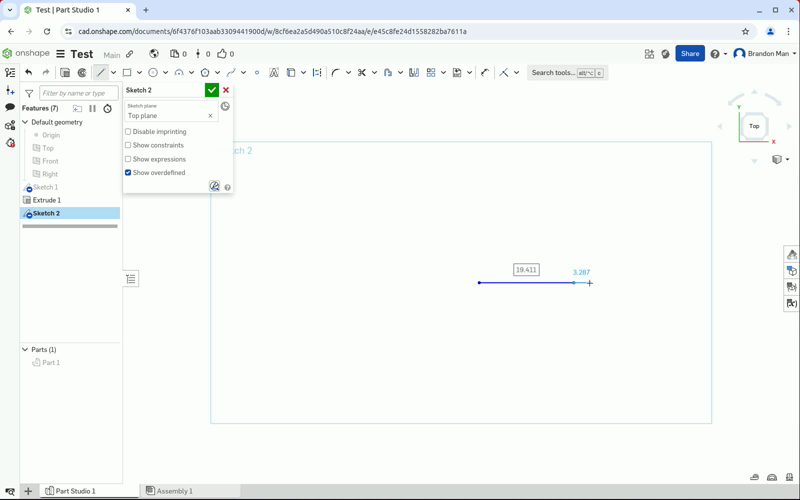
mouse_move(573, 264)
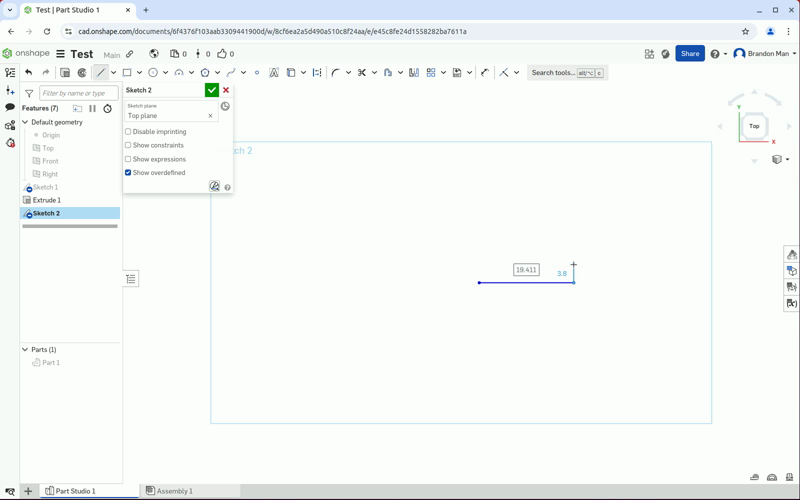
click(573, 264)
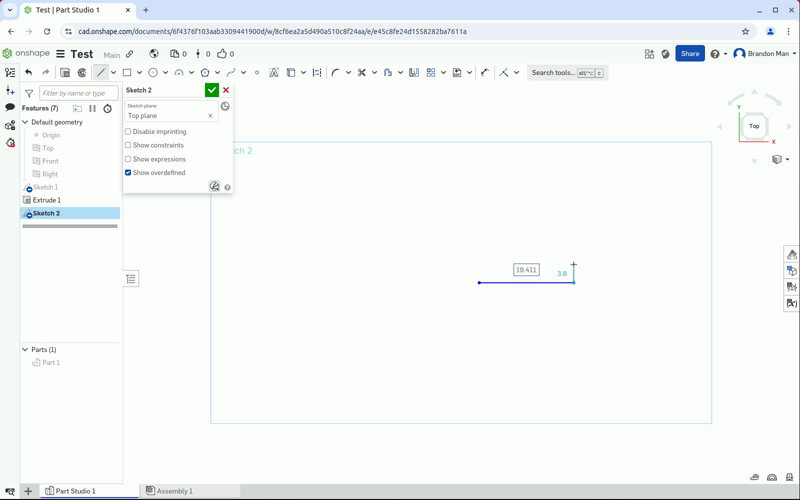
key_up(shift)
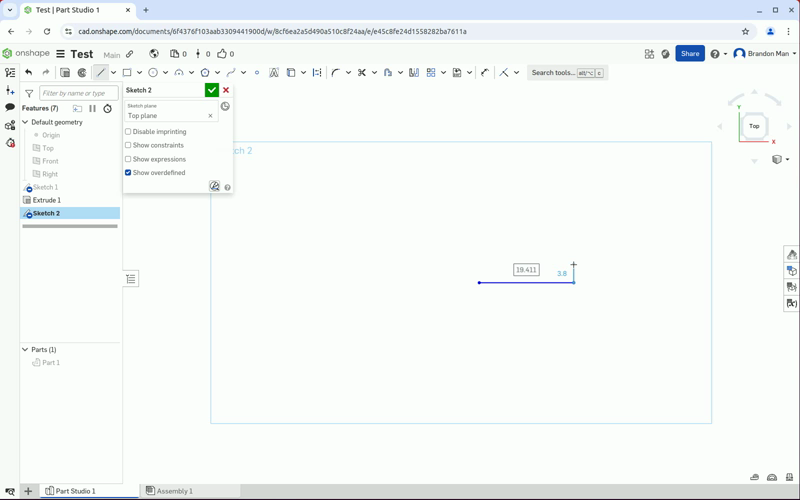
key_down(shift)
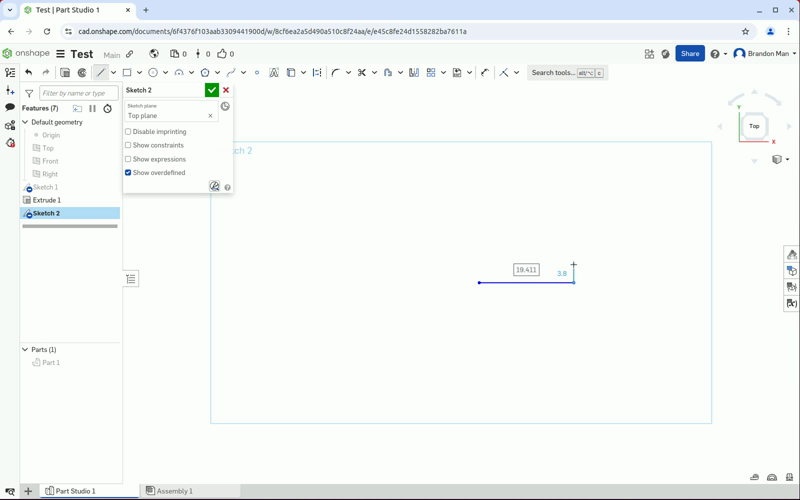
mouse_move(479, 264)
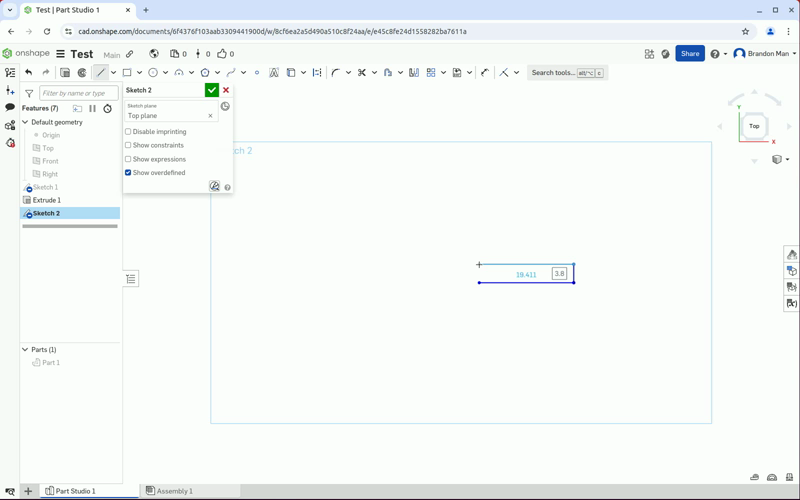
click(479, 264)
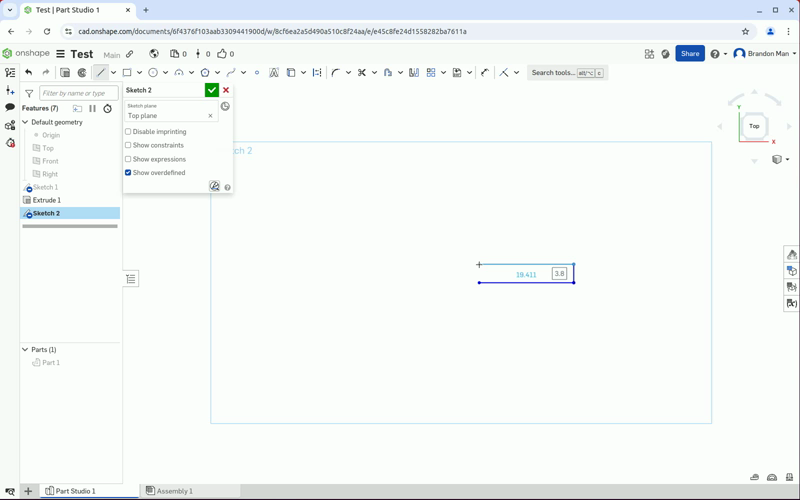
key_up(shift)
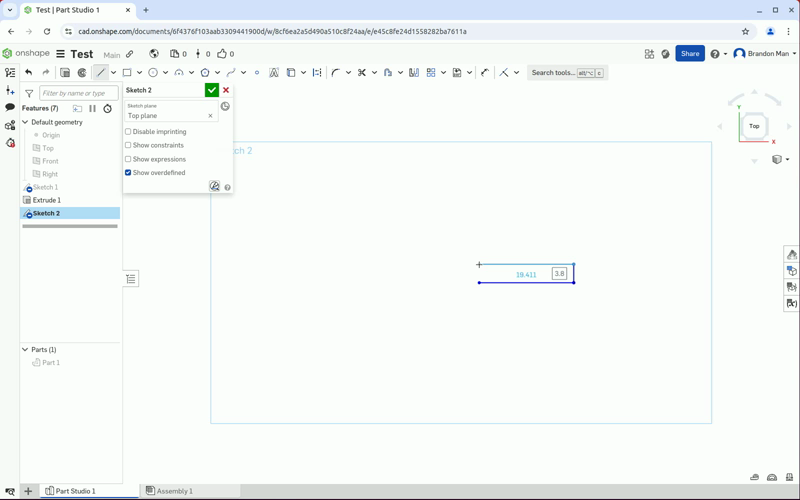
mouse_move(509, 264)
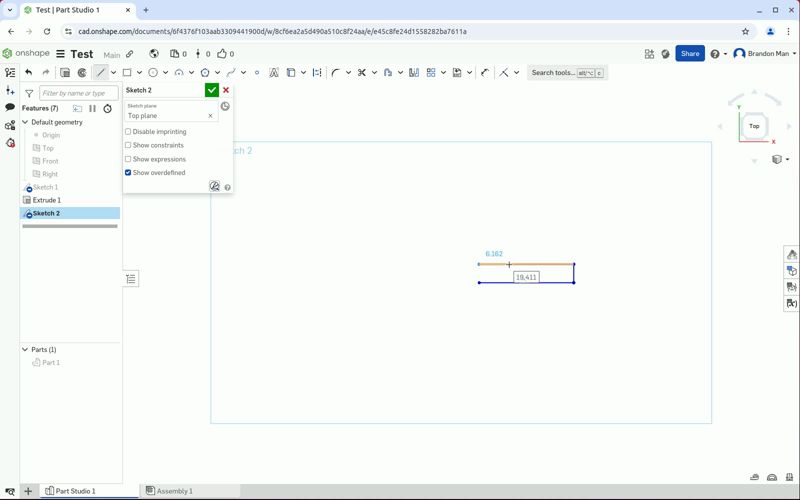
key_down(shift)
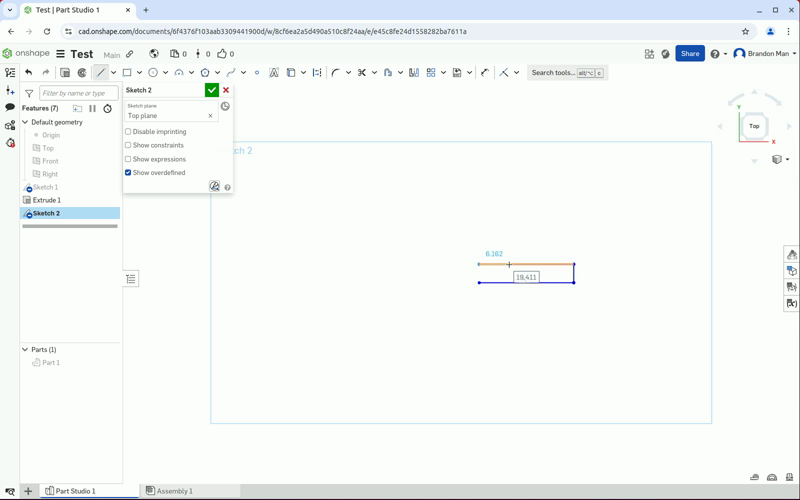
mouse_move(479, 282)
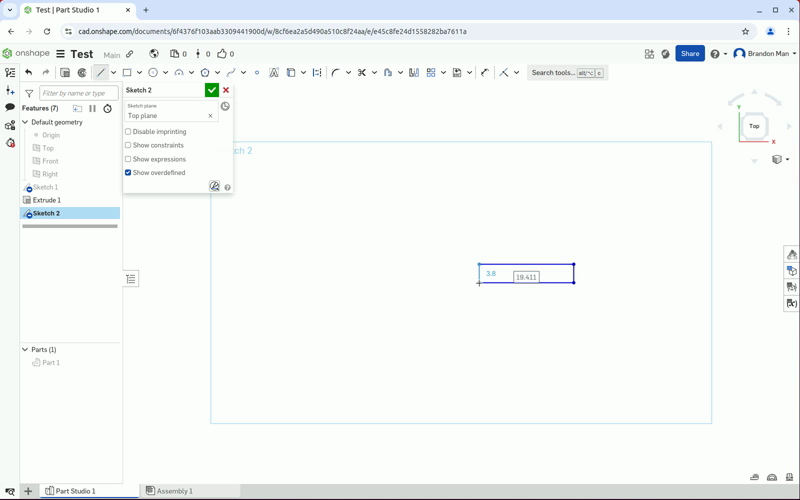
key_up(shift)
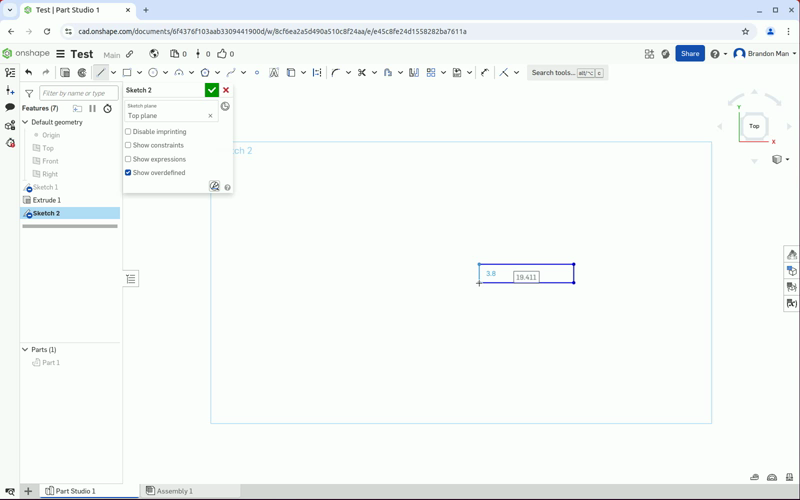
click(479, 282)
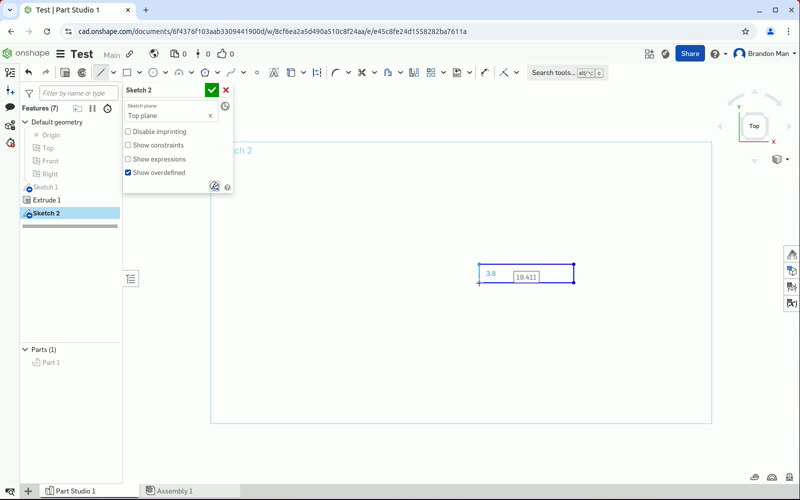
key(esc)
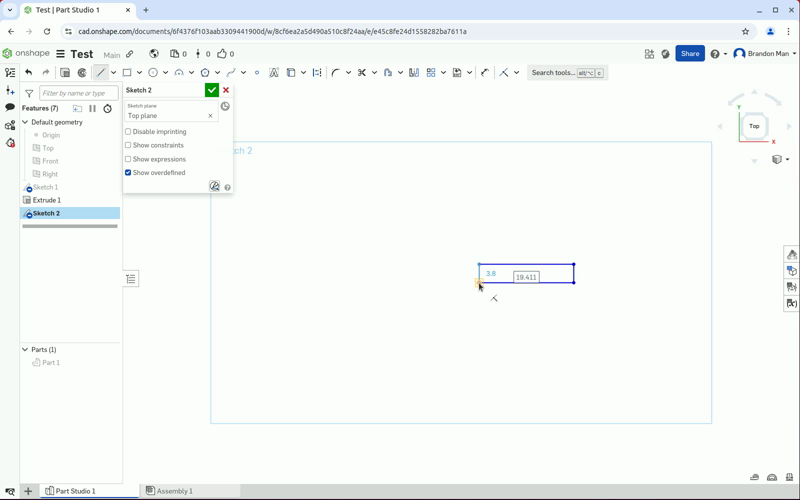
mouse_move(528, 265)
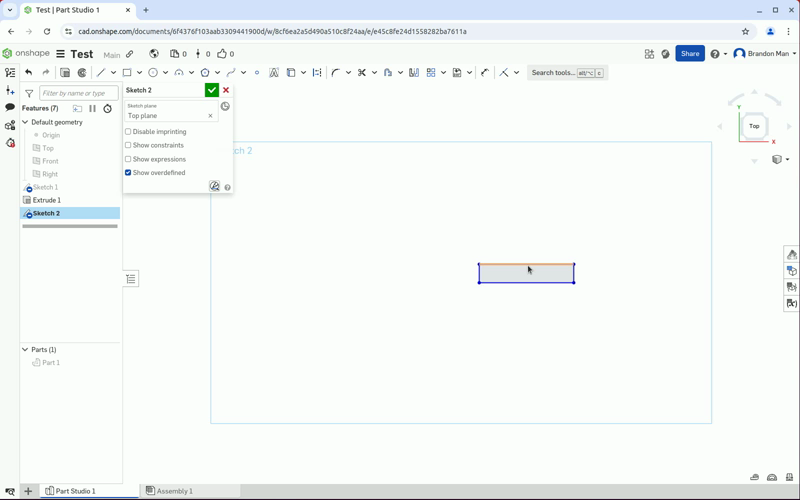
scroll(6)
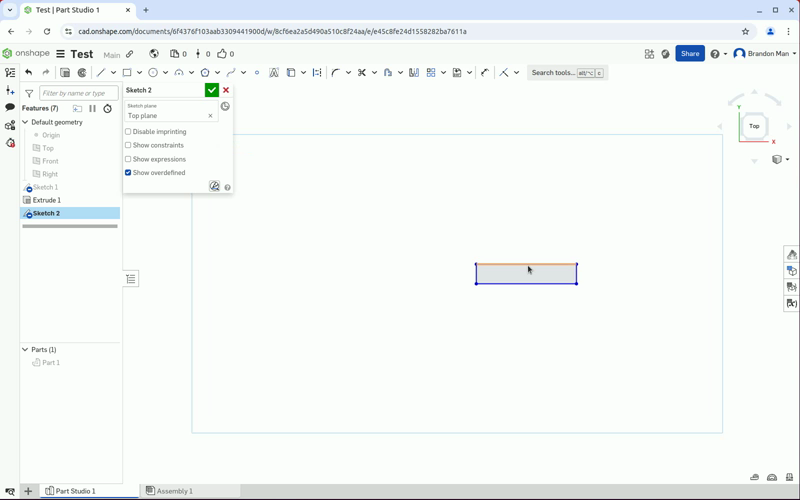
scroll(6)
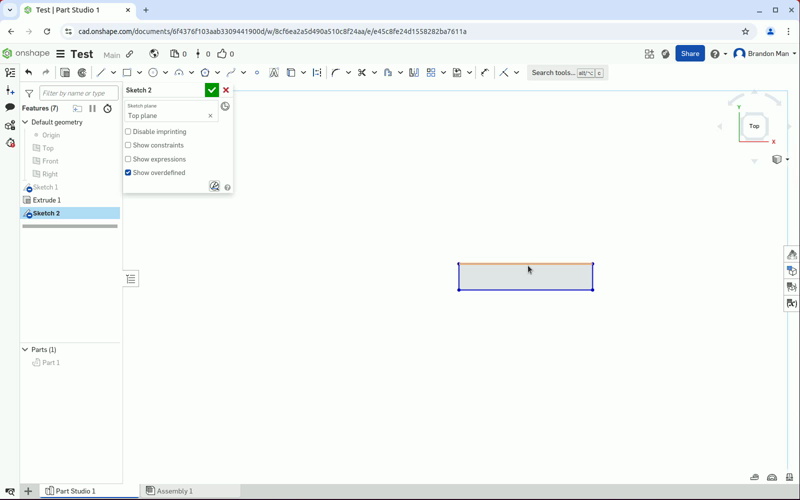
scroll(6)
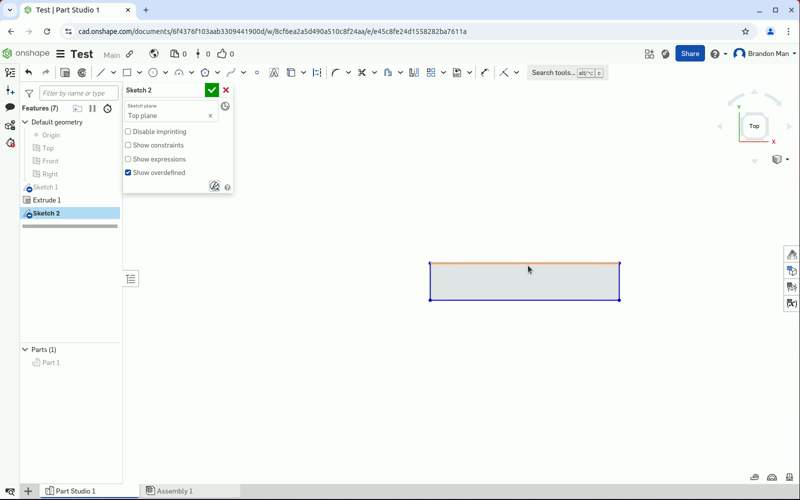
scroll(6)
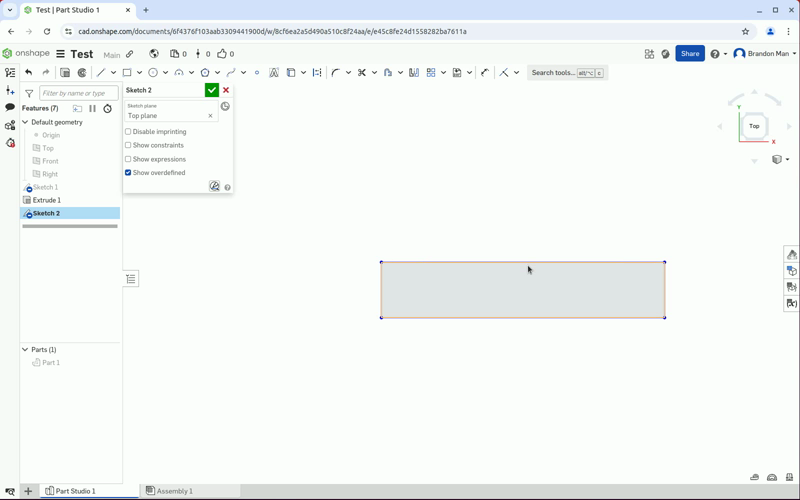
scroll(6)
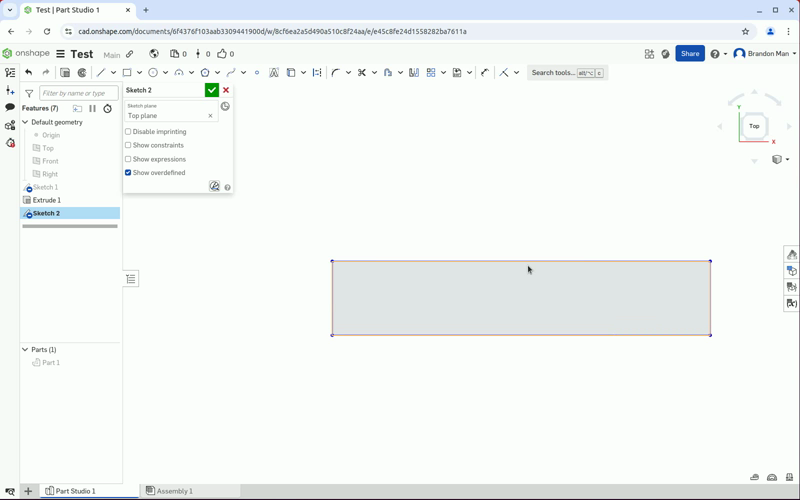
scroll(6)
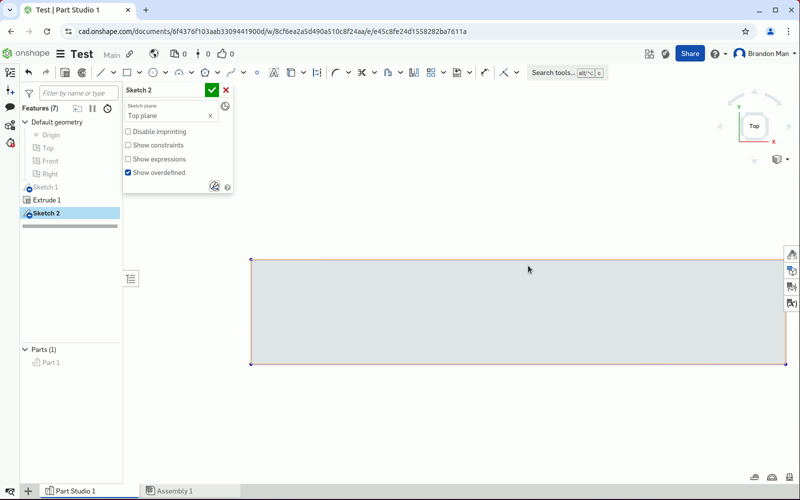
scroll(6)
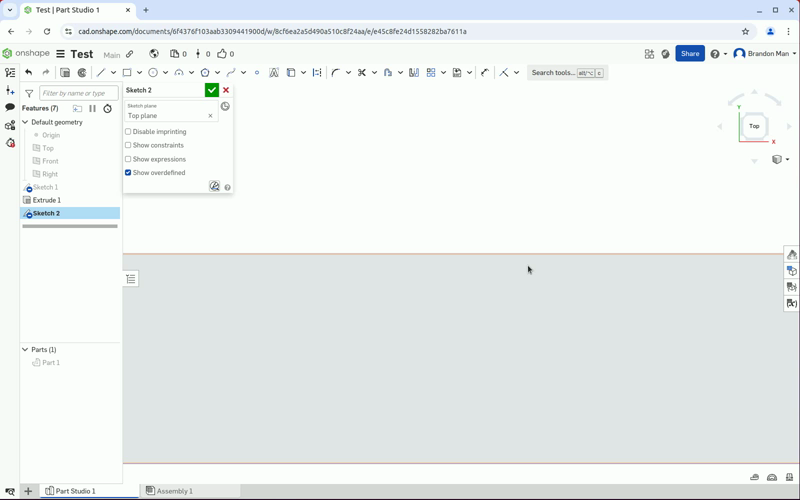
click(528, 265)
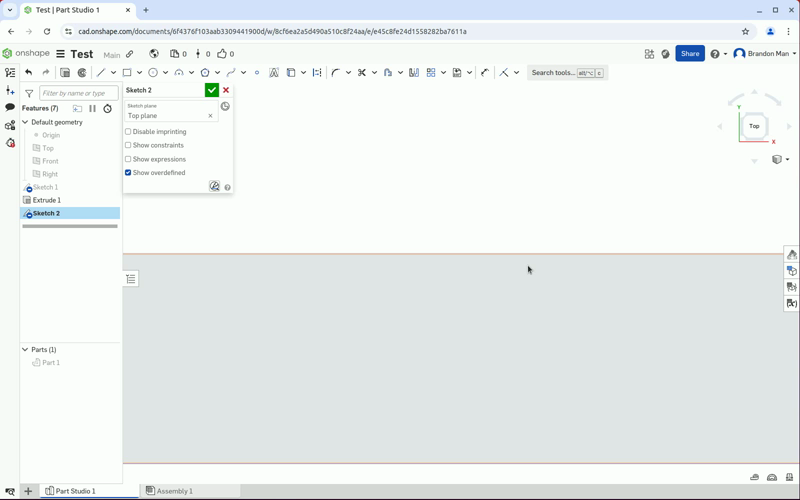
scroll(-6)
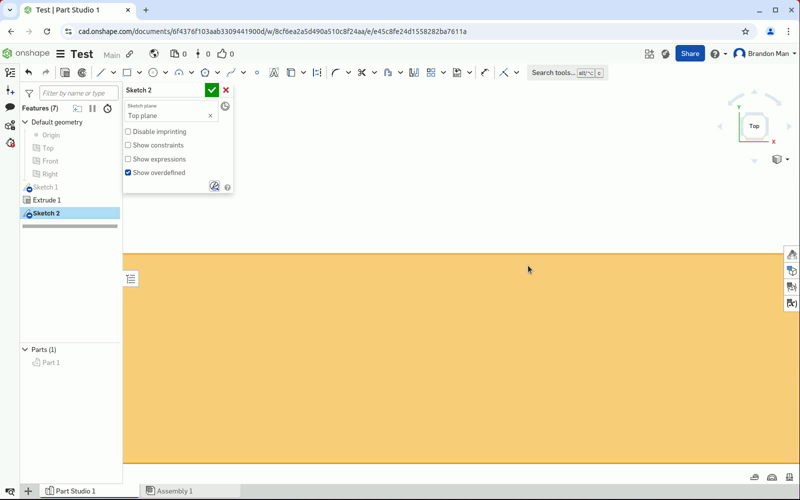
scroll(-6)
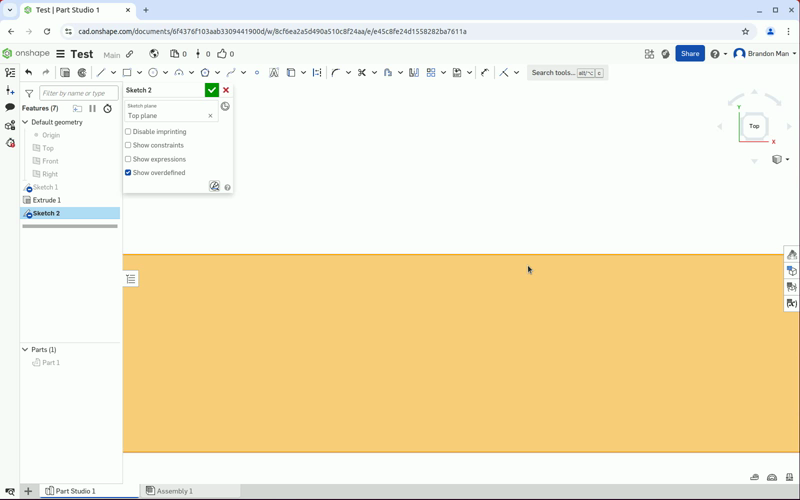
scroll(-6)
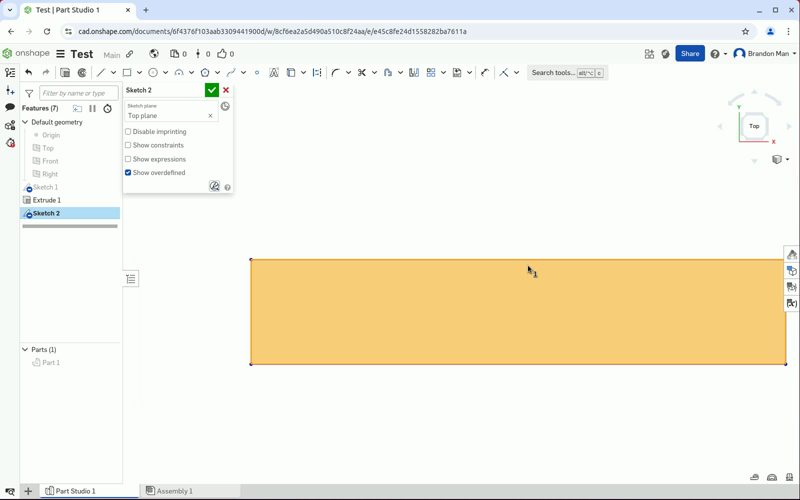
scroll(-6)
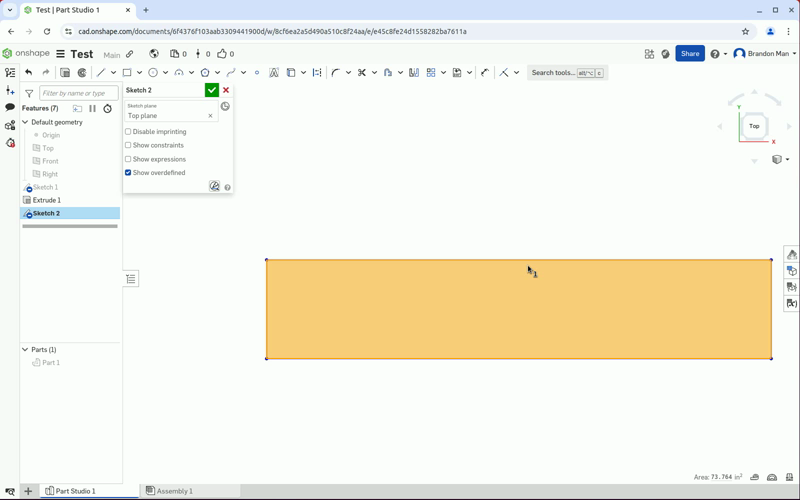
scroll(-6)
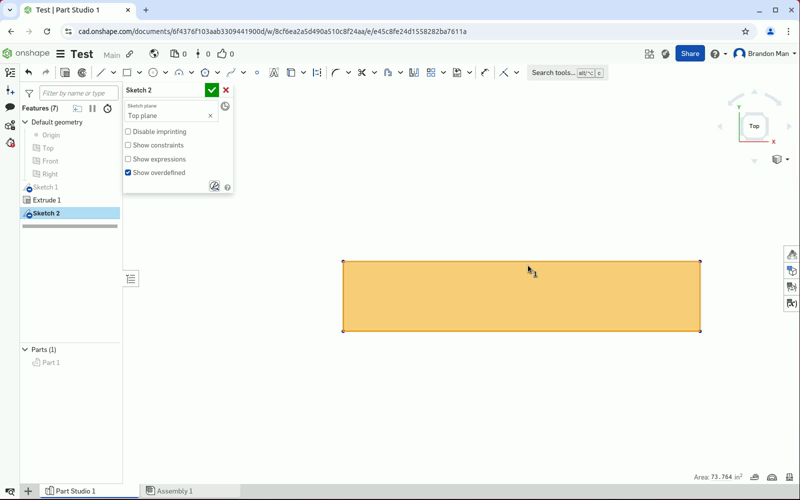
scroll(-6)
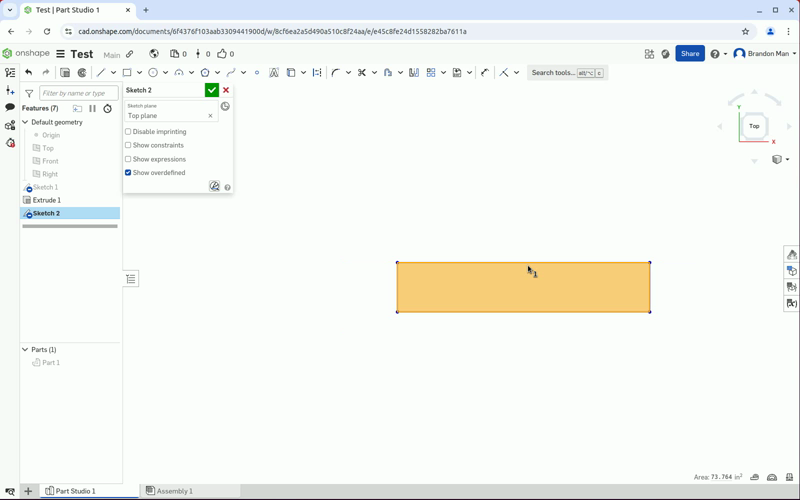
scroll(-6)
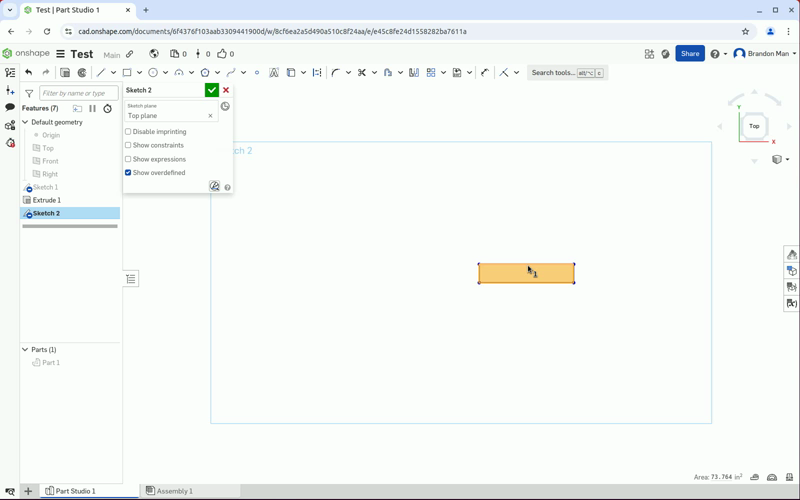
mouse_move(73, 352)
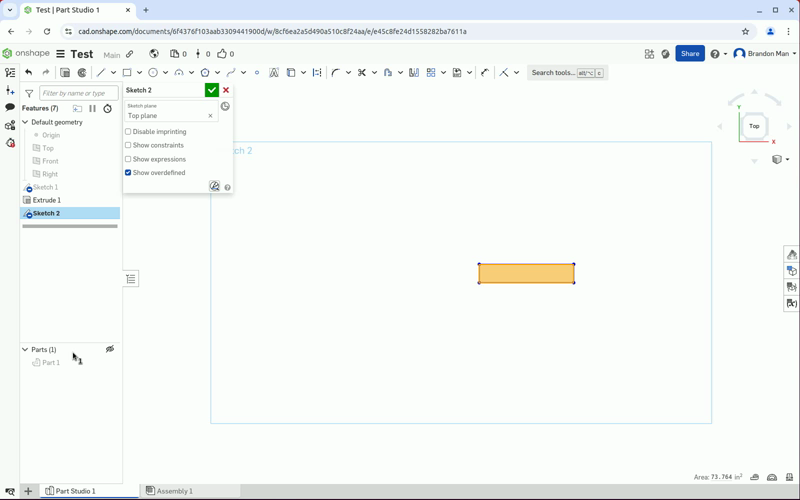
key(shift+y)
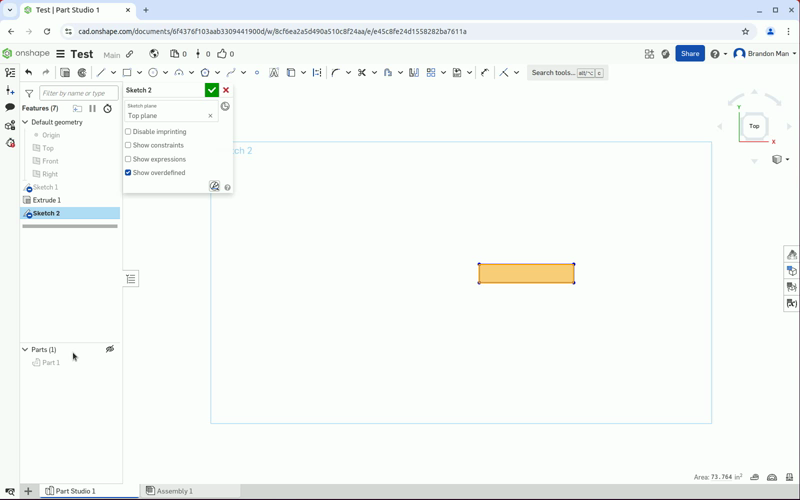
key(shift+e)
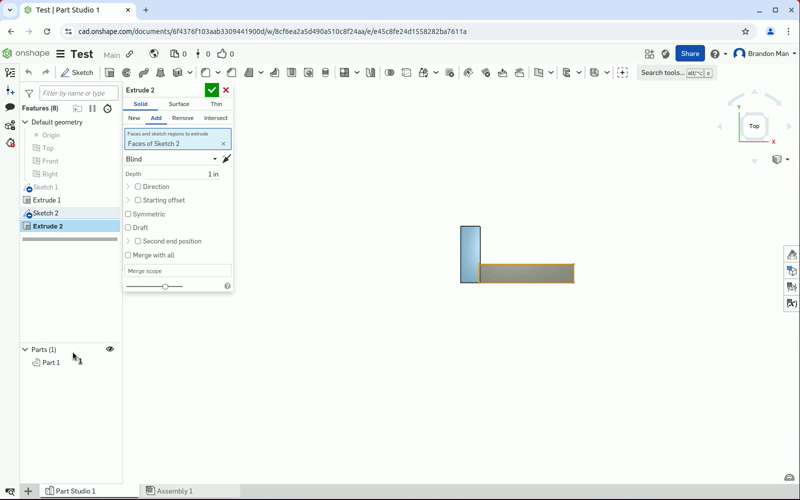
mouse_move(143, 106)
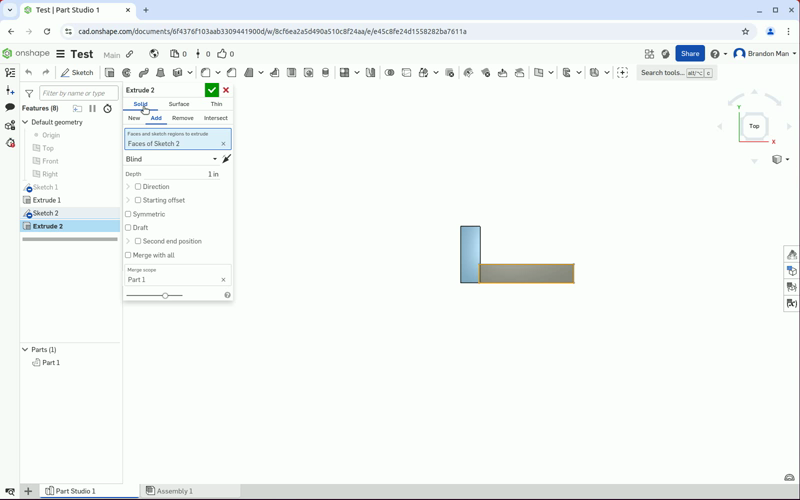
click(143, 106)
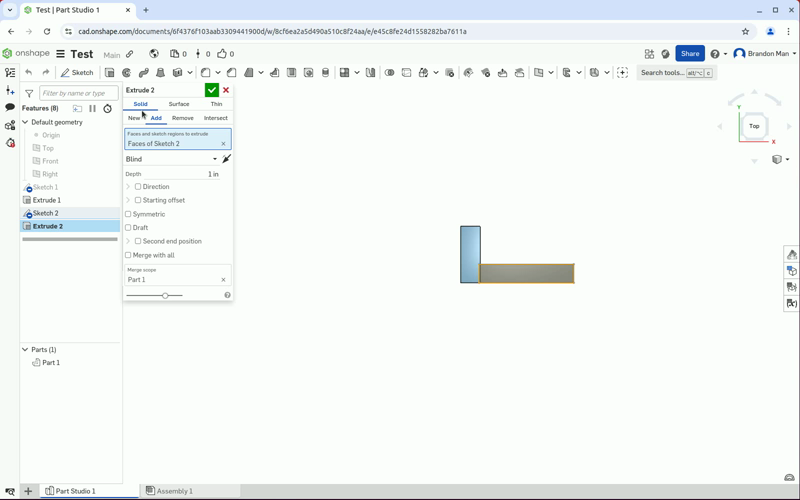
mouse_move(137, 120)
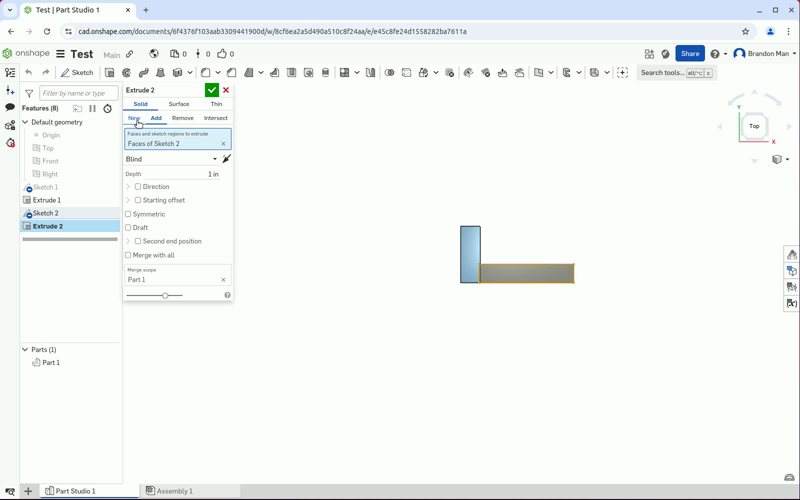
click(137, 120)
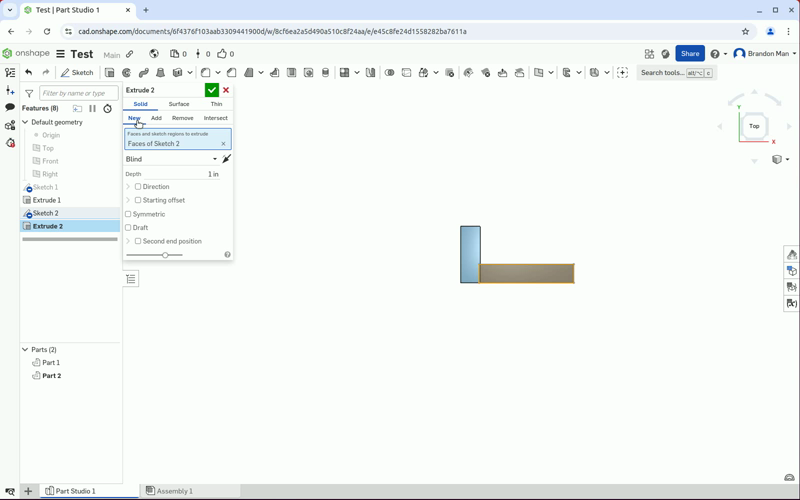
key(tab, 4)
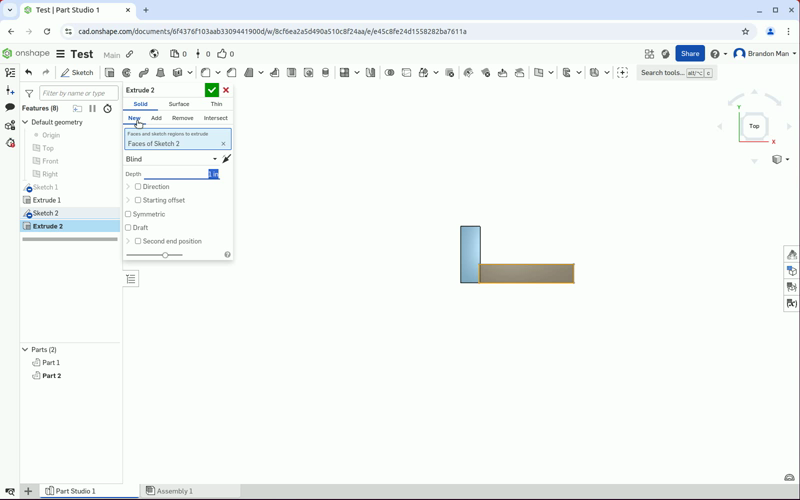
text(3.851)
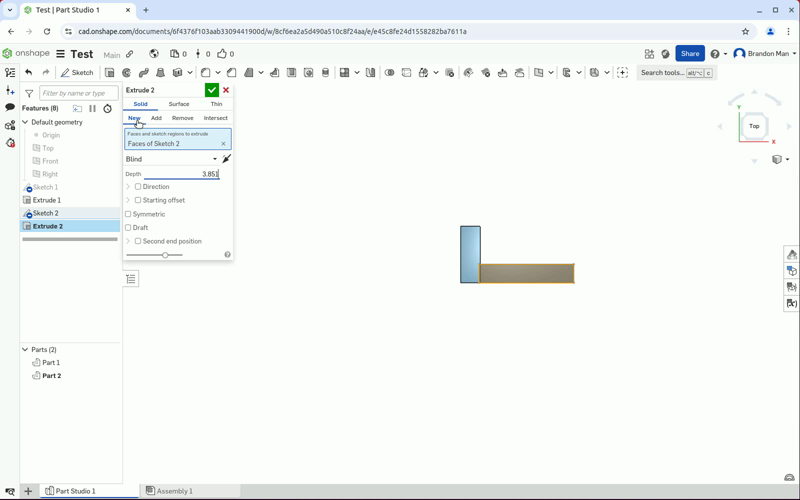
key(enter)
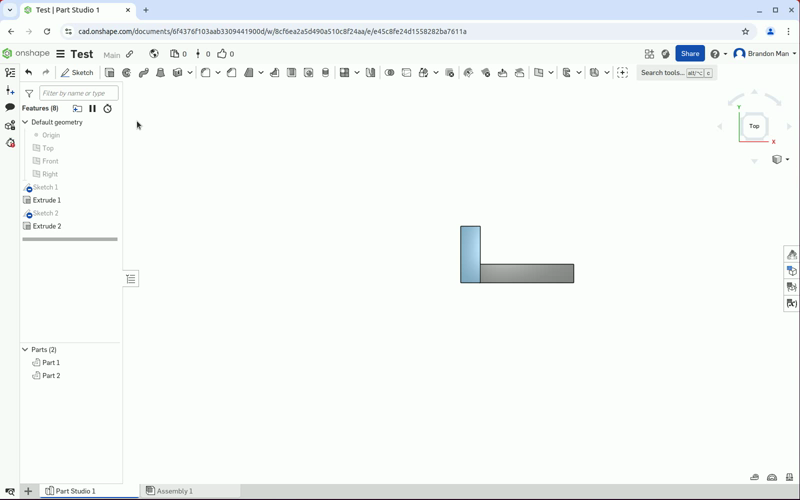
key(shift+h)
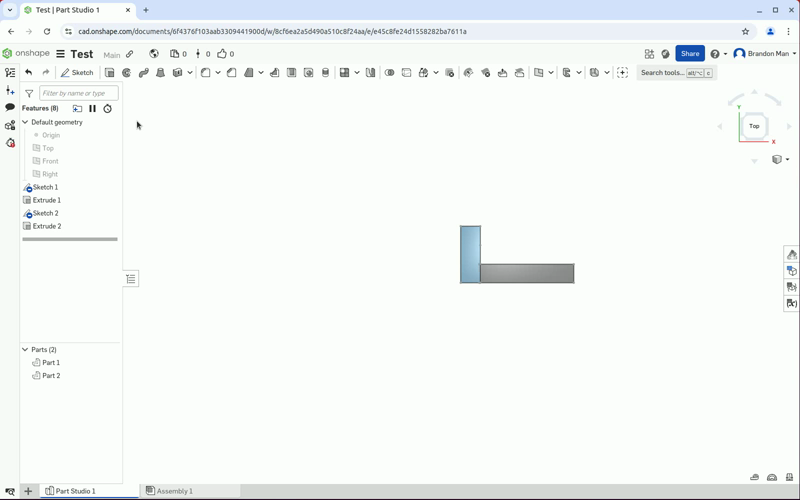
key(shift+h)
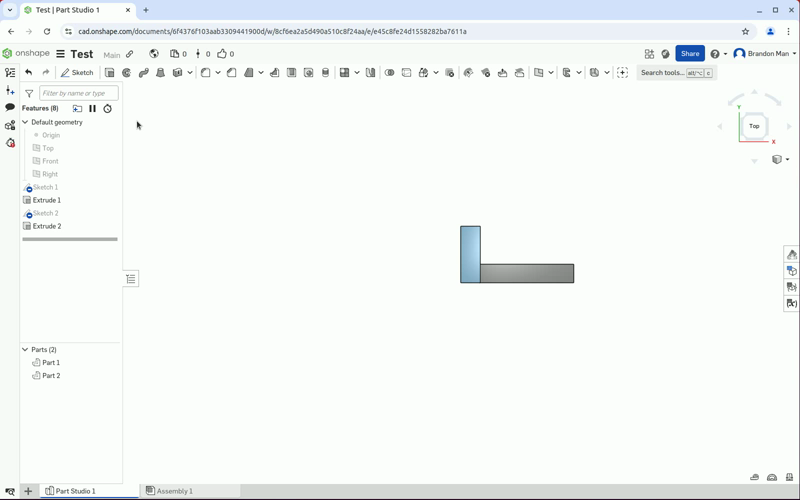
mouse_move(73, 189)
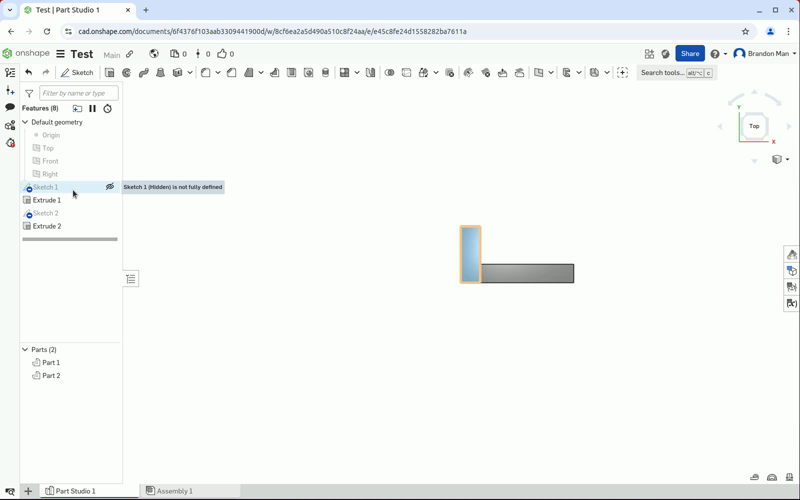
click(73, 189)
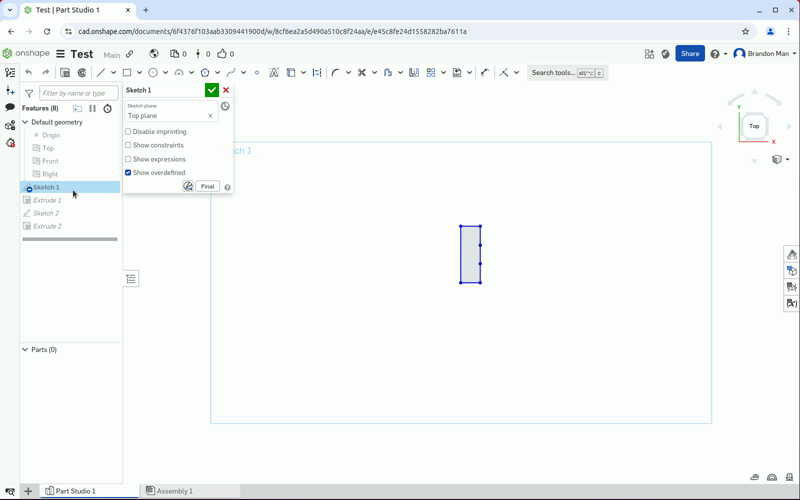
mouse_move(229, 92)
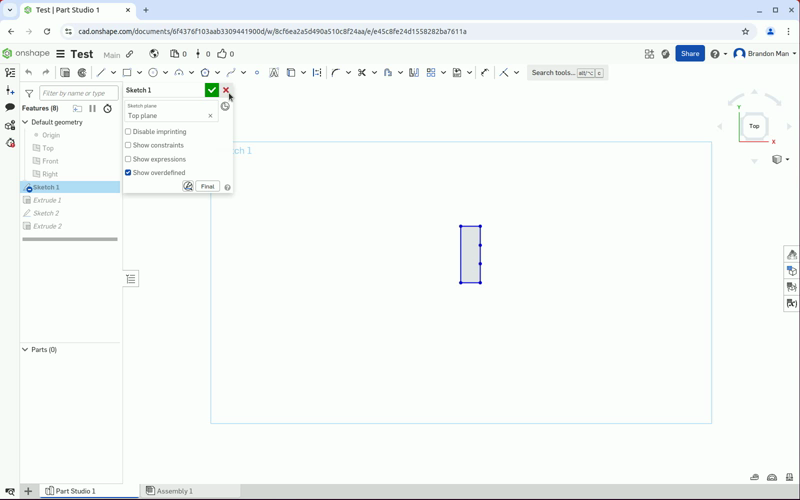
click(229, 92)
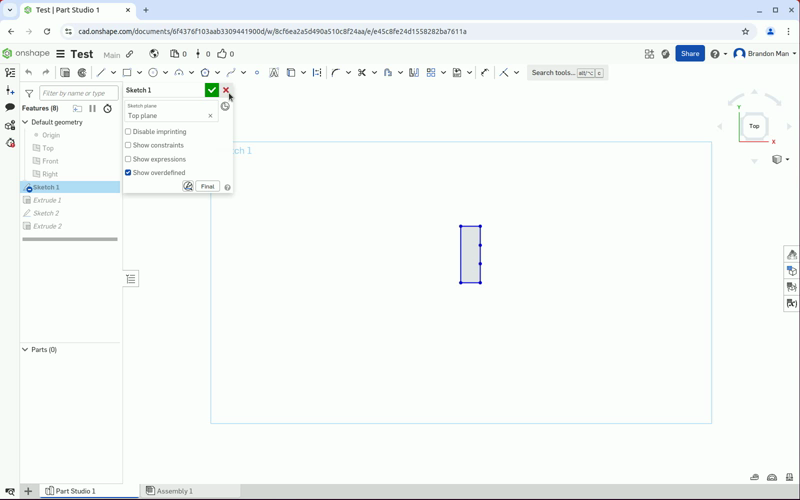
key(shift+s)
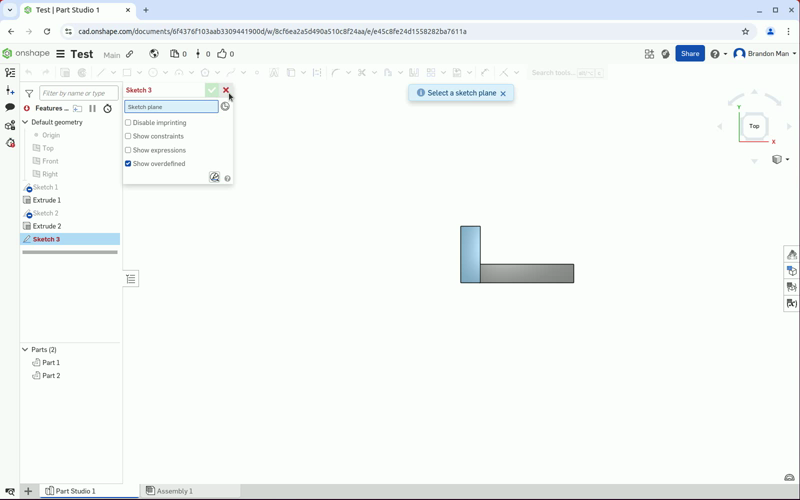
mouse_move(73, 150)
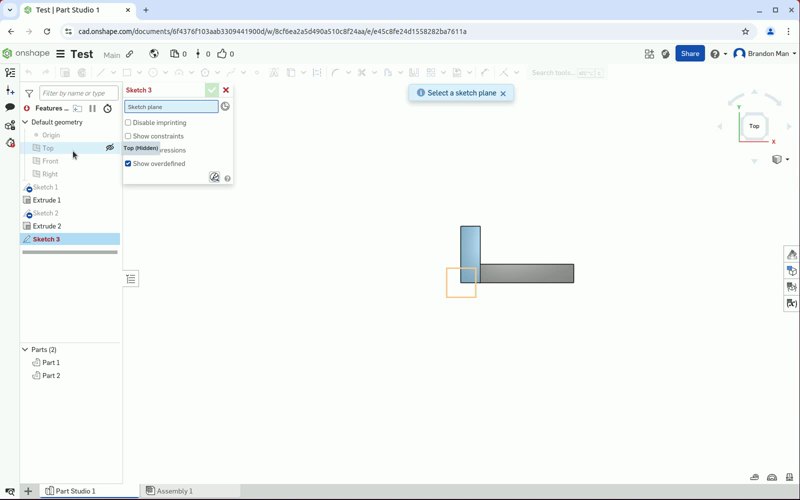
click(73, 150)
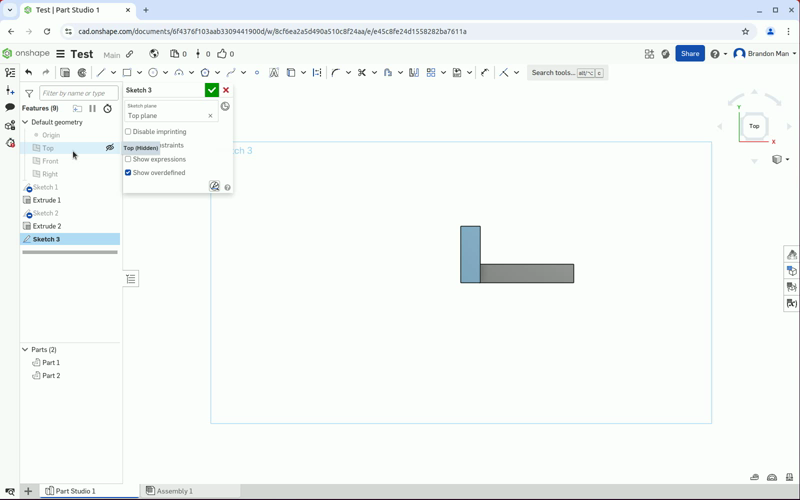
mouse_move(73, 352)
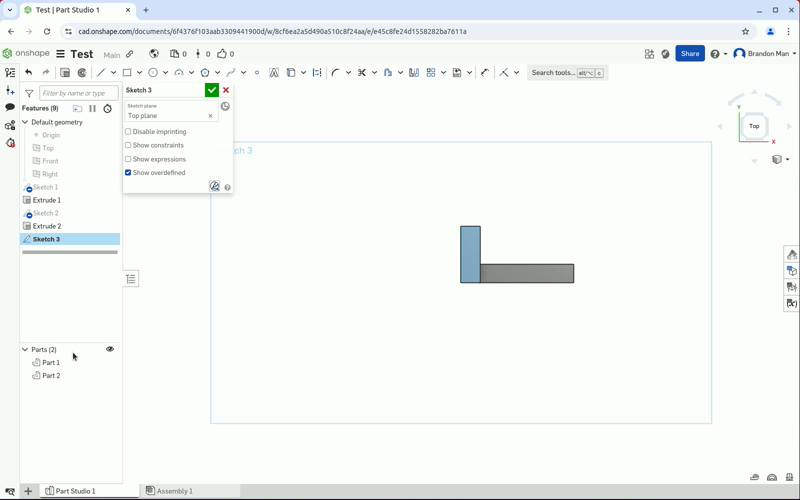
key(y)
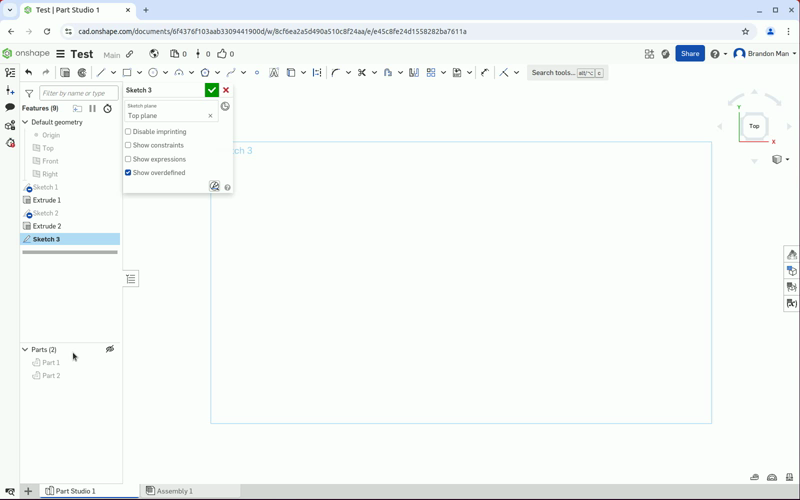
key(l)
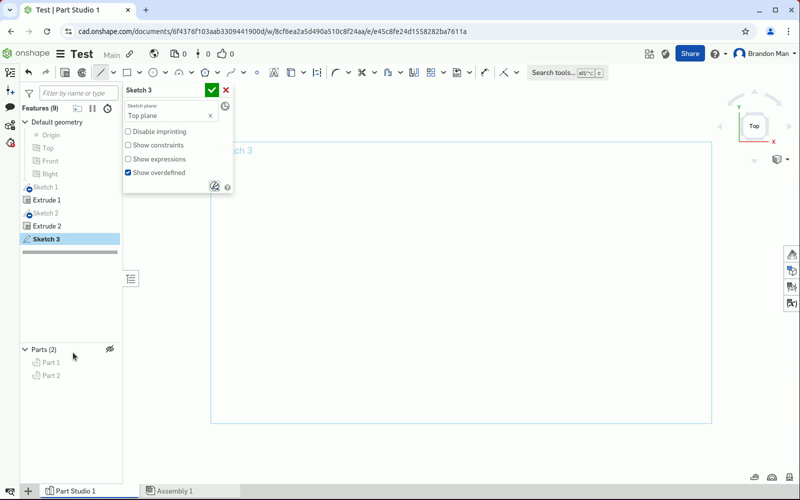
key_down(shift)
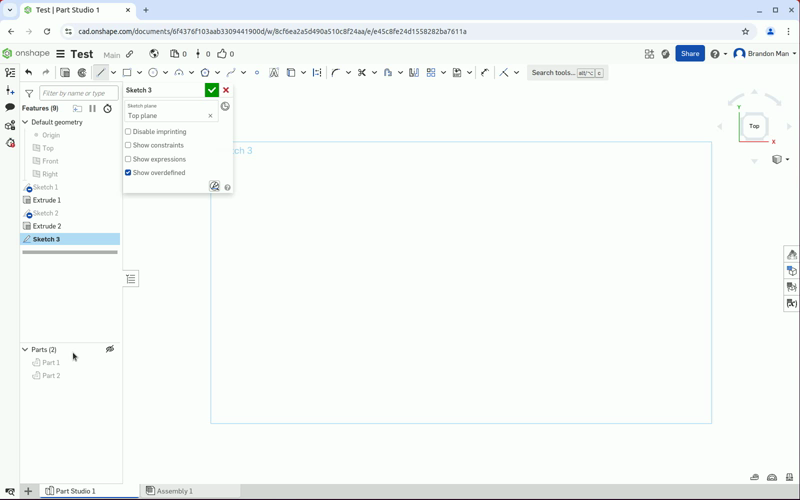
mouse_move(479, 245)
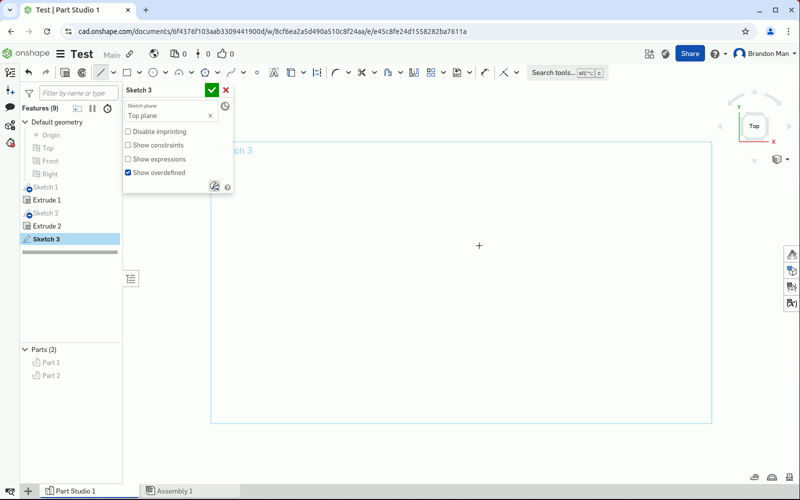
click(479, 245)
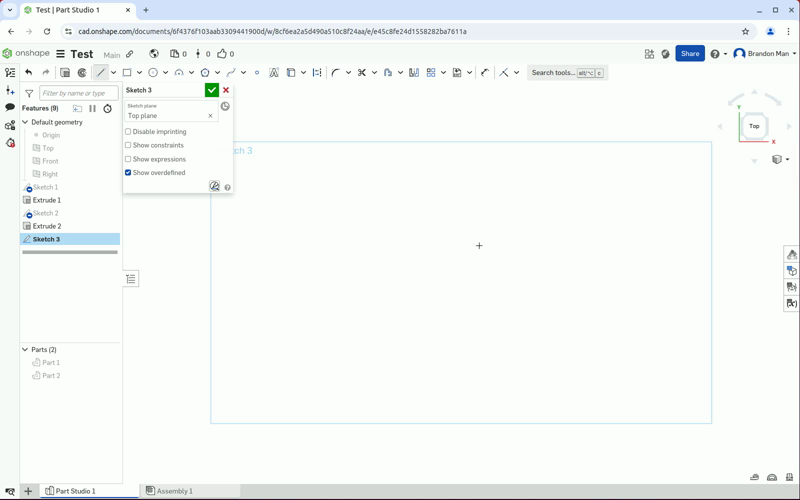
key_up(shift)
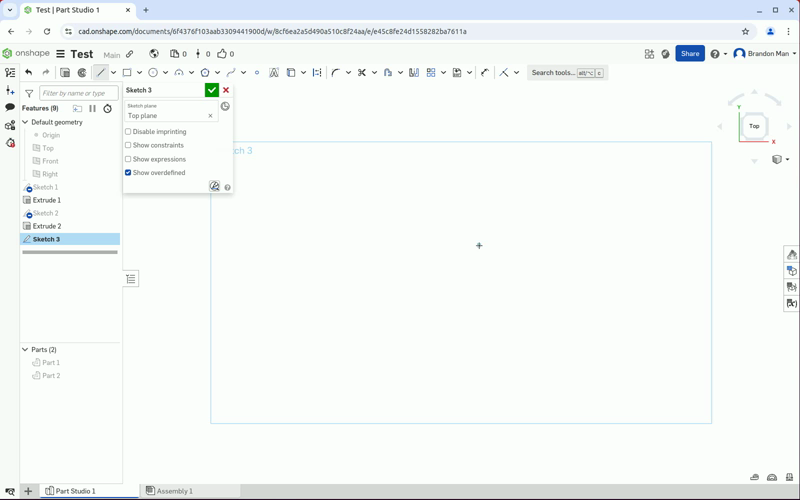
key_down(shift)
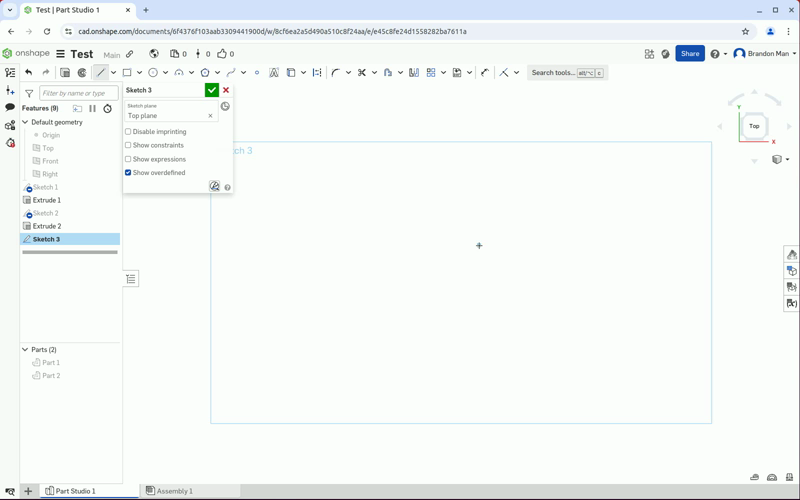
mouse_move(573, 245)
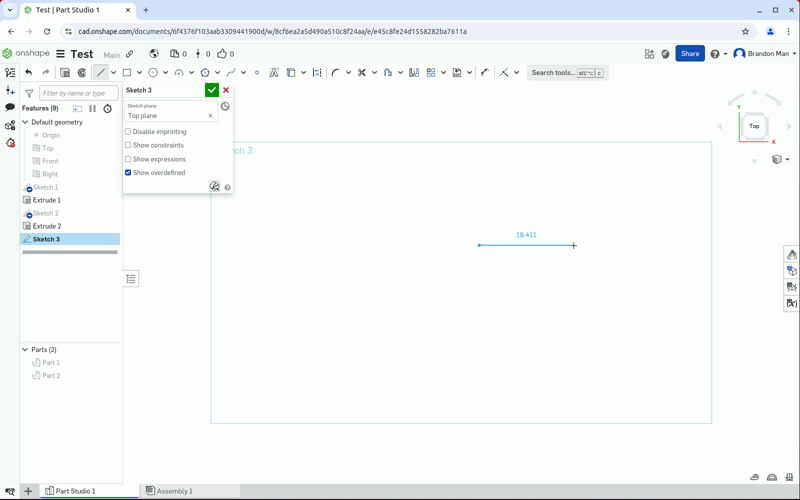
click(573, 245)
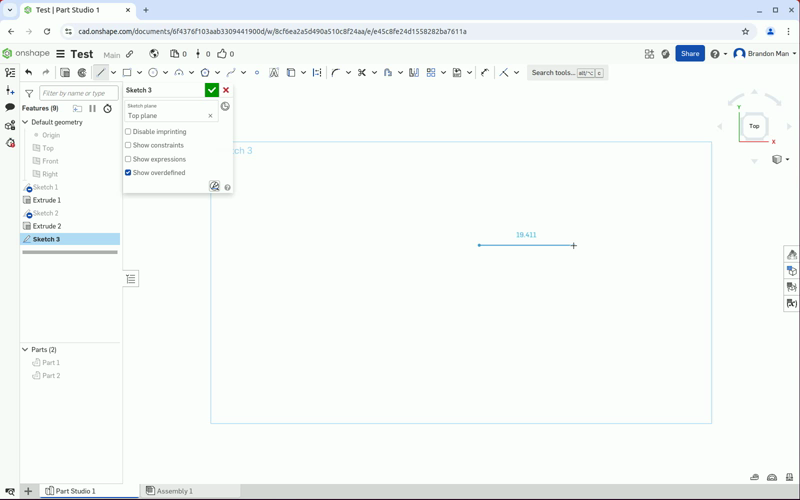
key_up(shift)
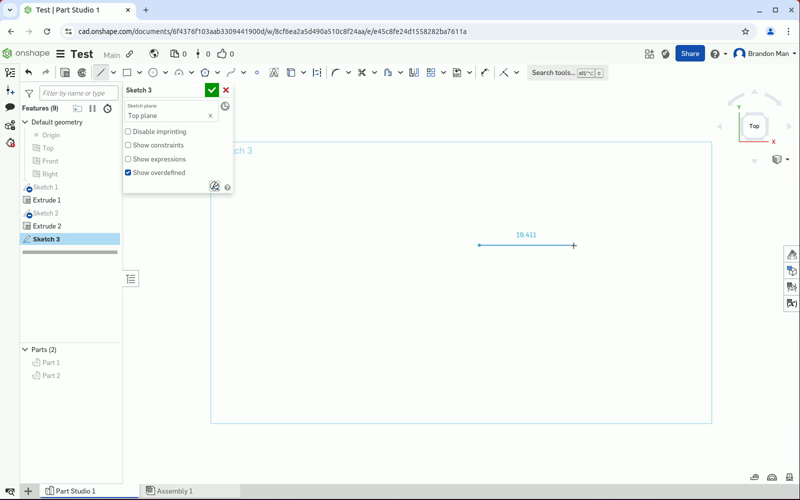
key_down(shift)
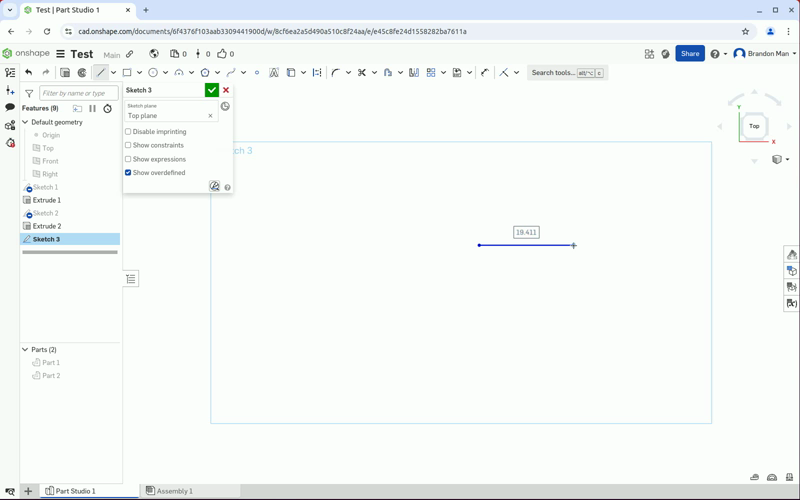
mouse_move(589, 245)
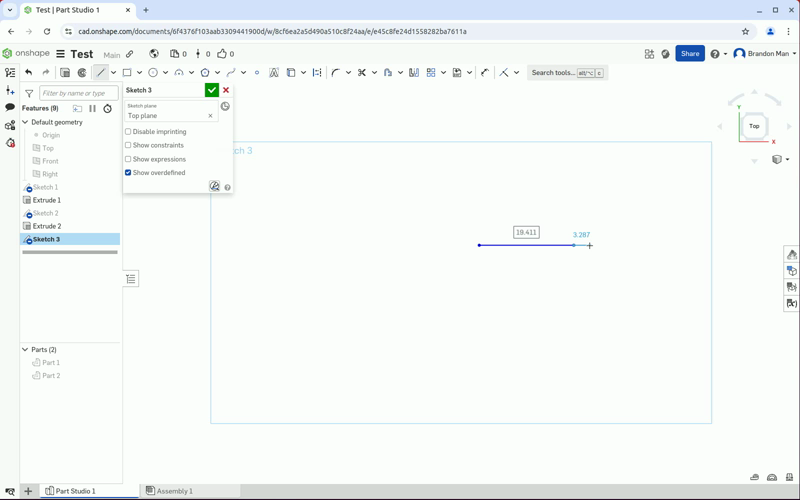
mouse_move(573, 226)
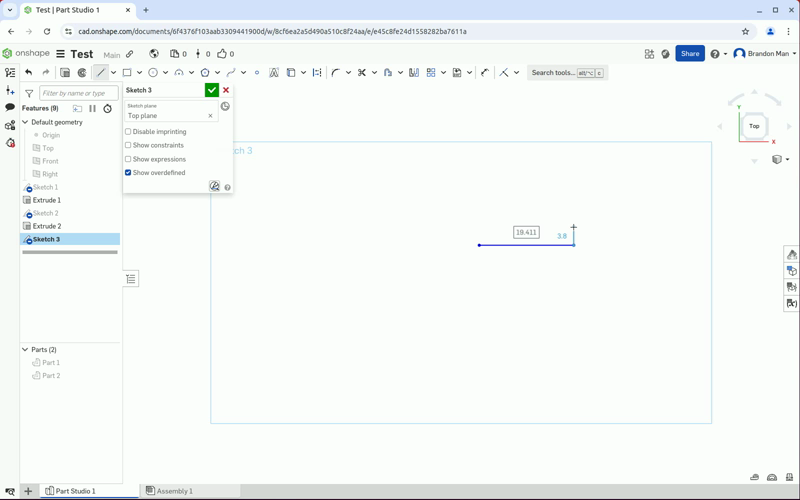
click(573, 226)
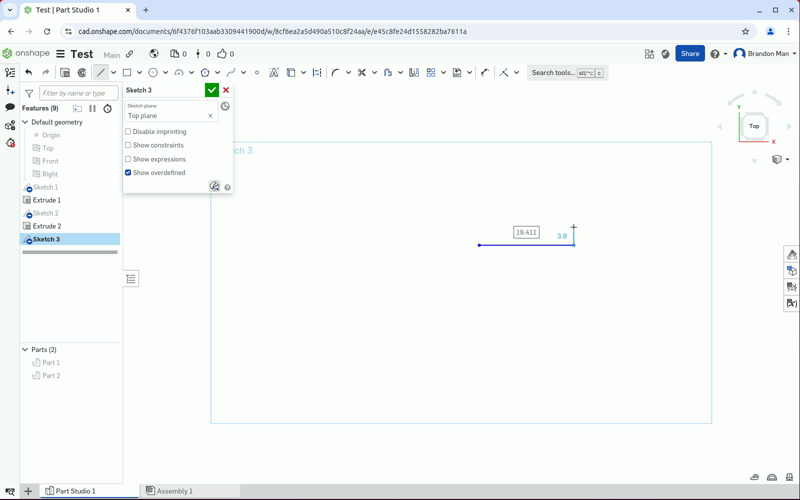
key_up(shift)
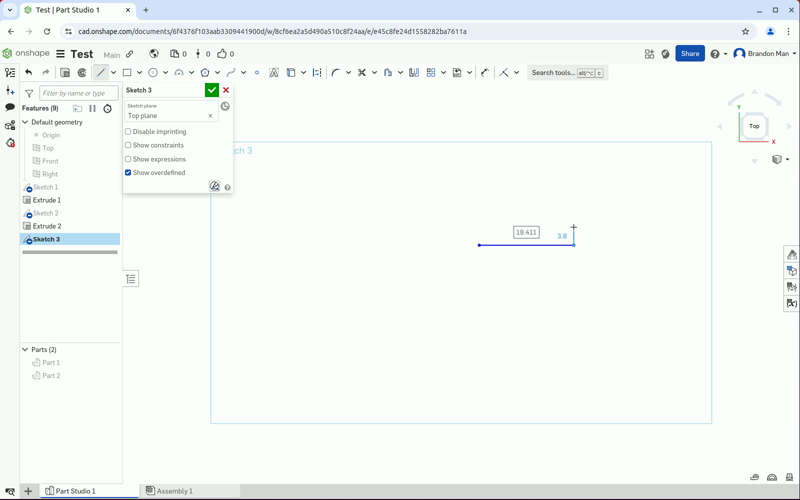
key_down(shift)
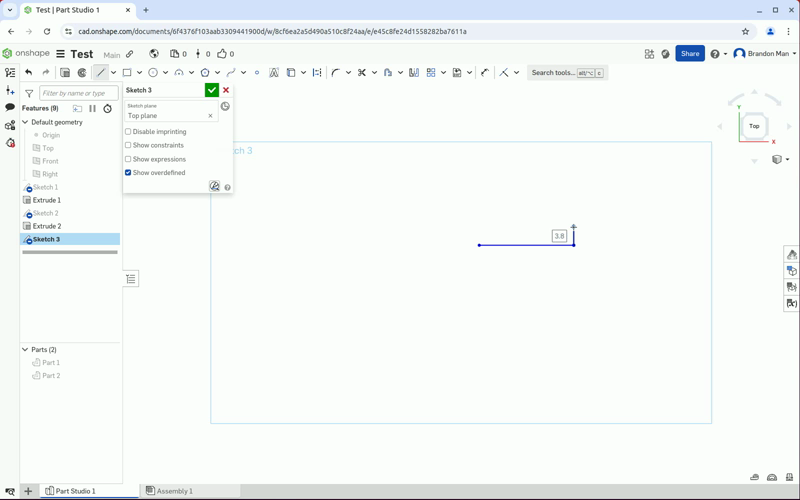
mouse_move(479, 226)
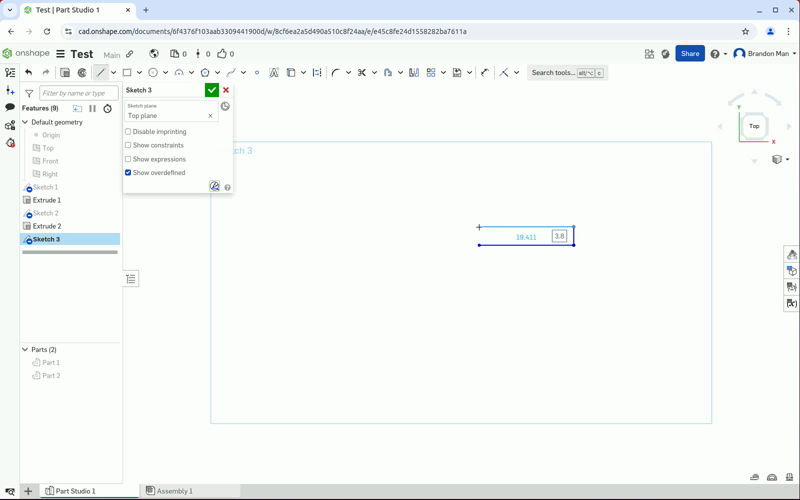
click(479, 226)
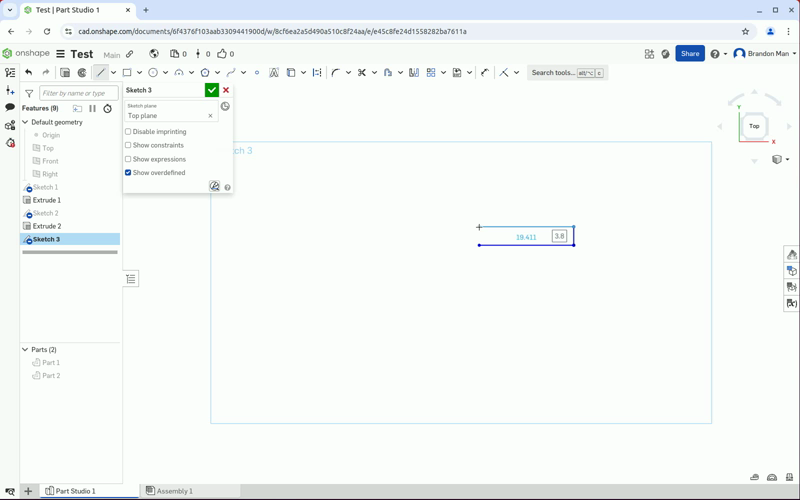
key_up(shift)
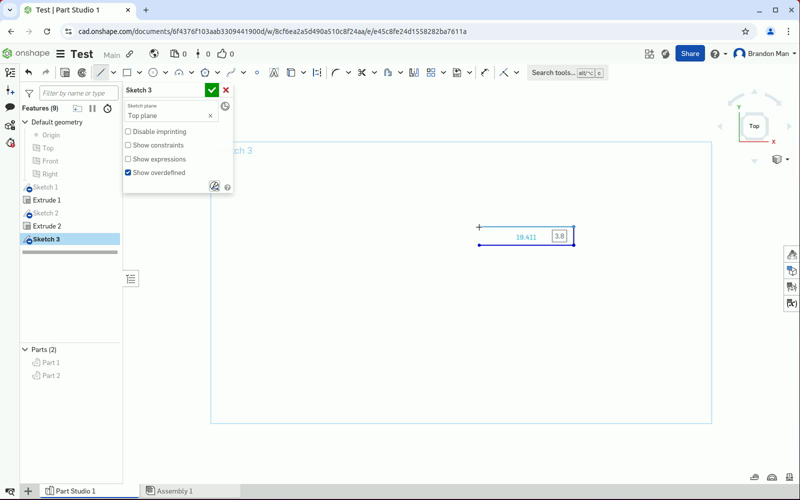
mouse_move(509, 226)
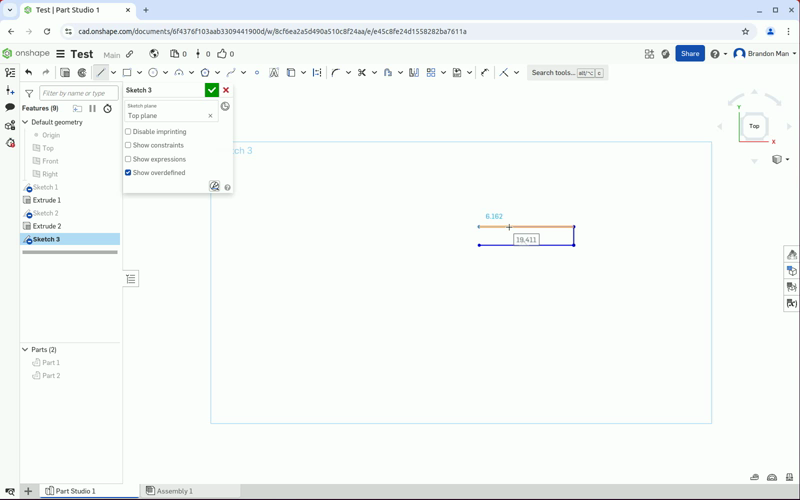
key_down(shift)
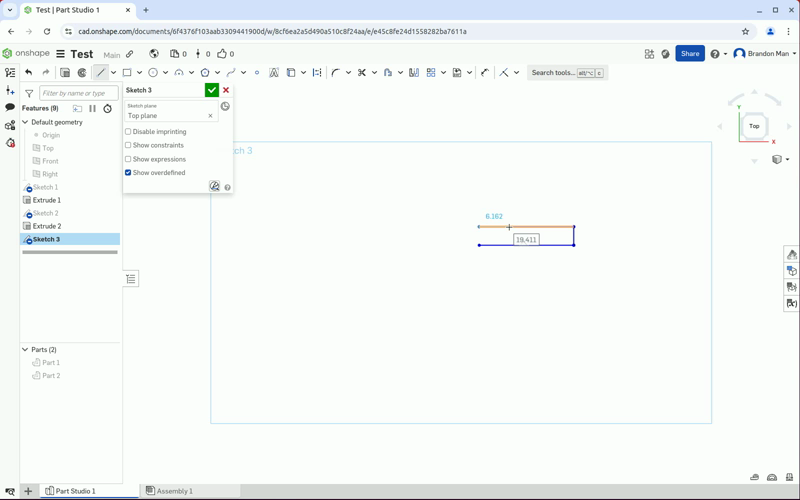
mouse_move(479, 245)
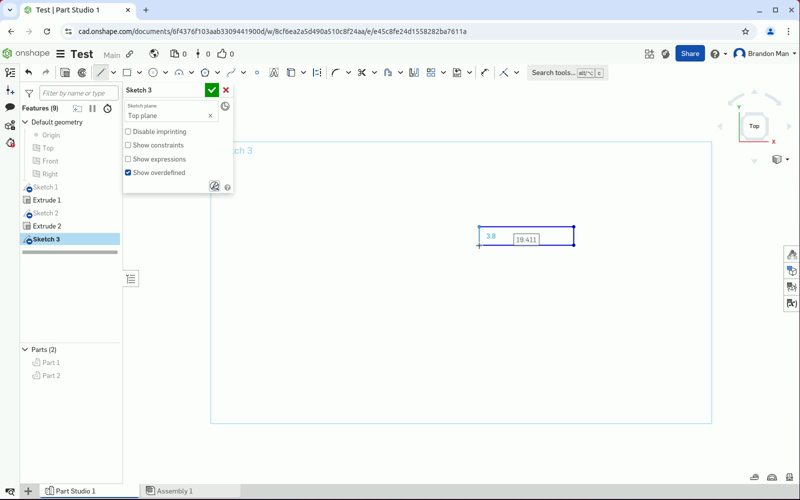
key_up(shift)
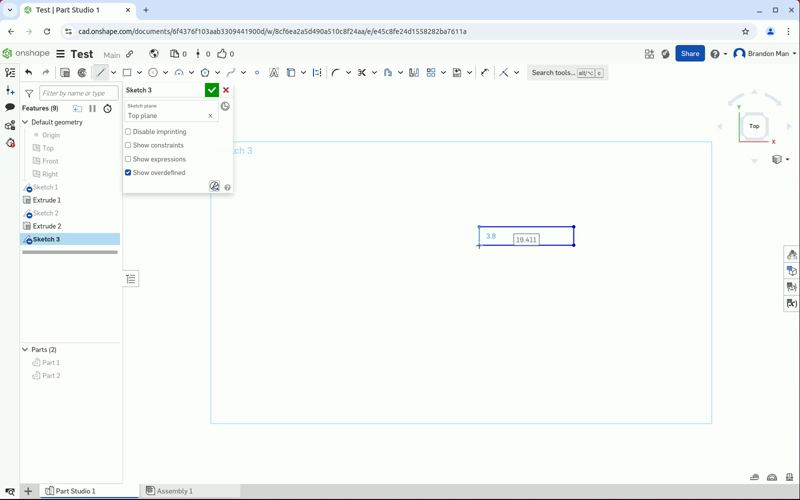
click(479, 245)
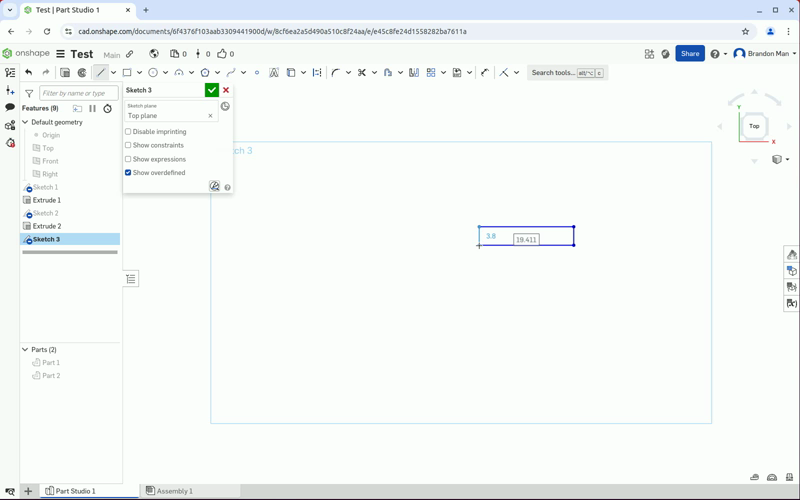
key(esc)
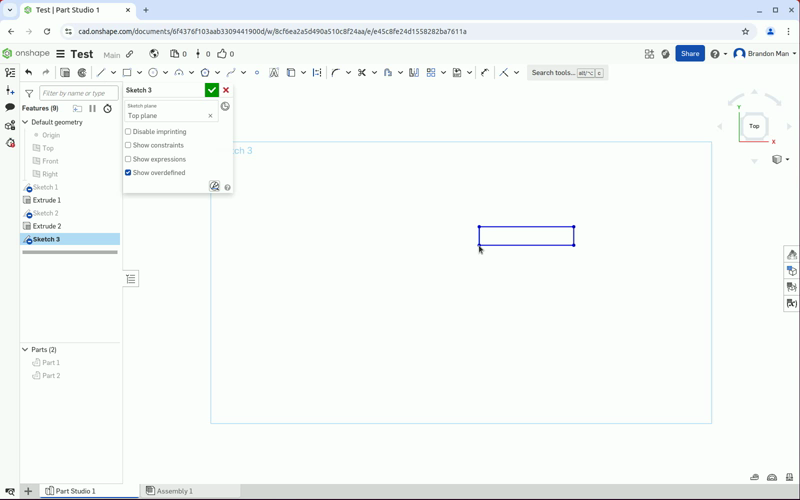
mouse_move(556, 240)
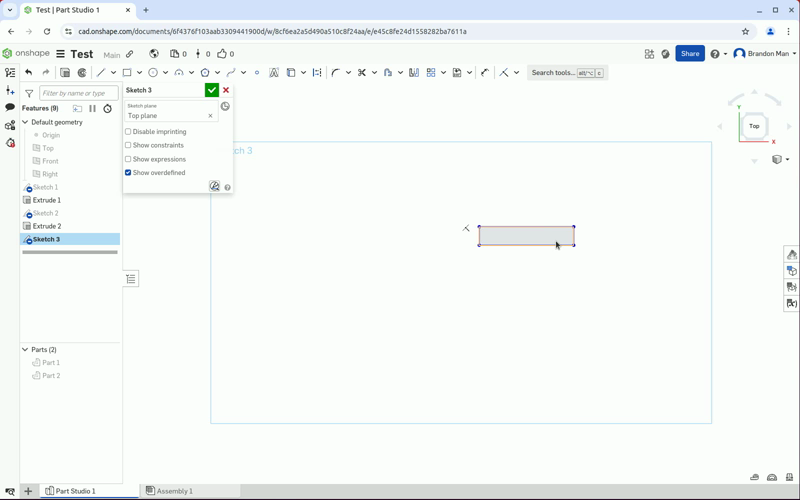
scroll(6)
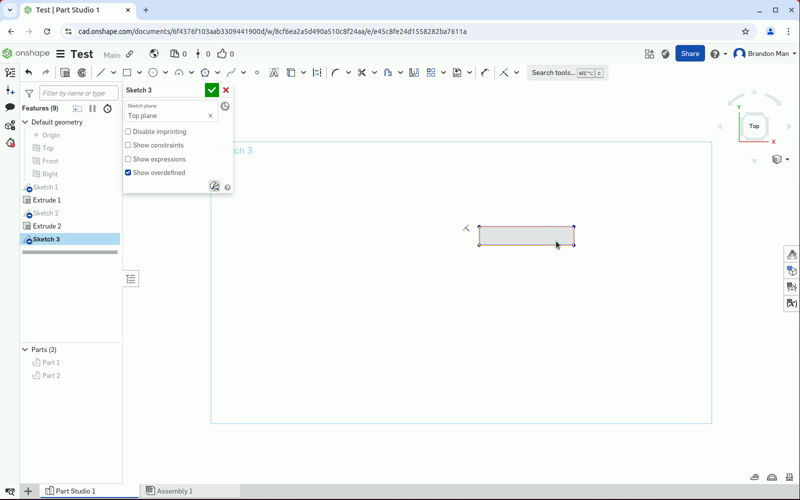
scroll(6)
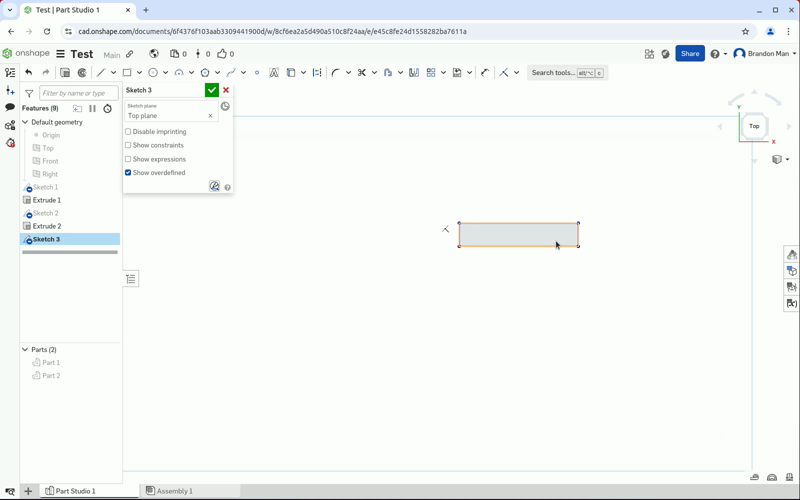
scroll(6)
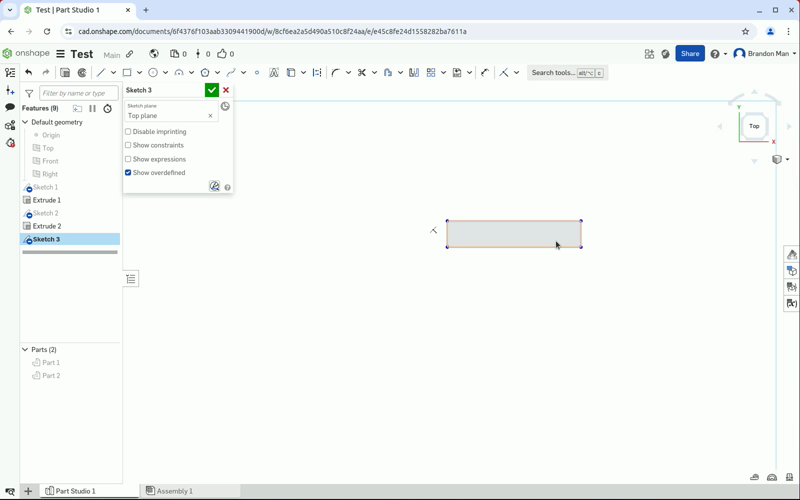
scroll(6)
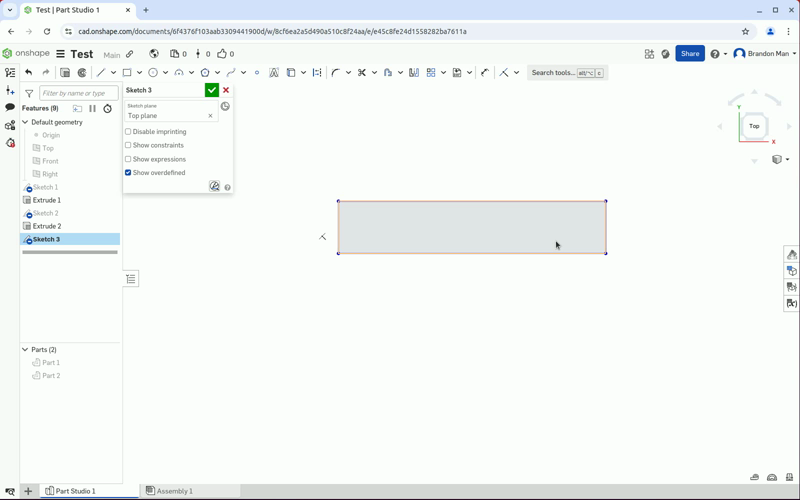
scroll(6)
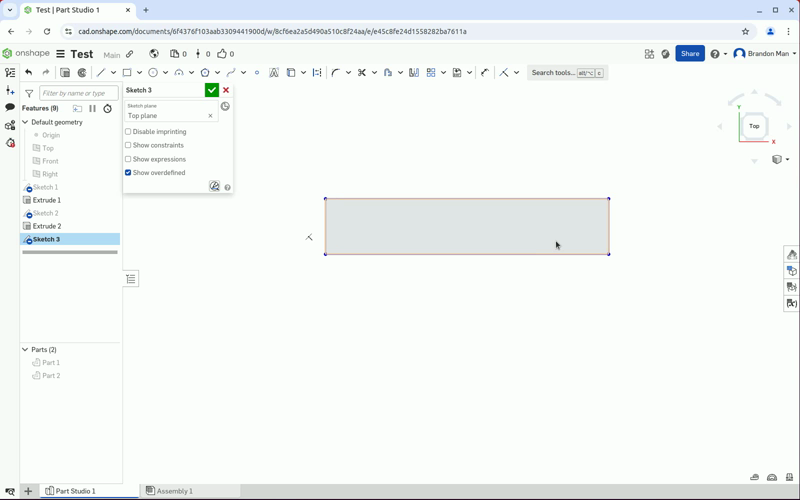
scroll(6)
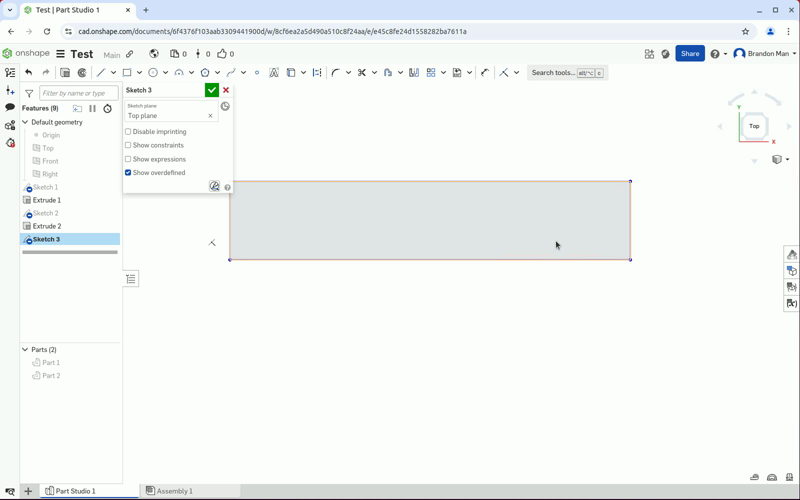
scroll(6)
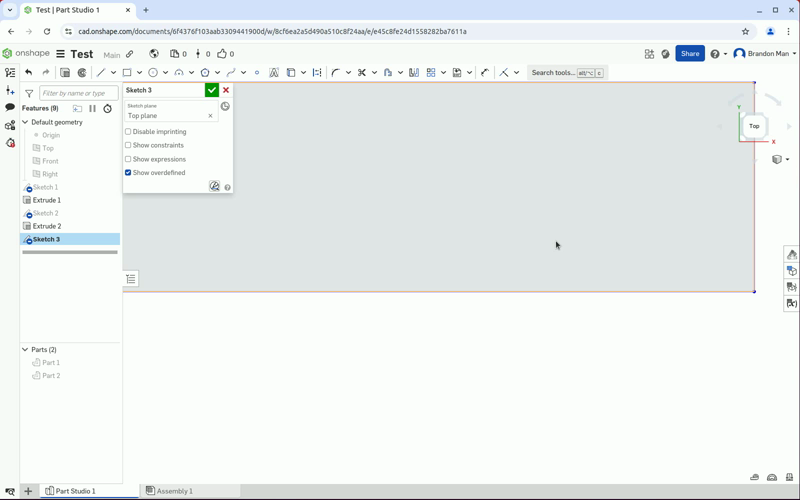
click(556, 240)
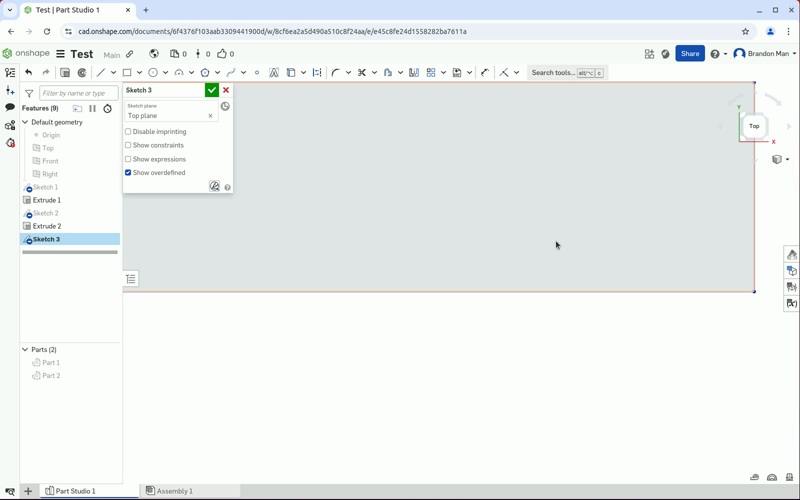
scroll(-6)
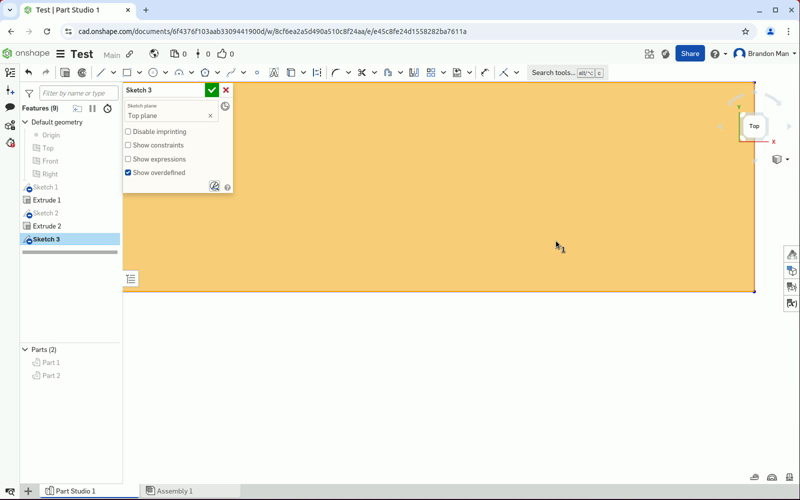
scroll(-6)
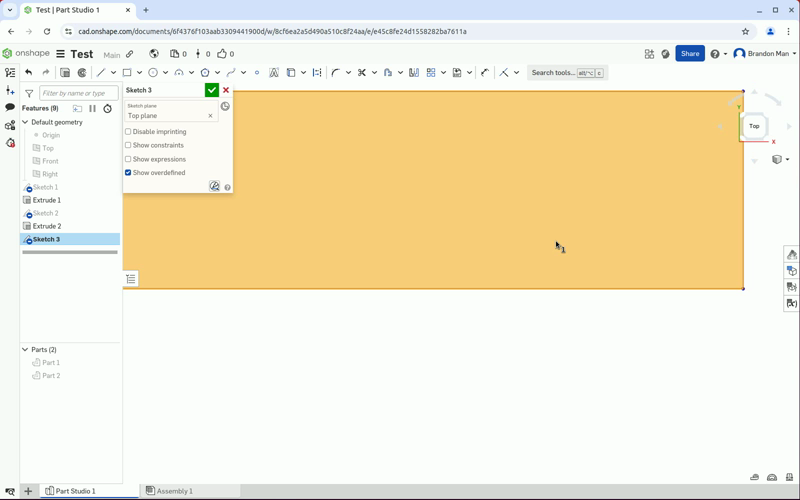
scroll(-6)
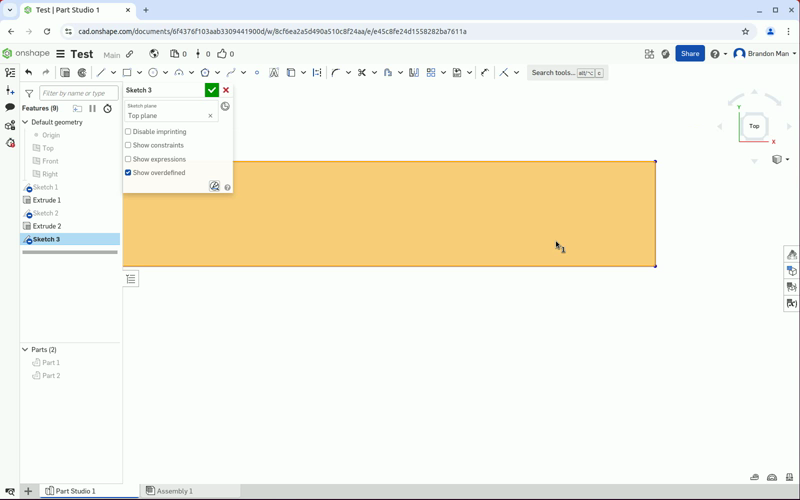
scroll(-6)
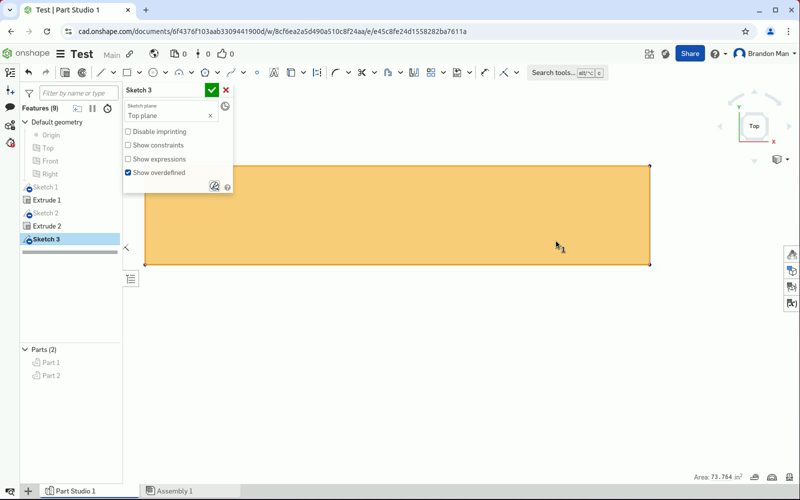
scroll(-6)
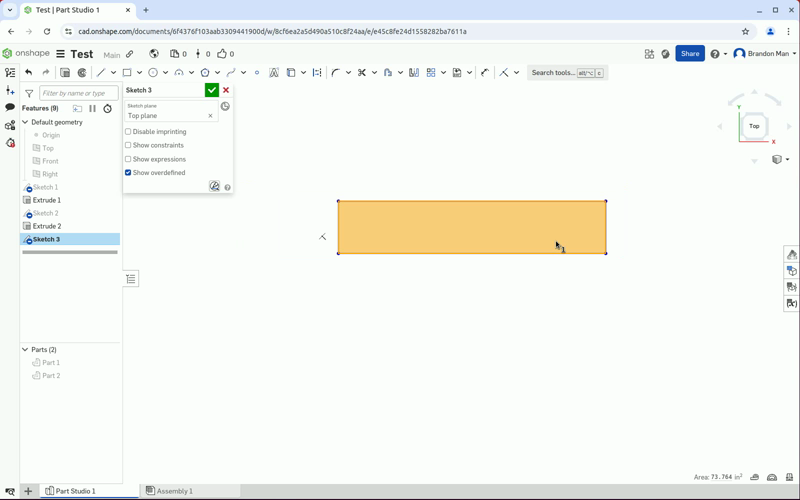
scroll(-6)
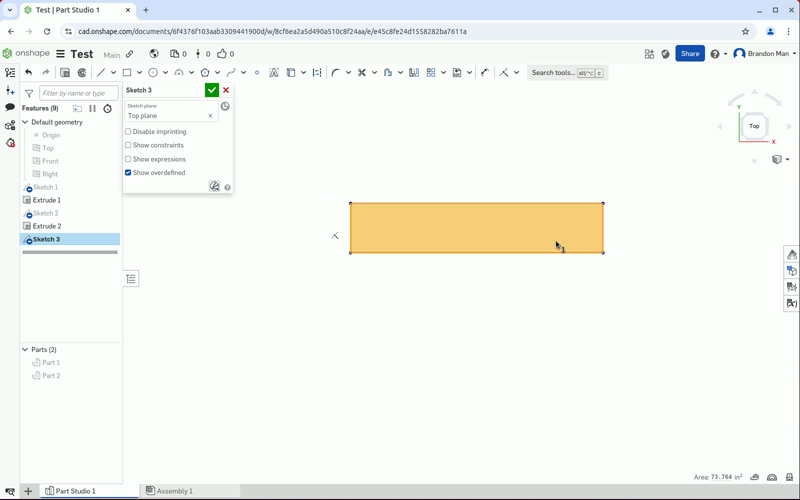
scroll(-6)
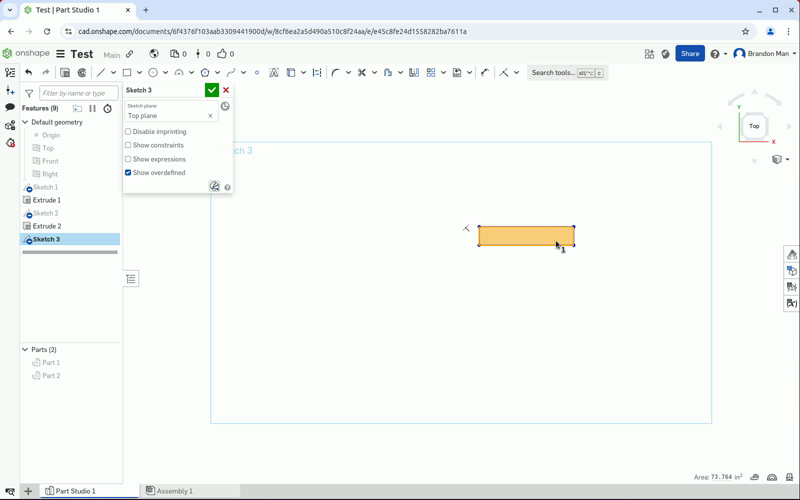
mouse_move(73, 352)
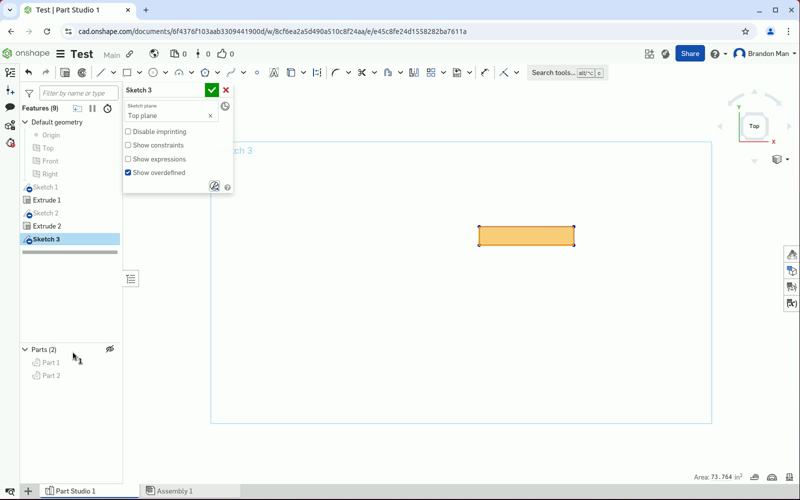
key(shift+y)
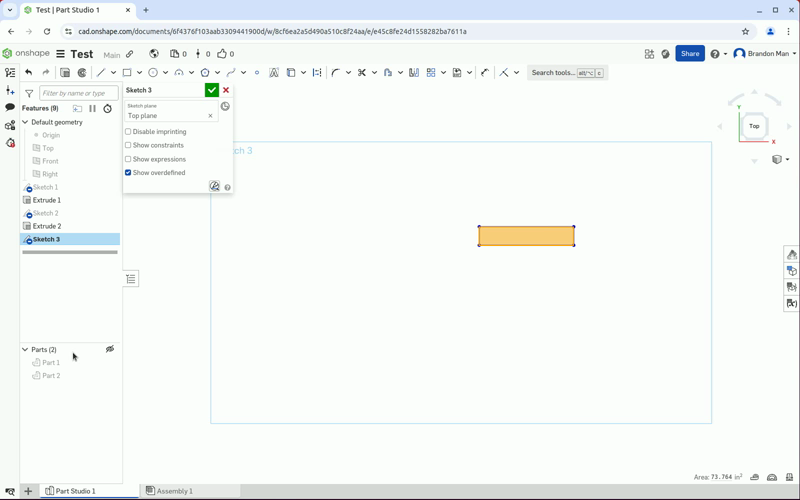
key(shift+e)
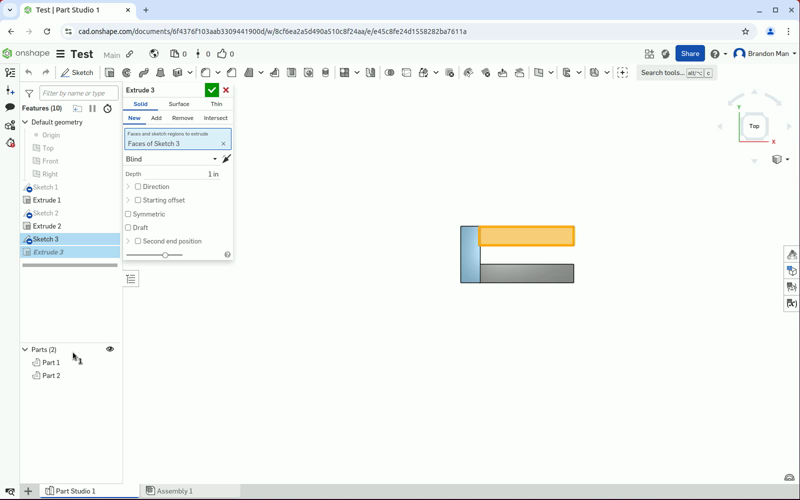
mouse_move(143, 106)
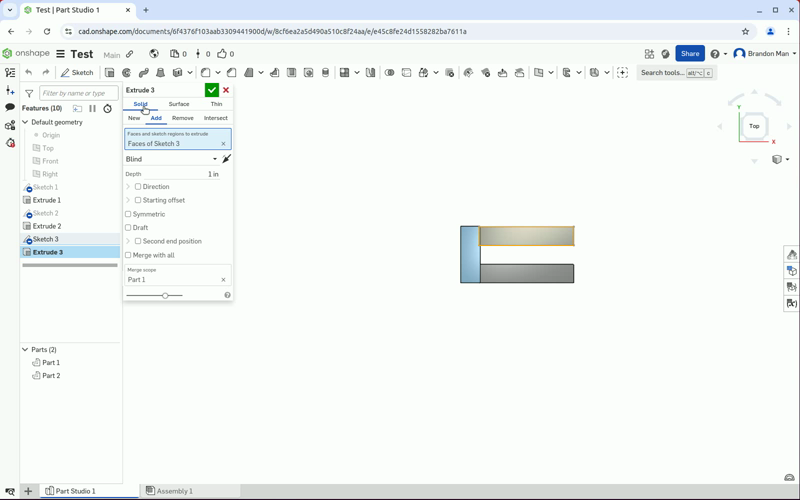
click(143, 106)
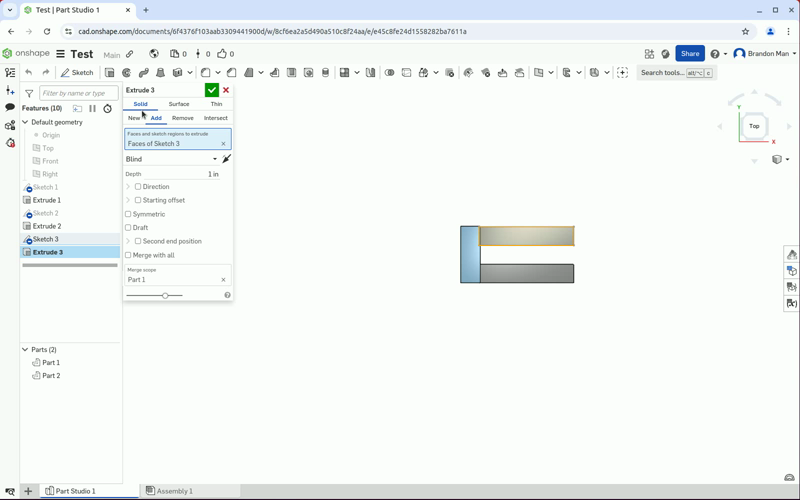
mouse_move(137, 120)
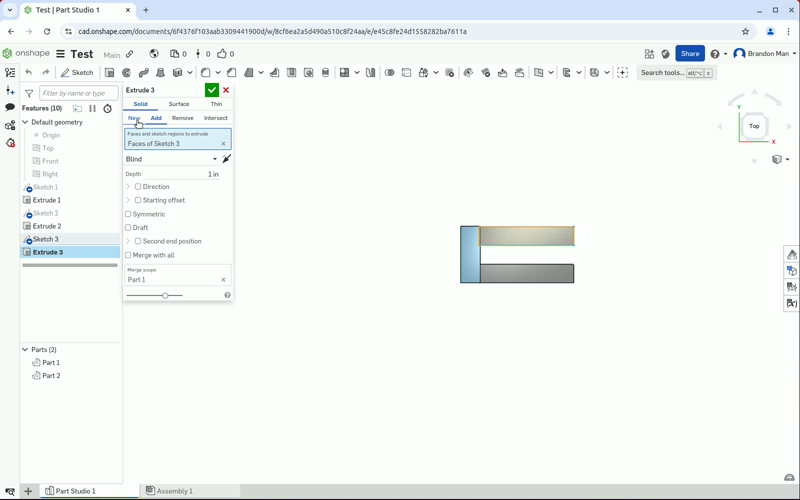
click(137, 120)
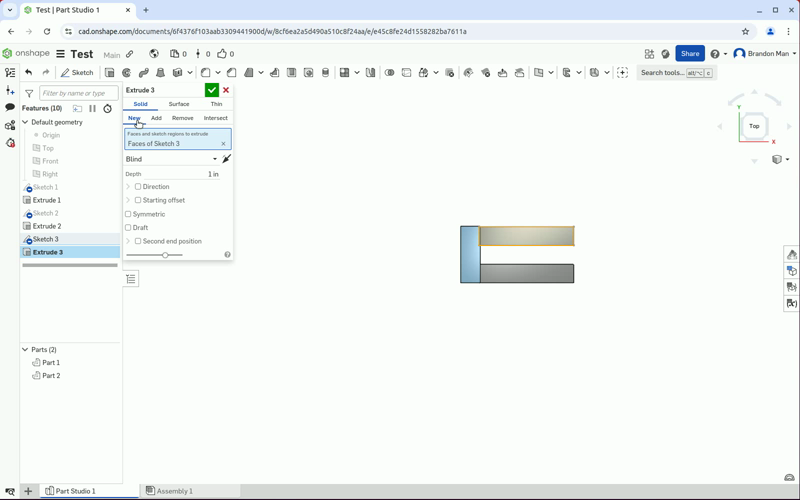
key(tab, 4)
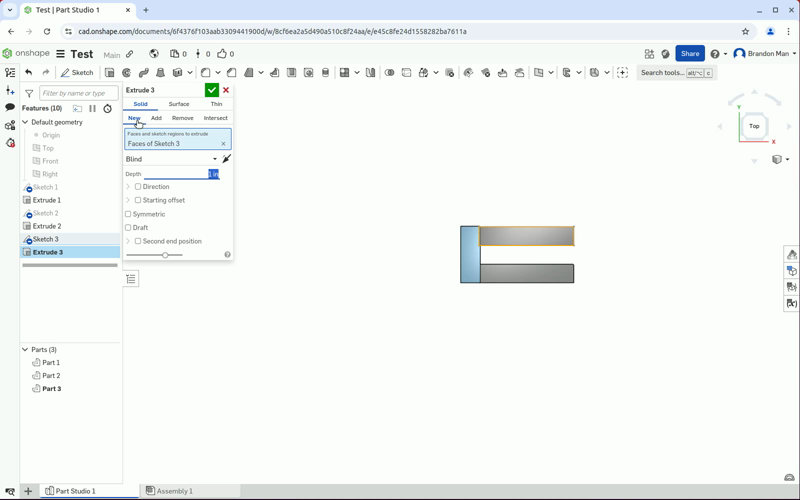
text(3.851)
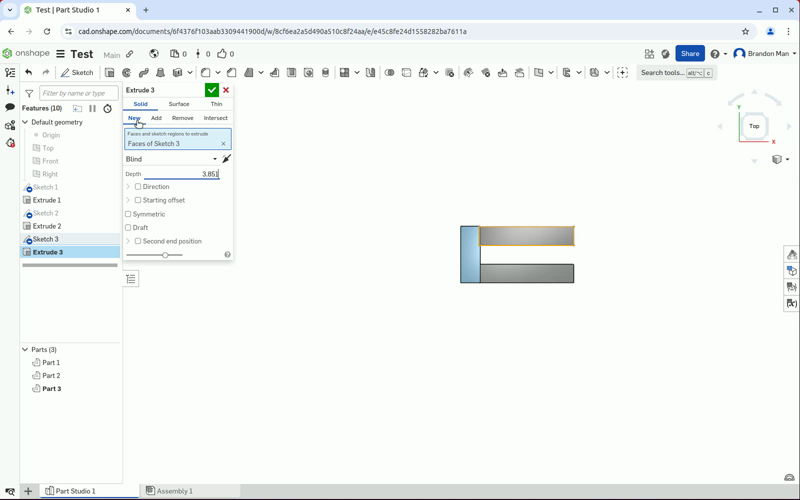
key(enter)
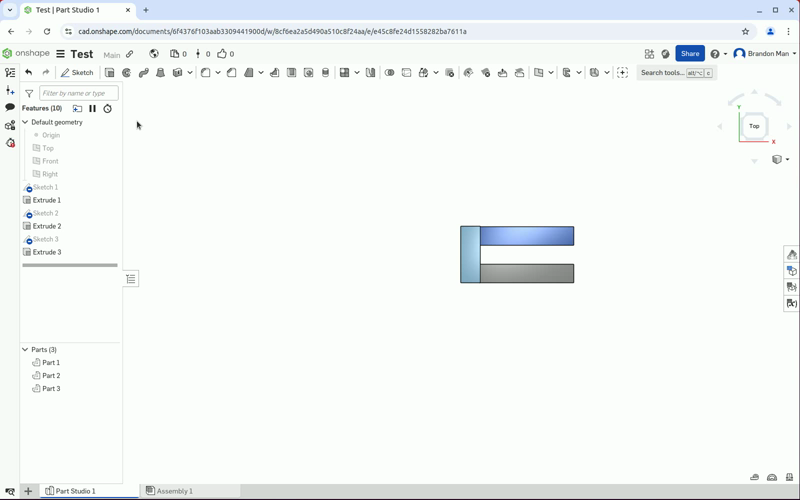
key(shift+h)
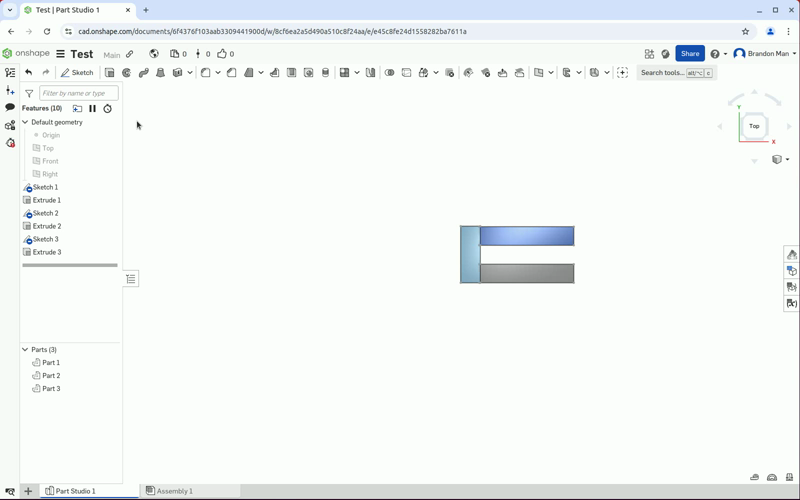
key(shift+h)
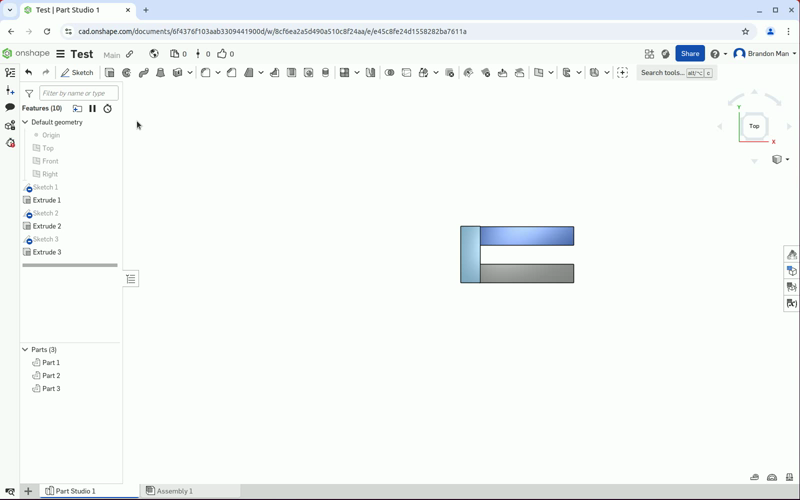
mouse_move(73, 189)
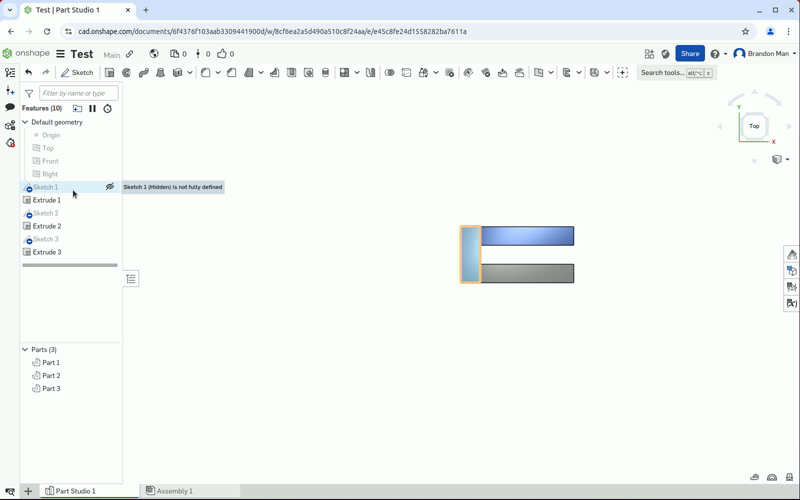
click(73, 189)
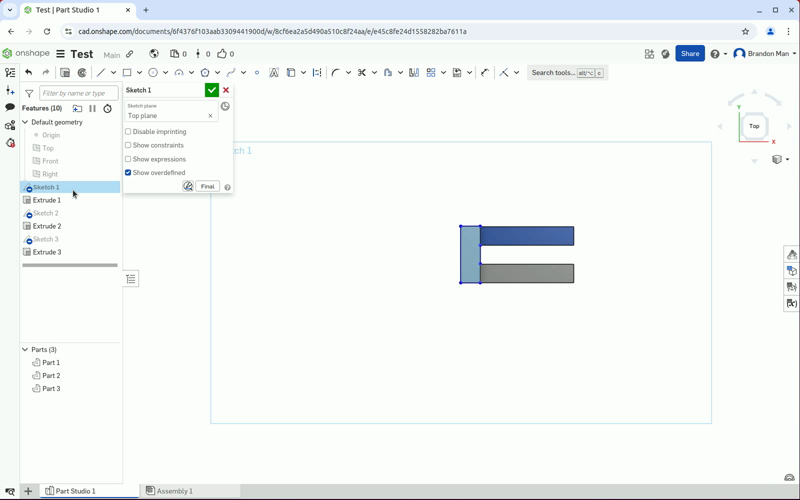
mouse_move(229, 92)
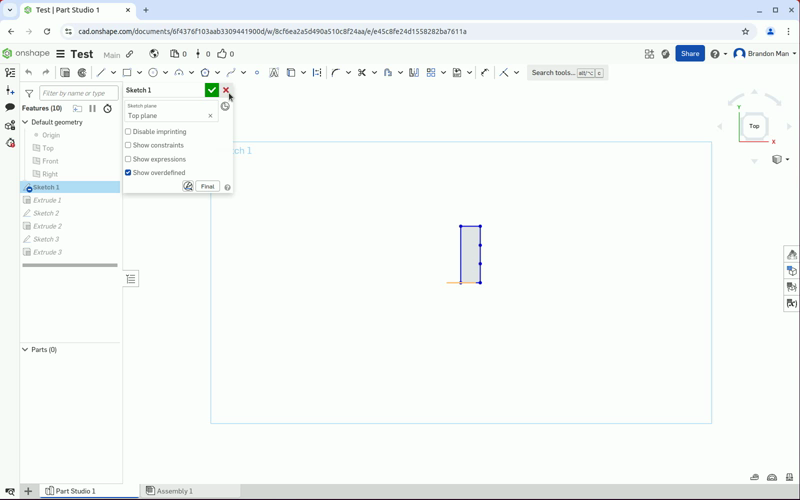
click(229, 92)
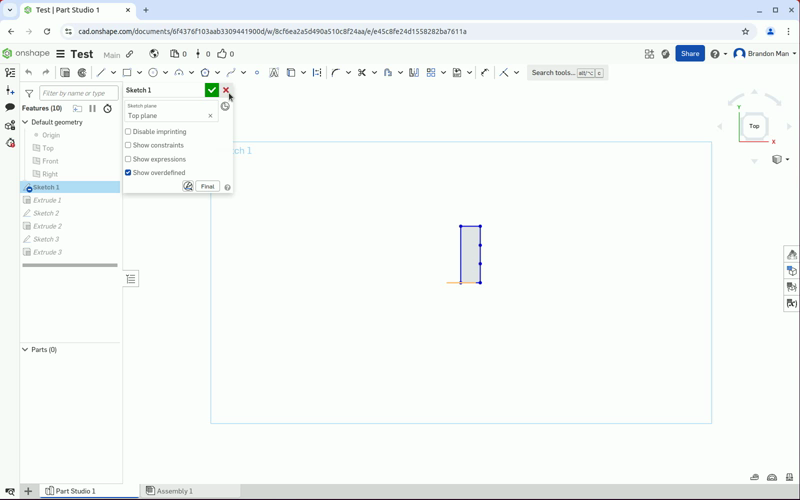
key(shift+s)
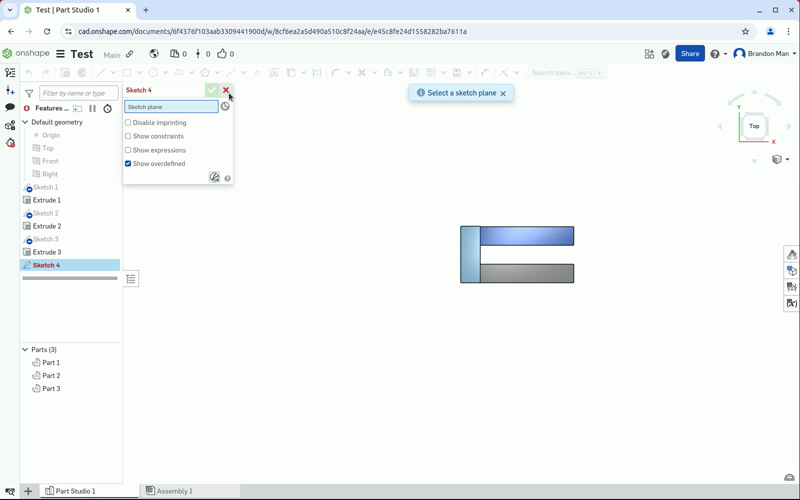
mouse_move(73, 150)
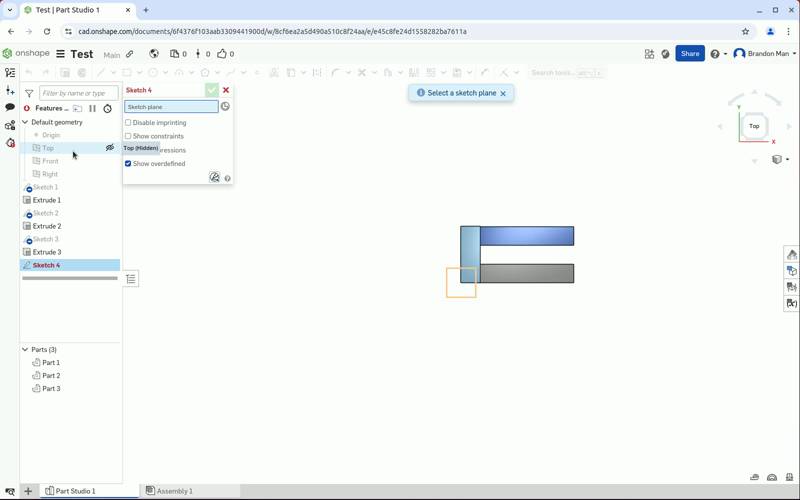
click(73, 150)
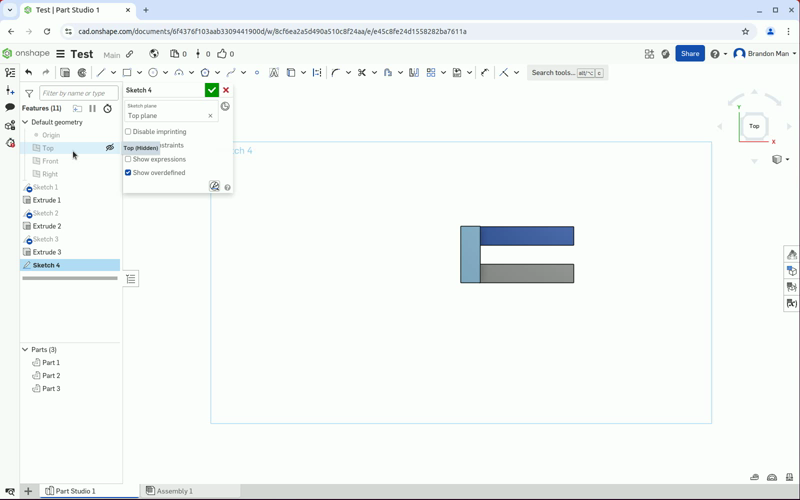
mouse_move(73, 352)
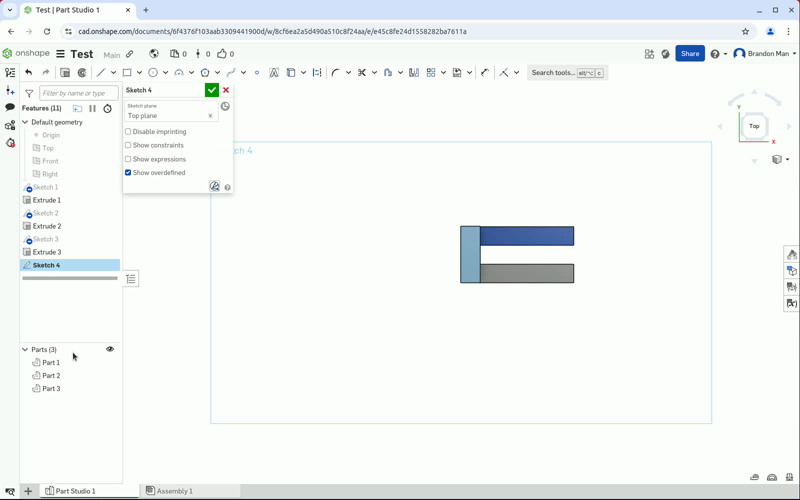
key(y)
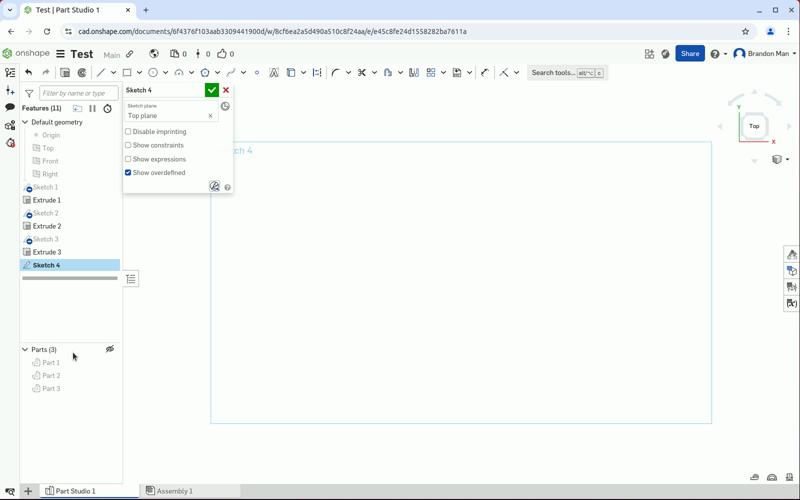
key(l)
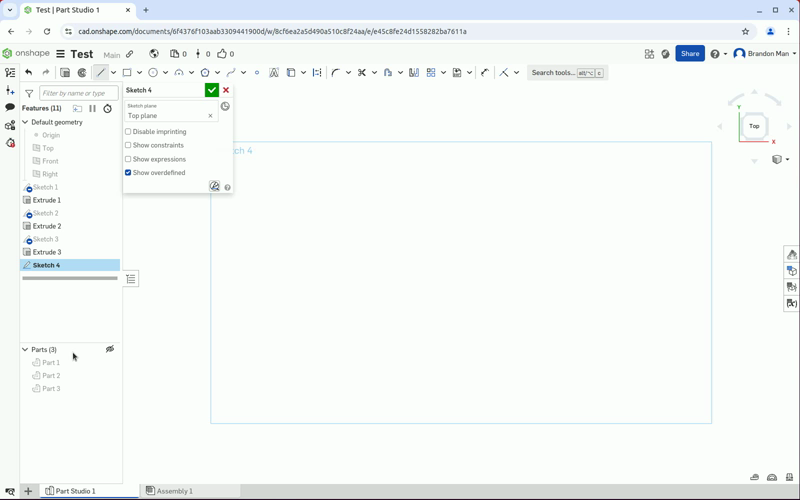
key_down(shift)
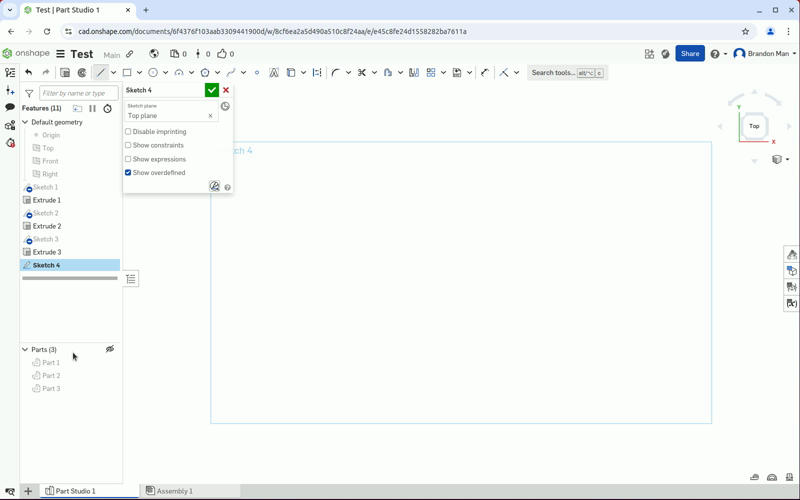
mouse_move(479, 264)
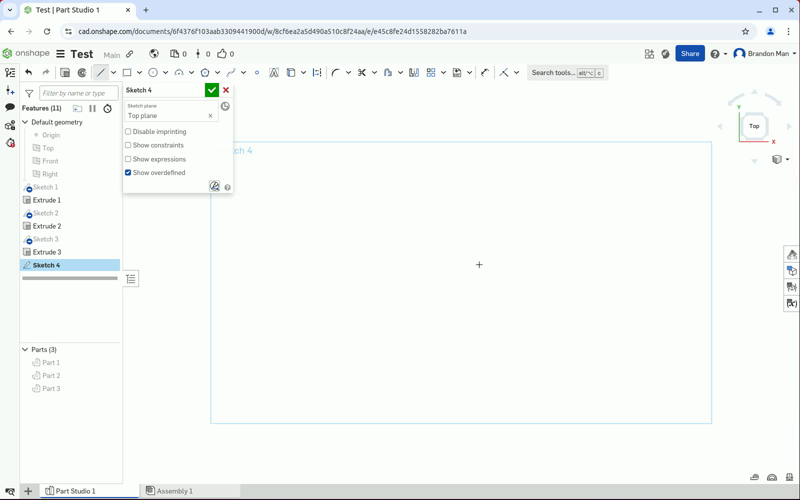
click(479, 264)
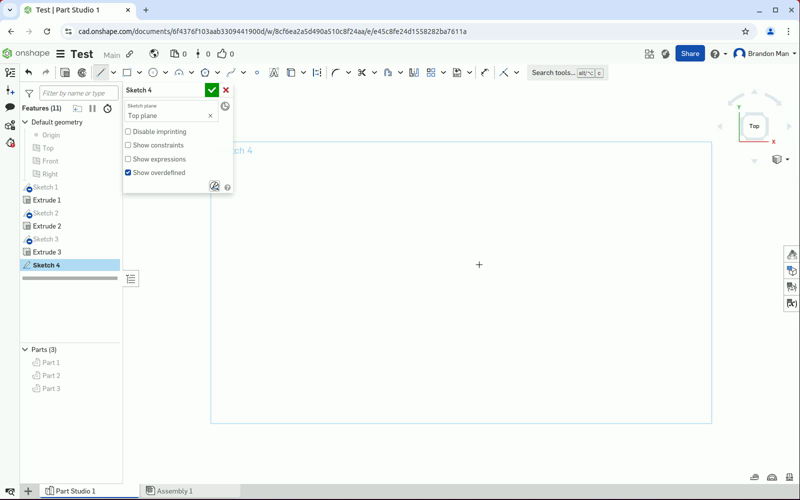
key_up(shift)
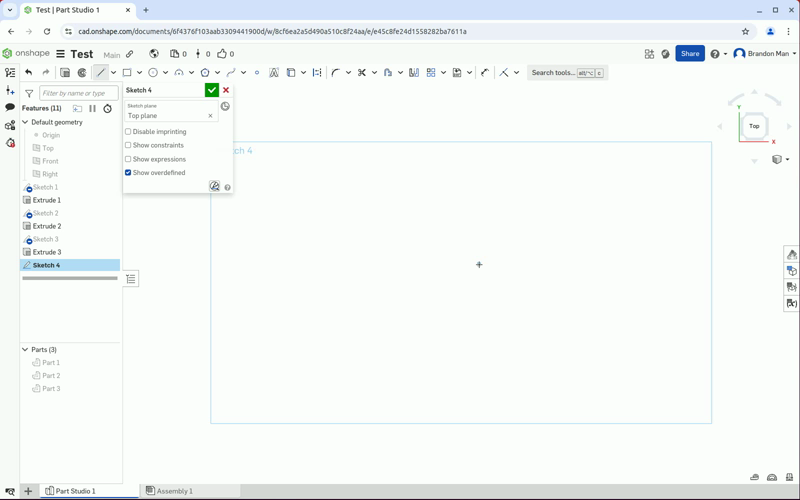
key_down(shift)
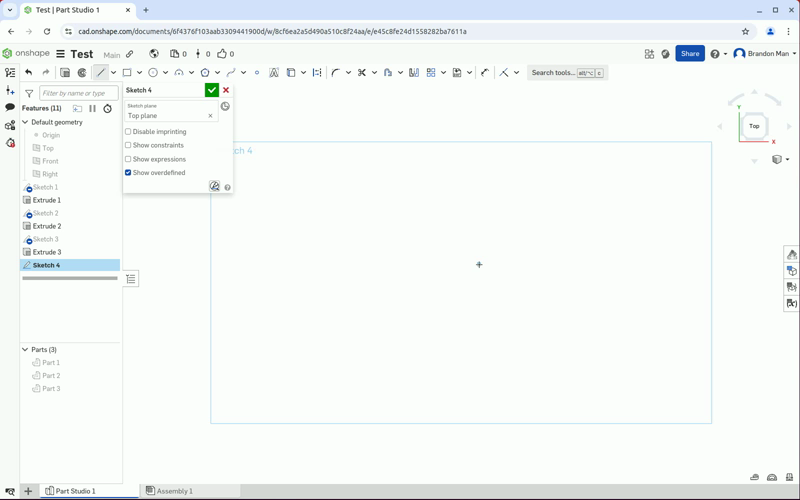
mouse_move(573, 264)
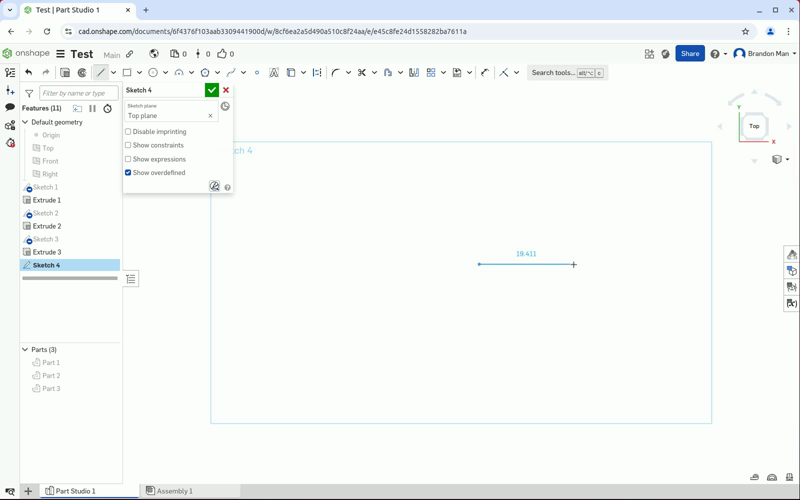
click(573, 264)
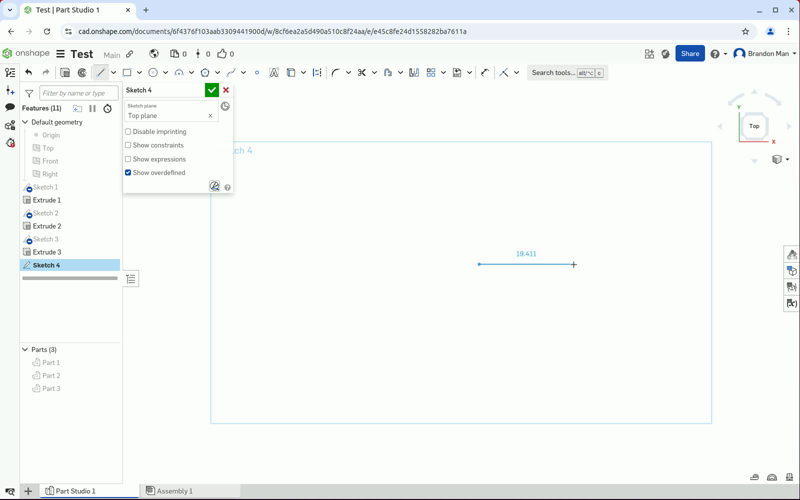
key_up(shift)
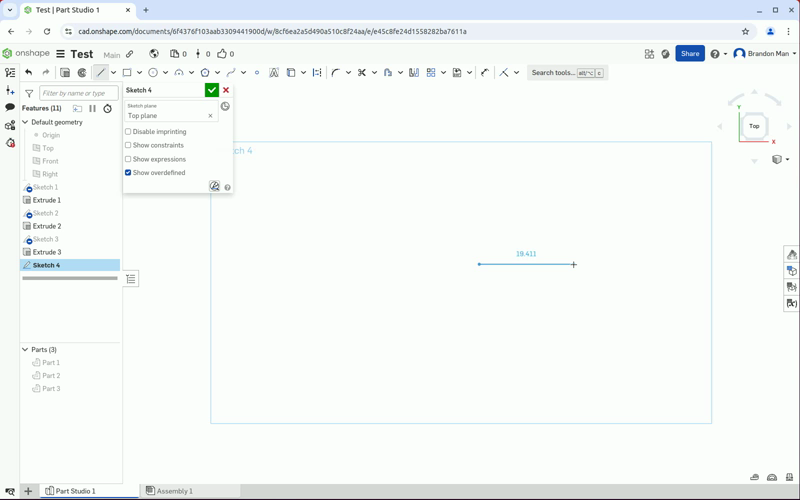
key_down(shift)
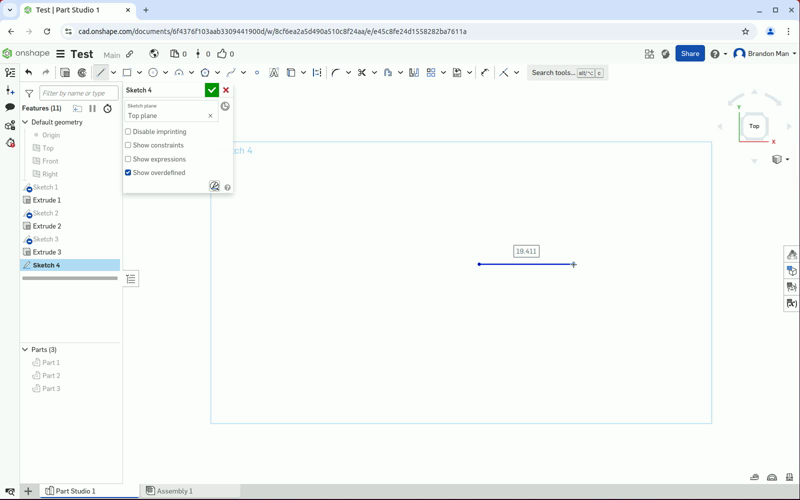
mouse_move(589, 264)
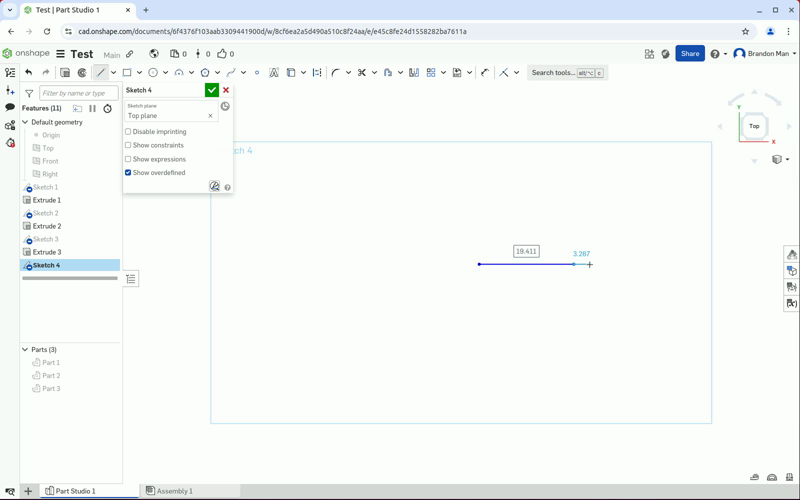
mouse_move(573, 245)
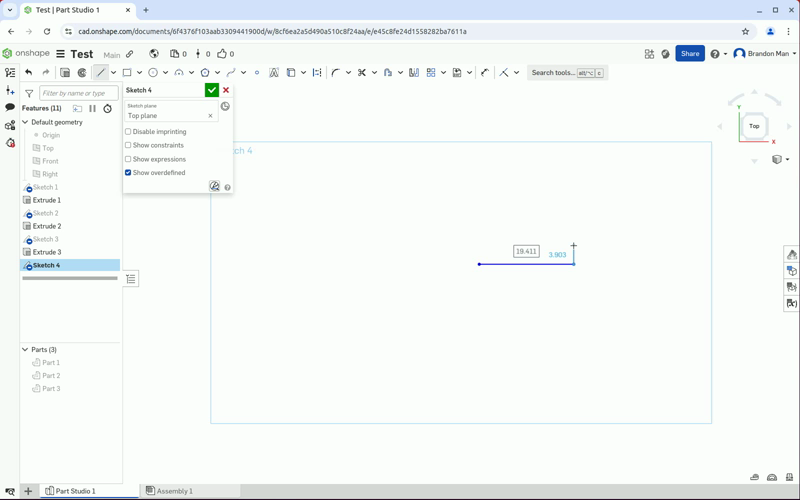
click(573, 245)
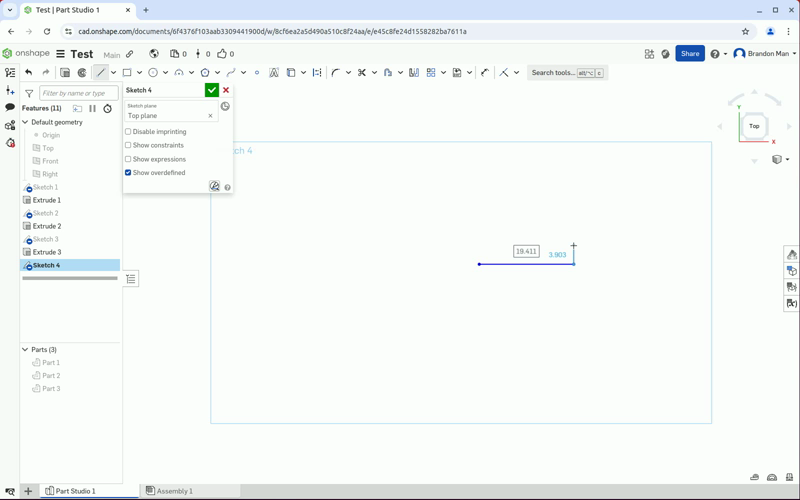
key_up(shift)
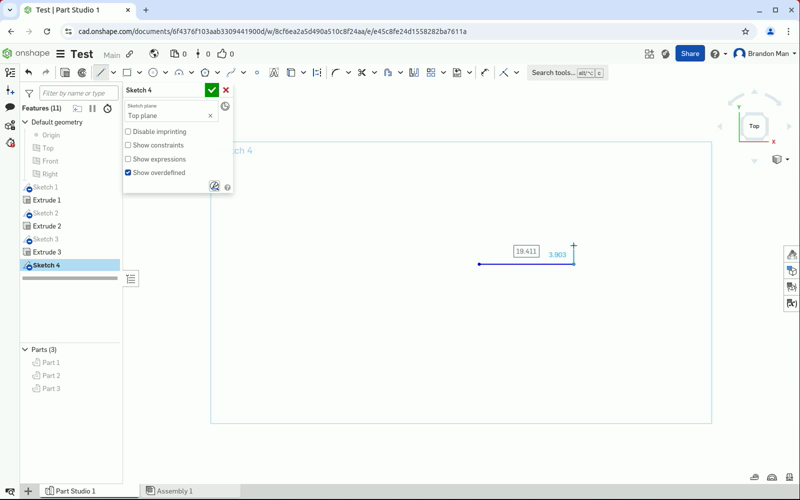
key_down(shift)
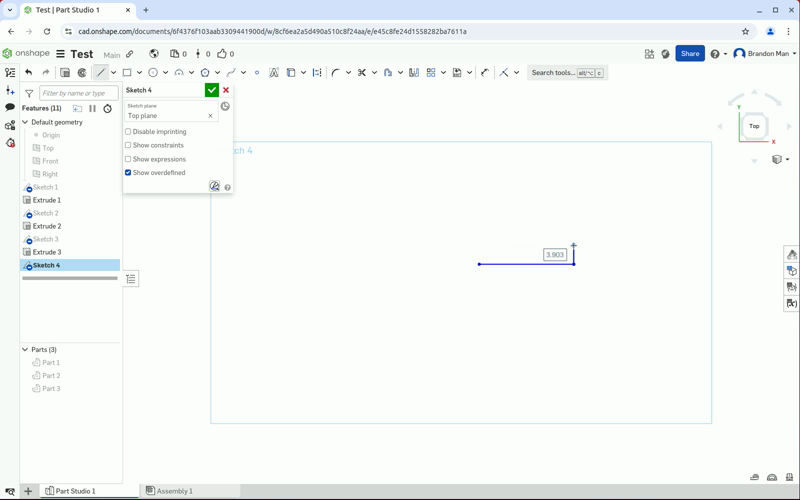
mouse_move(479, 245)
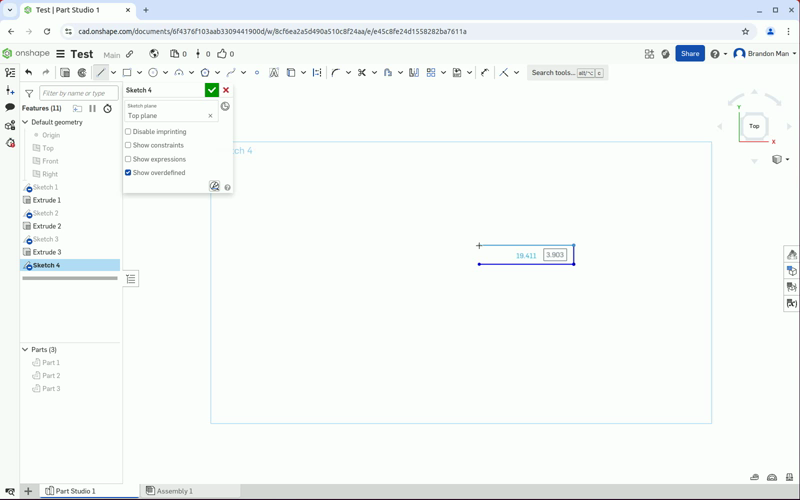
click(479, 245)
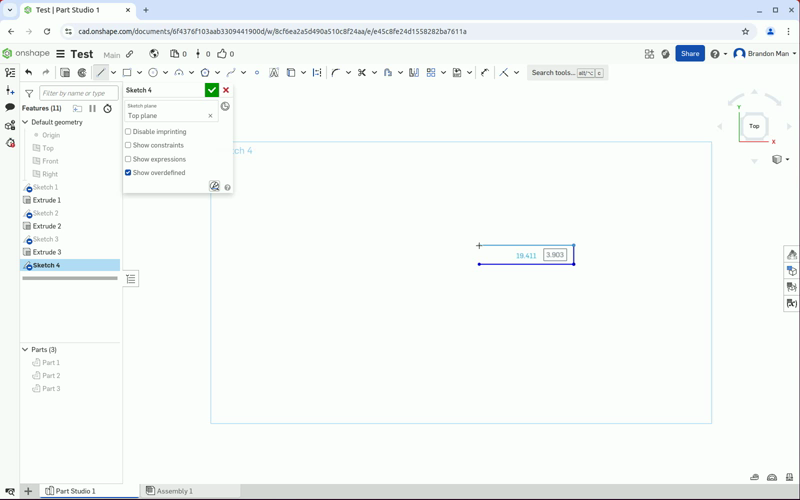
key_up(shift)
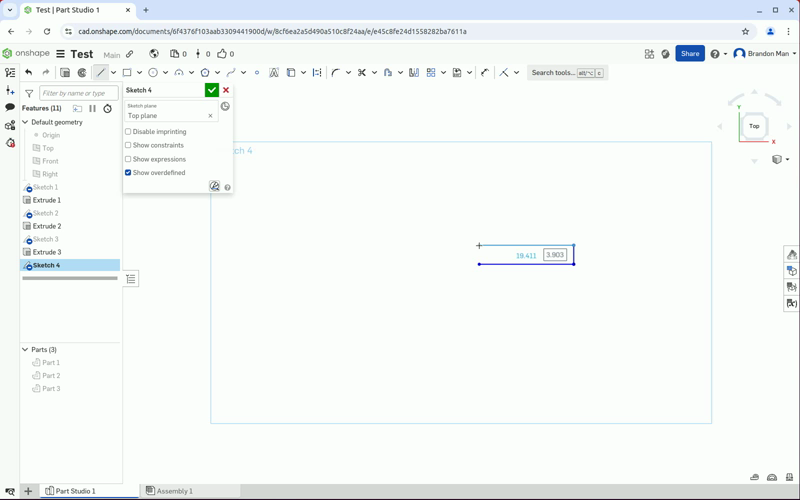
mouse_move(509, 245)
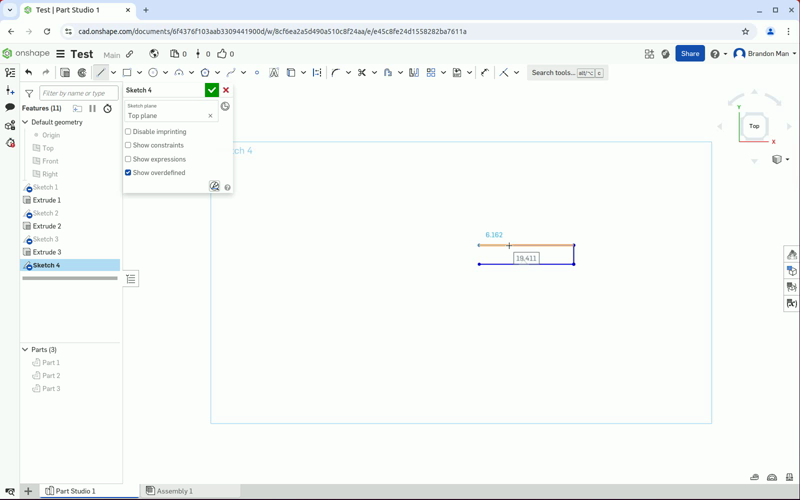
key_down(shift)
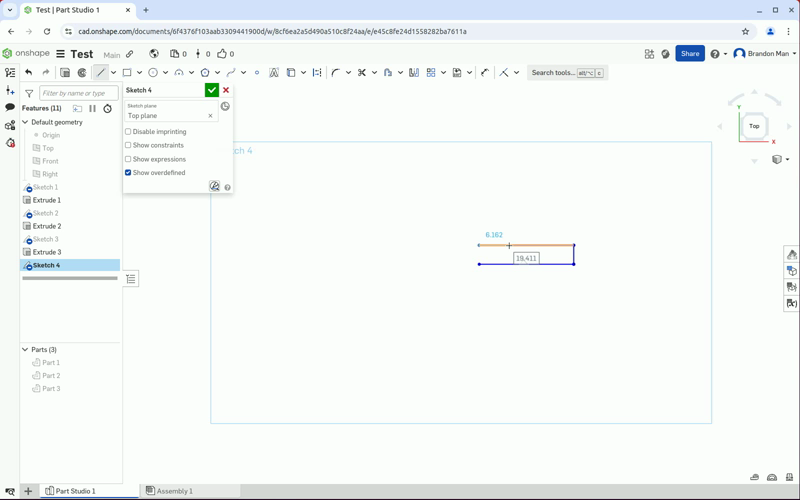
mouse_move(479, 264)
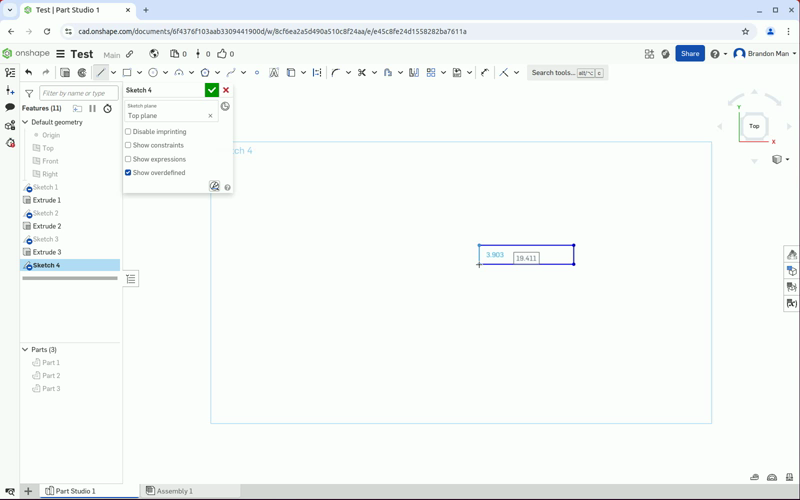
key_up(shift)
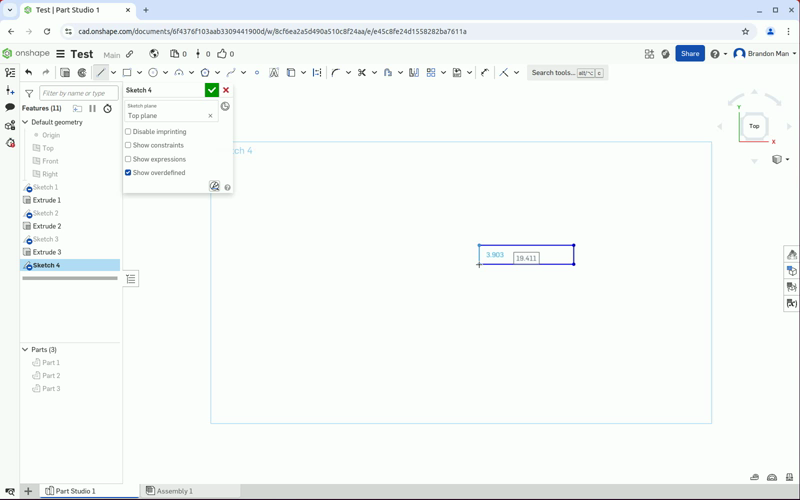
click(479, 264)
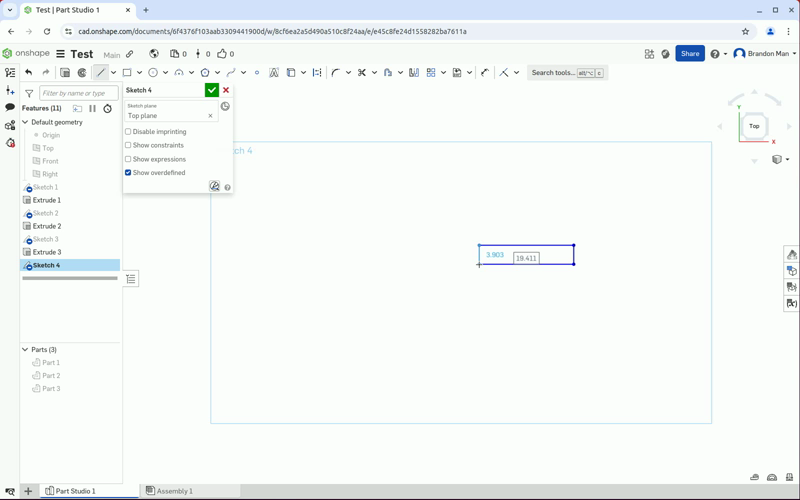
key(esc)
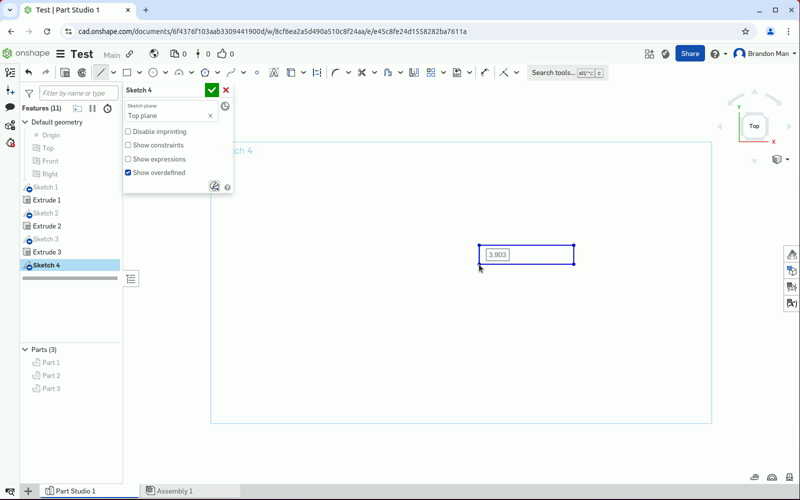
mouse_move(500, 261)
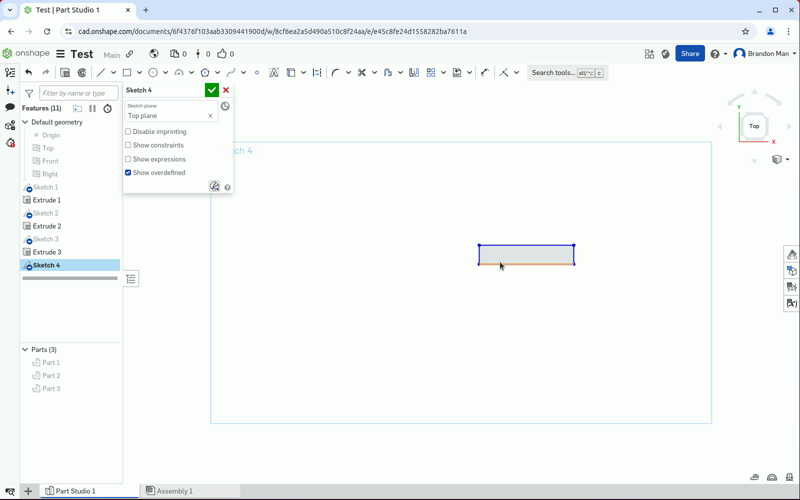
scroll(6)
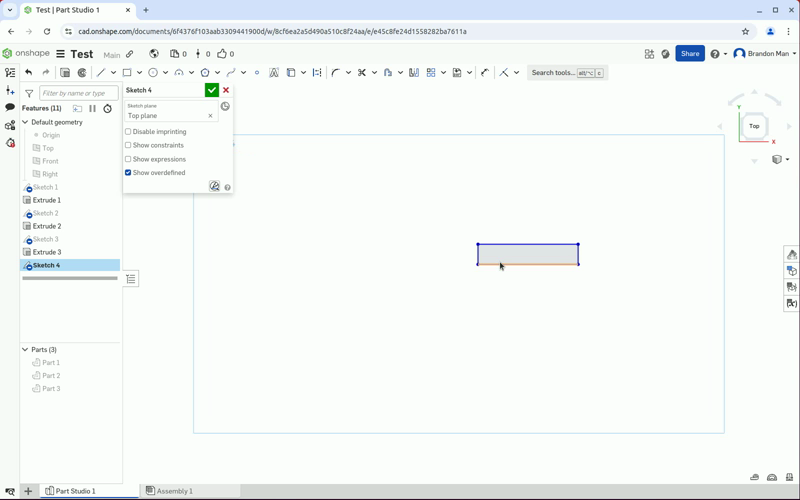
scroll(6)
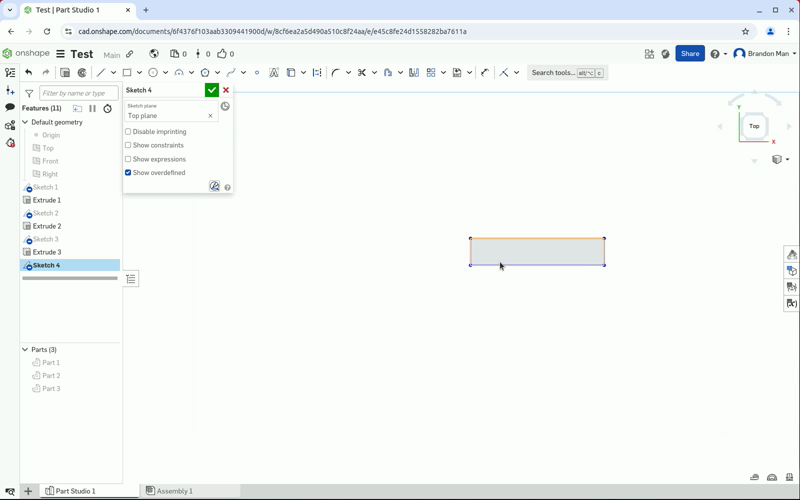
scroll(6)
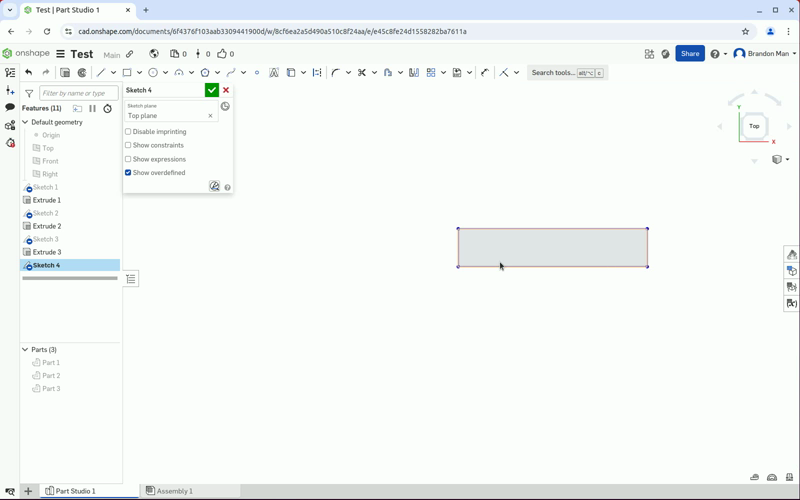
scroll(6)
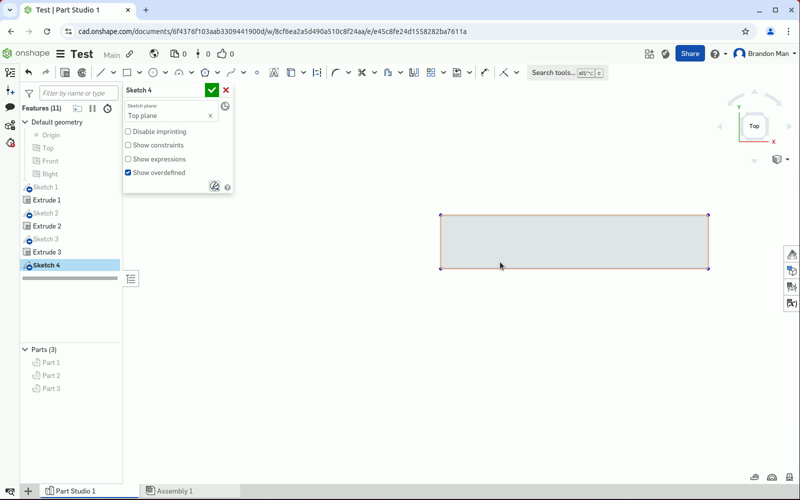
scroll(6)
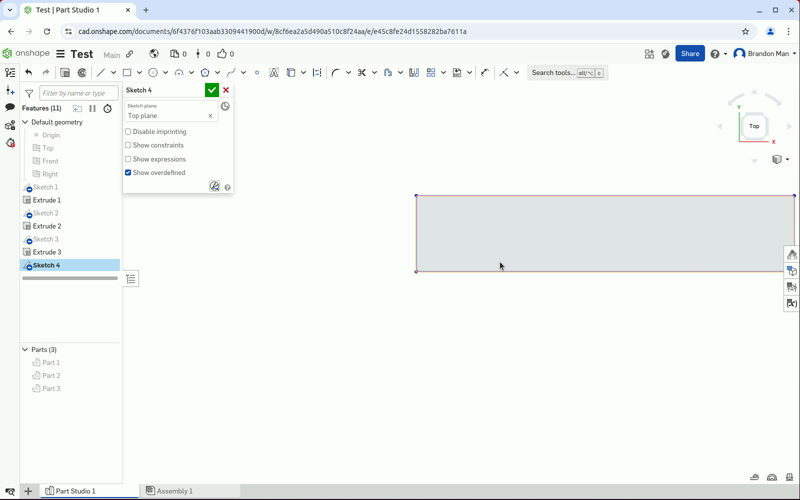
scroll(6)
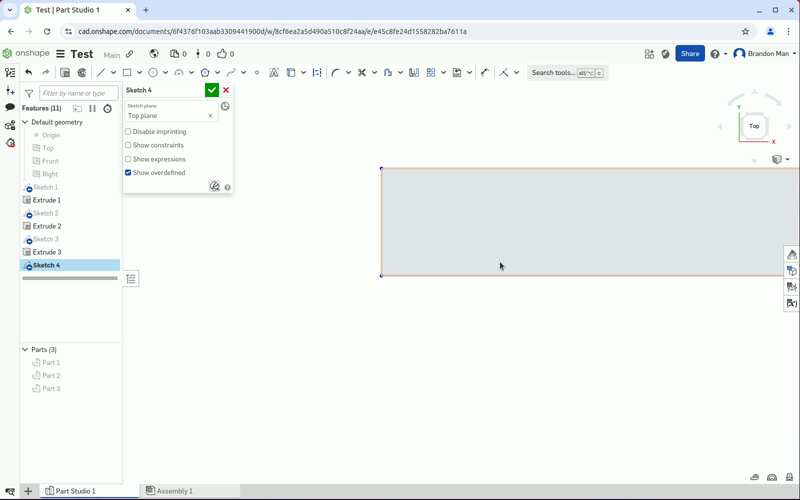
scroll(6)
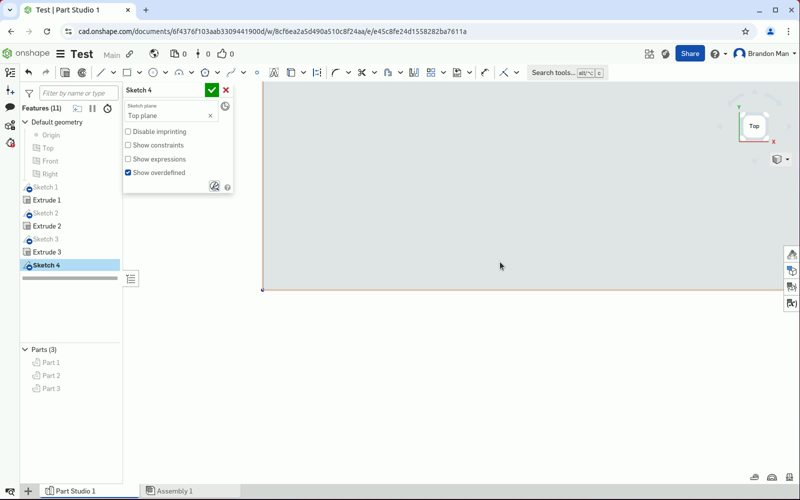
click(500, 261)
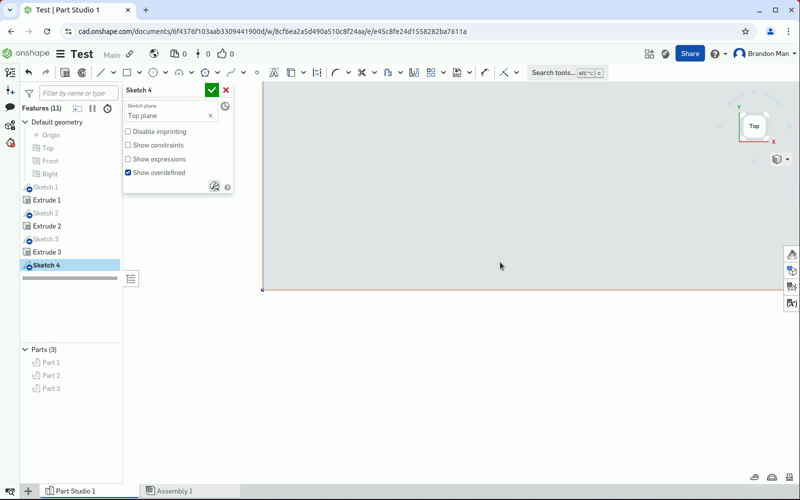
scroll(-6)
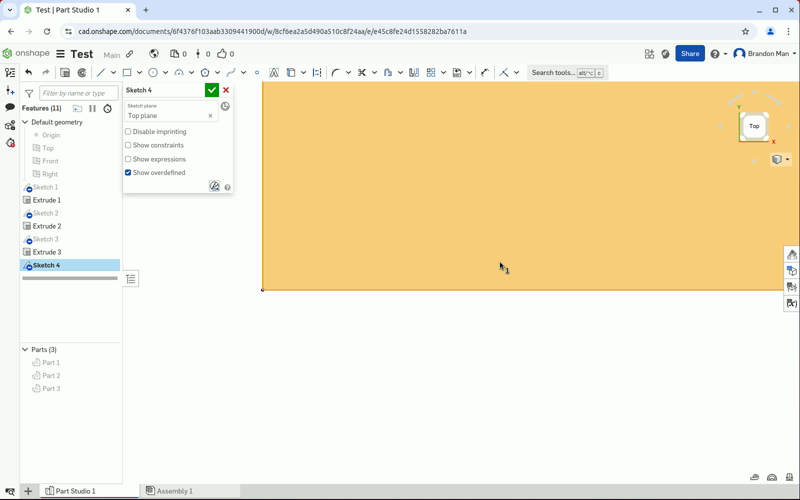
scroll(-6)
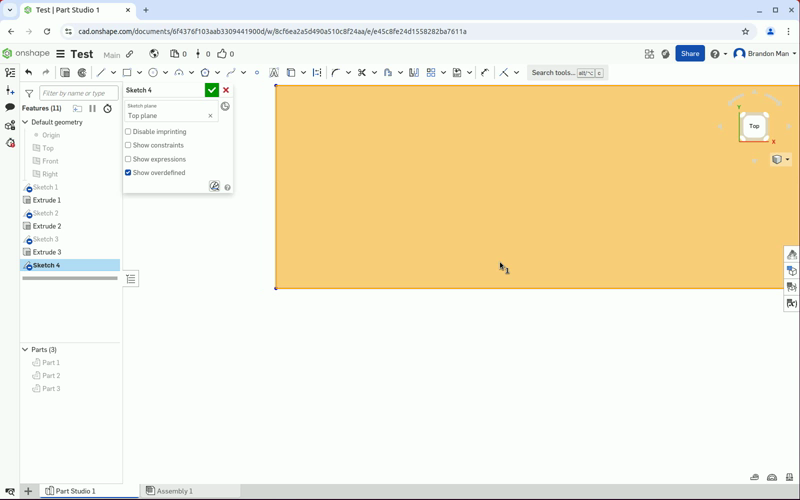
scroll(-6)
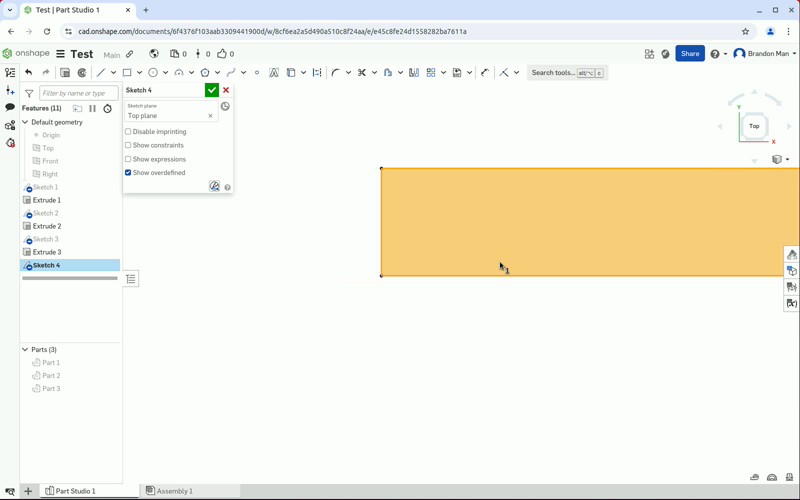
scroll(-6)
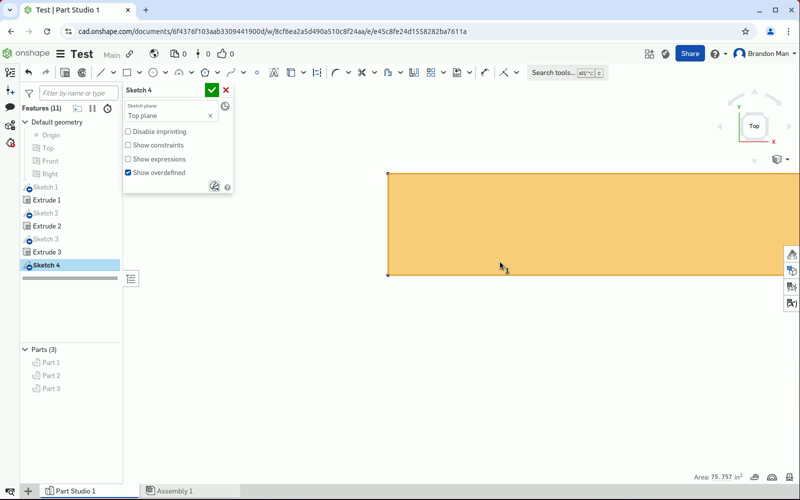
scroll(-6)
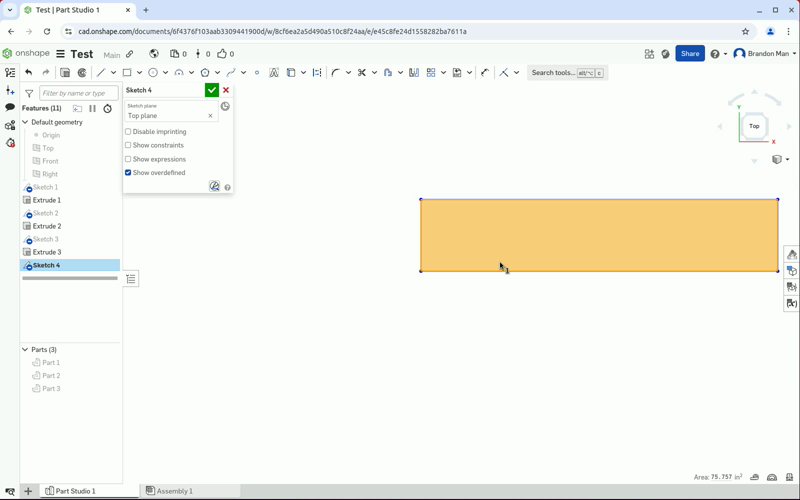
scroll(-6)
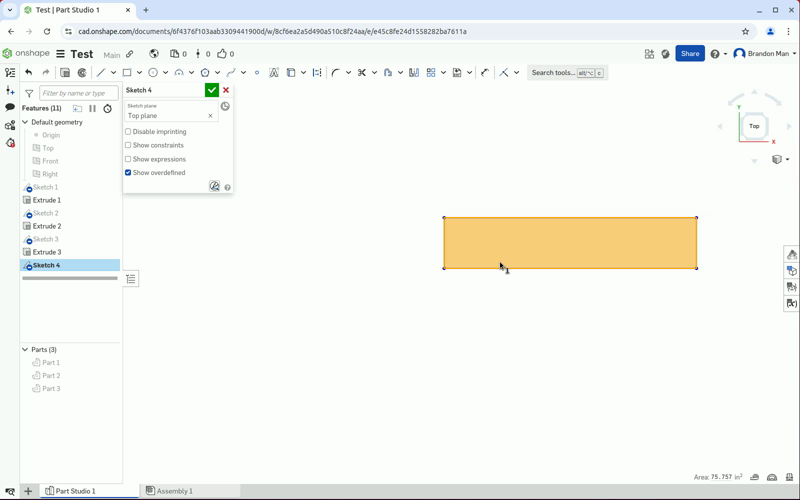
scroll(-6)
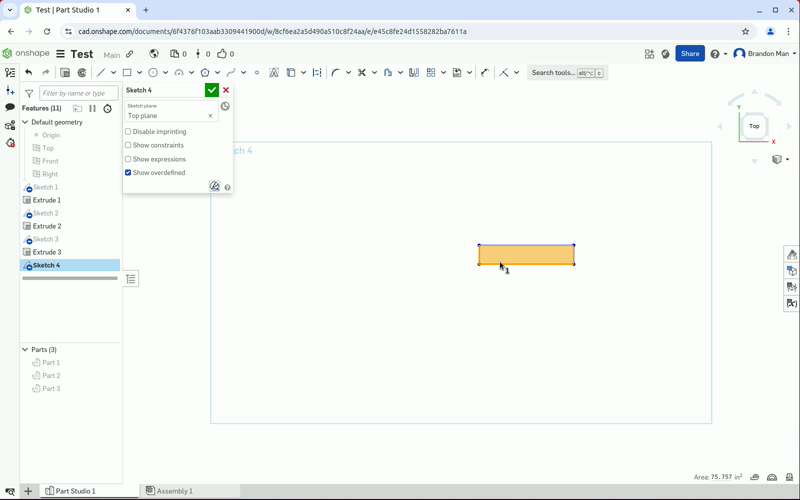
mouse_move(73, 352)
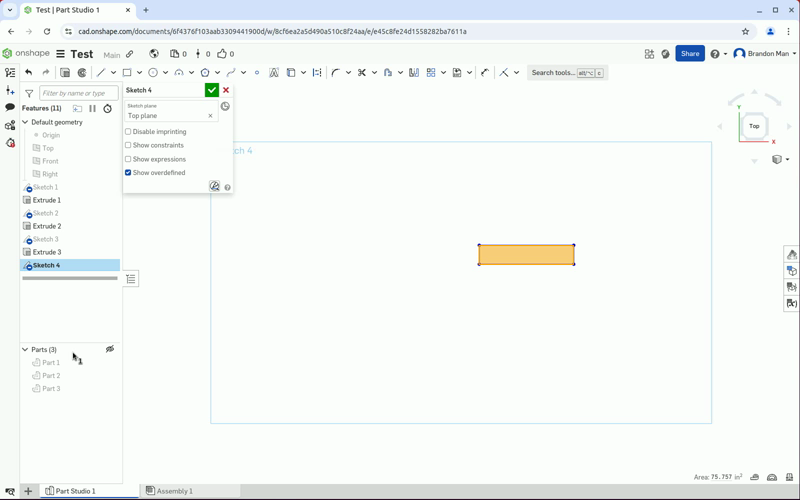
key(shift+y)
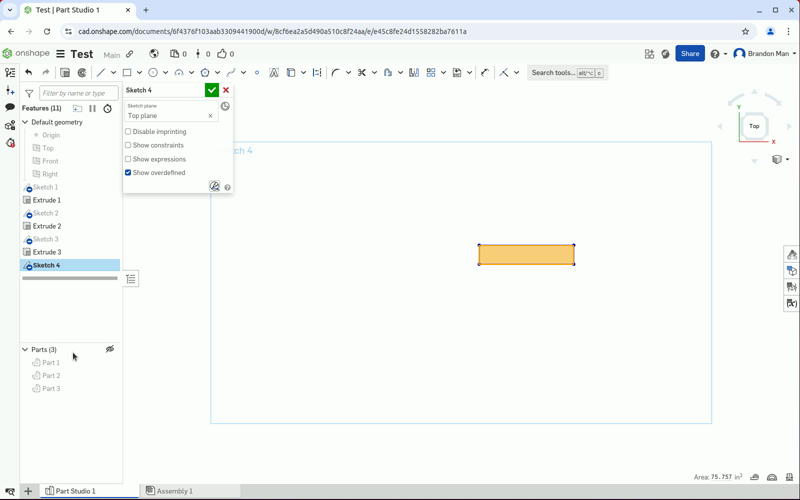
key(shift+e)
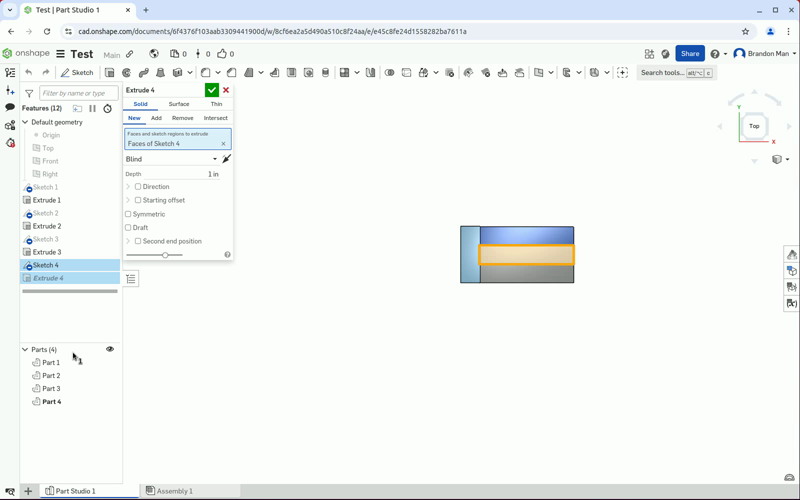
mouse_move(143, 106)
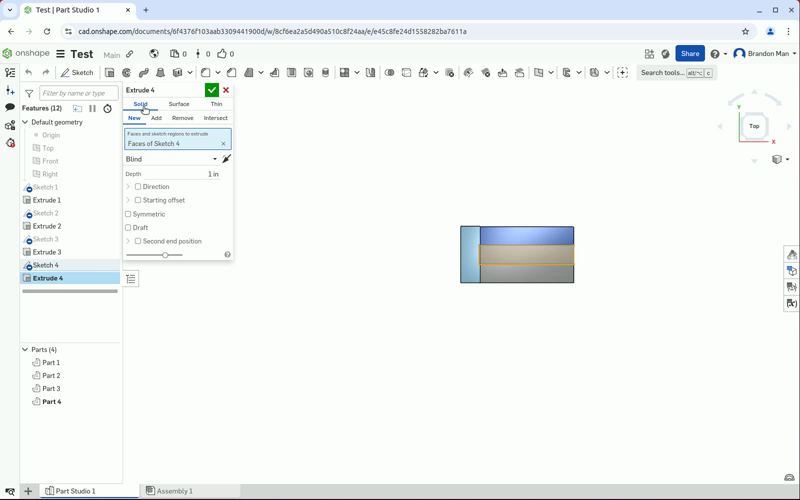
click(143, 106)
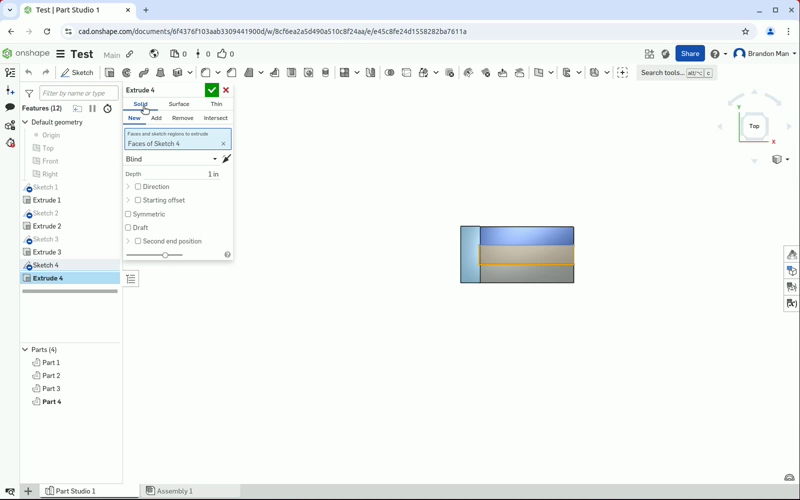
mouse_move(137, 120)
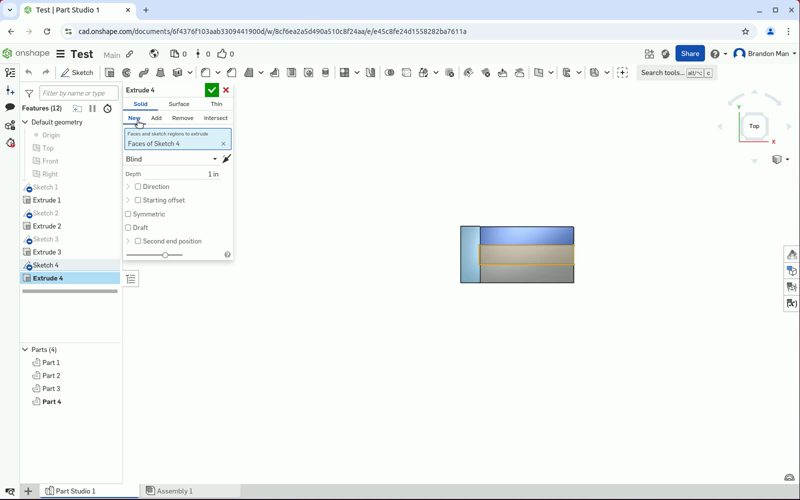
click(137, 120)
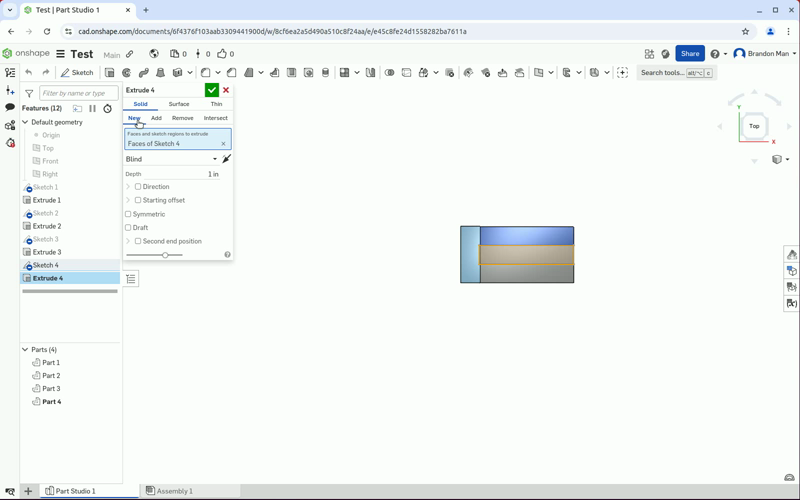
key(tab, 4)
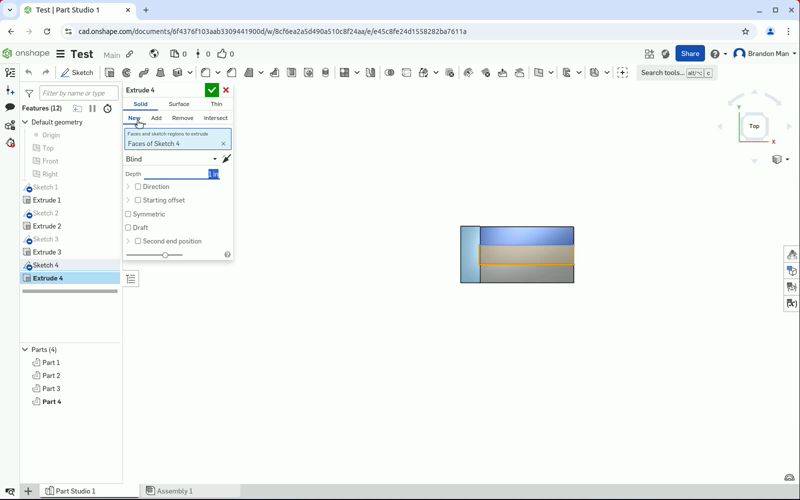
text(7.703)
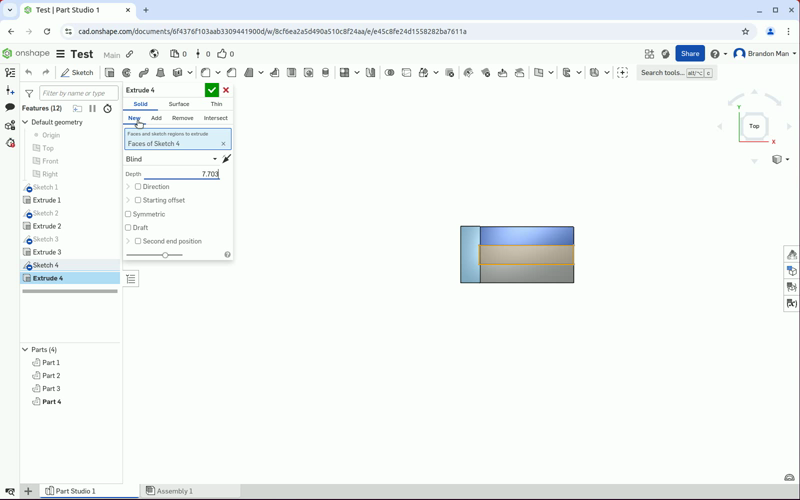
key(enter)
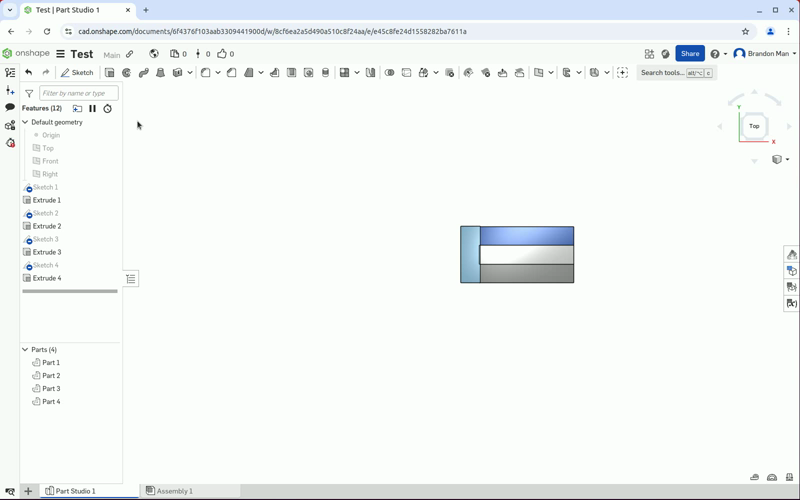
key(shift+h)
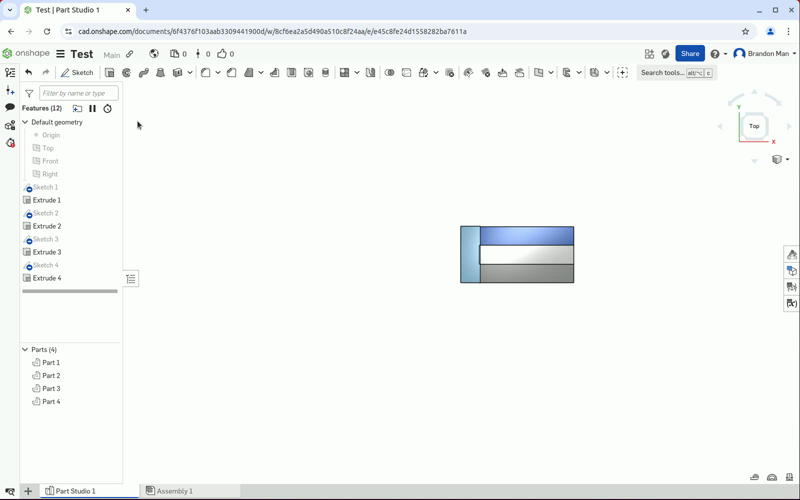
key(shift+h)
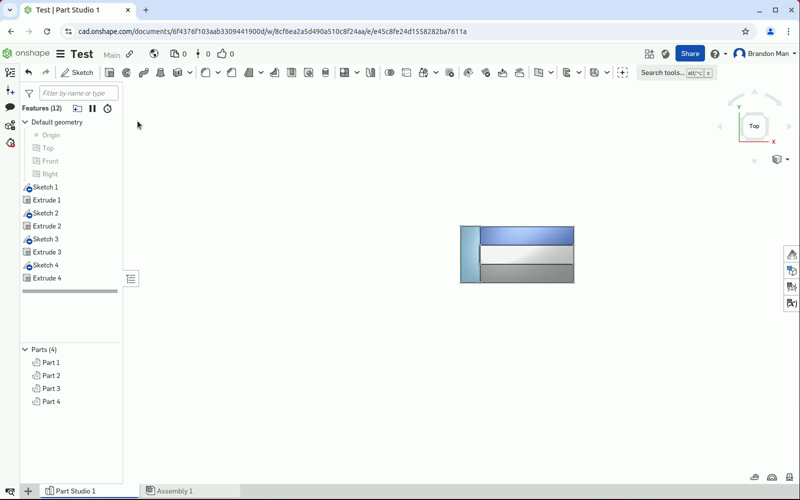
key(shift+7)
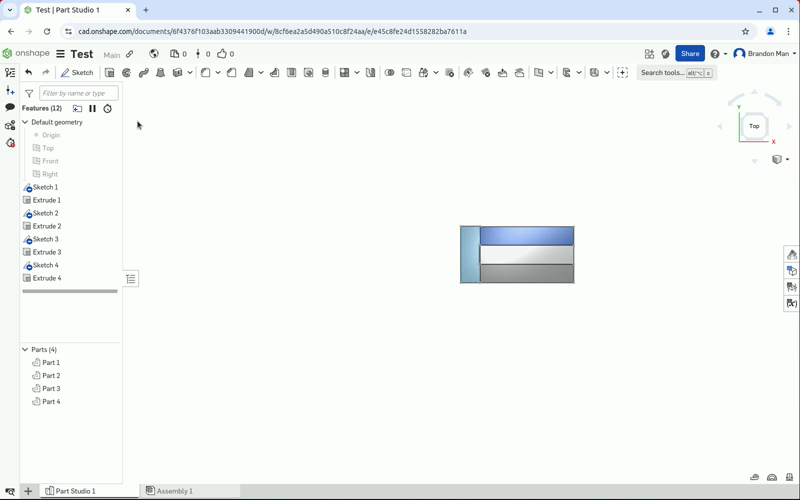
key(up, 3)
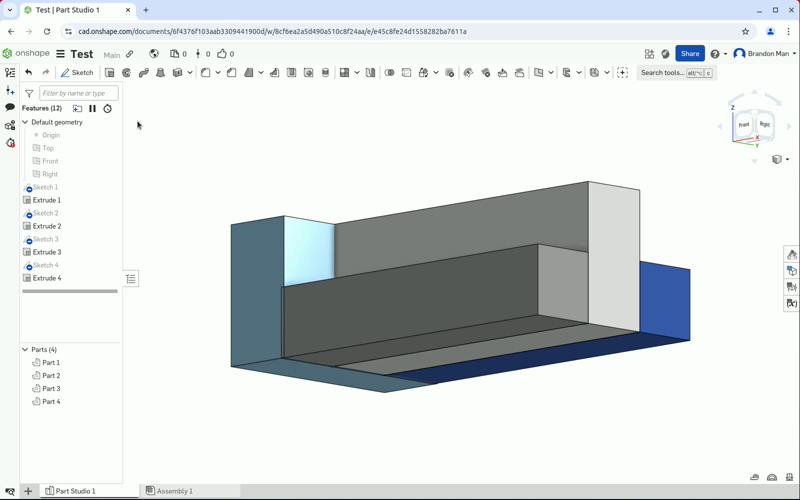
key(left, 3)
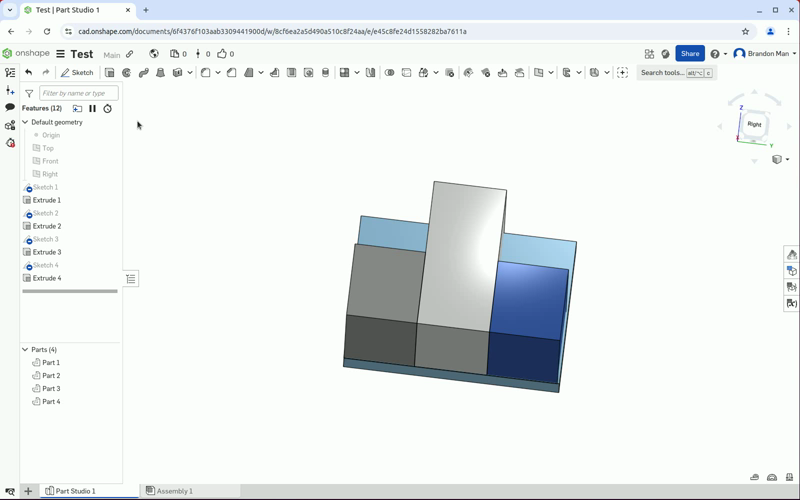
key(right, 3)
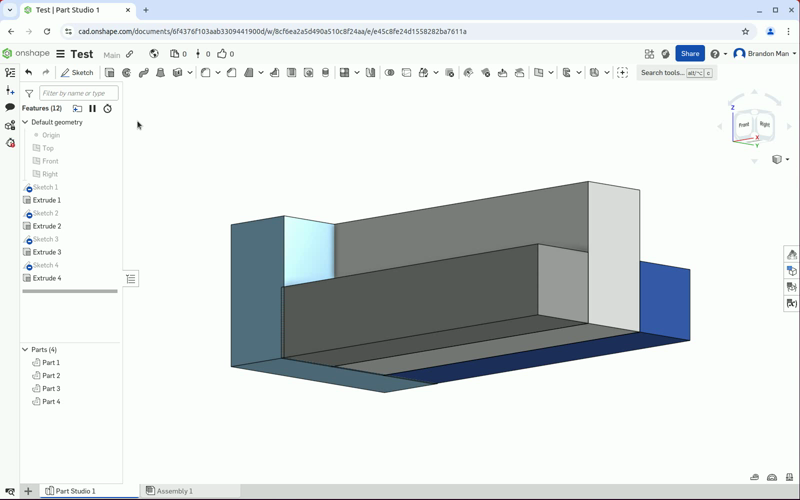
key(down, 3)
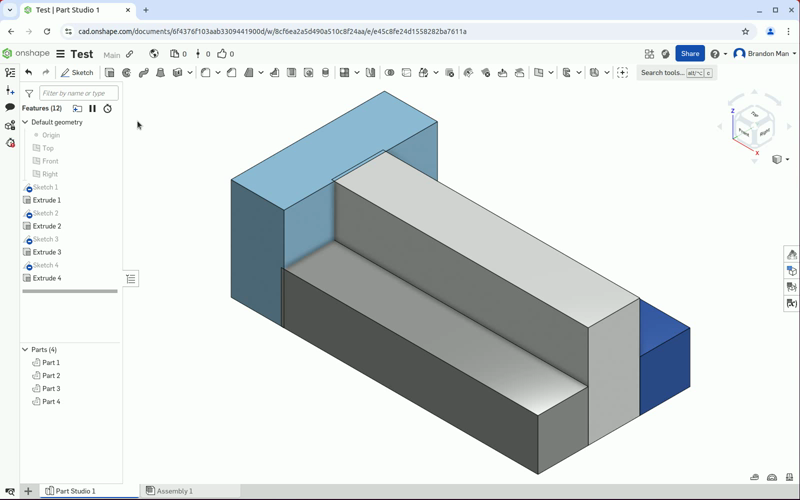
mouse_move(73, 189)
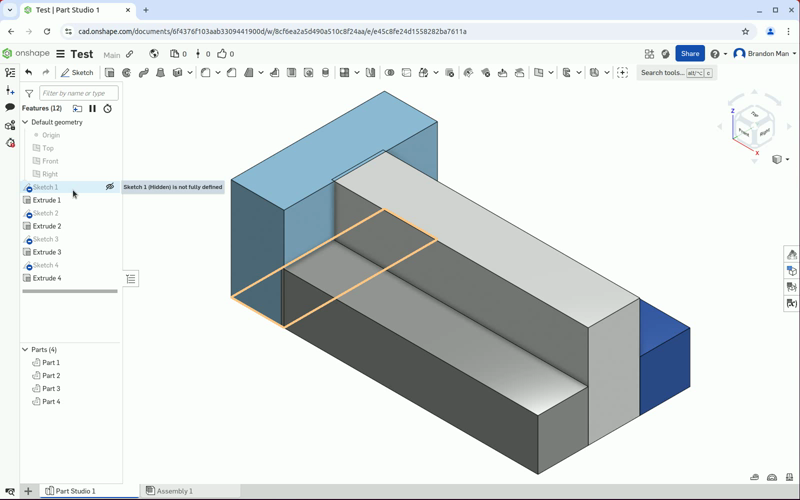
click(73, 189)